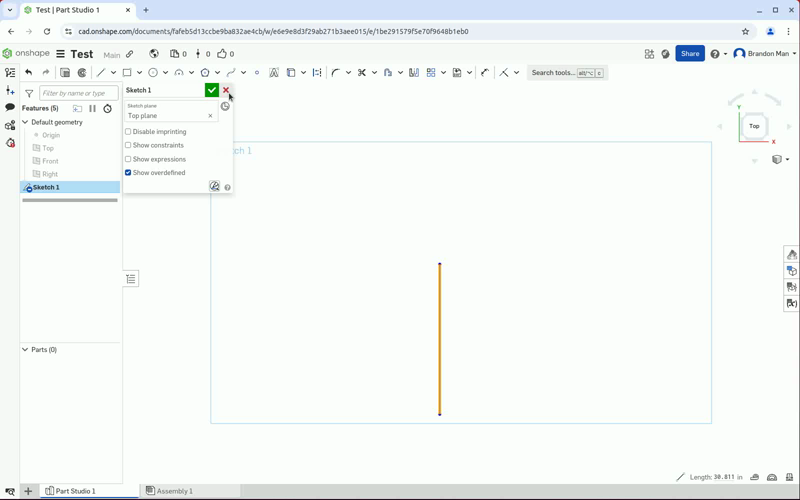
key(shift+h)
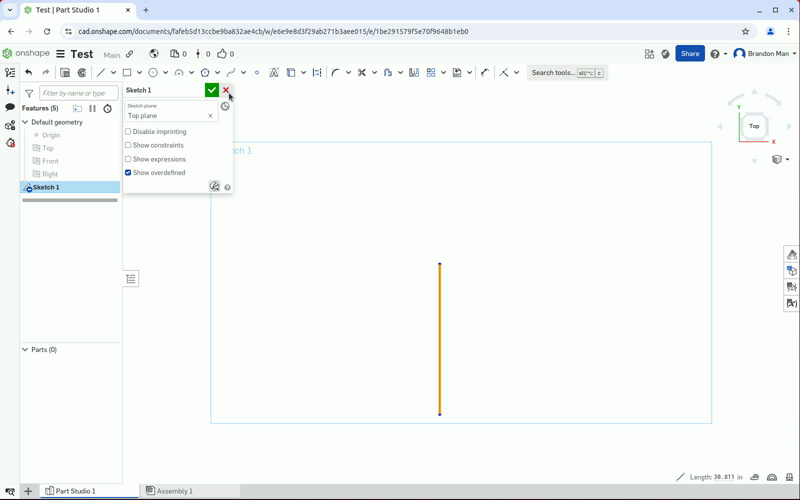
key(shift+s)
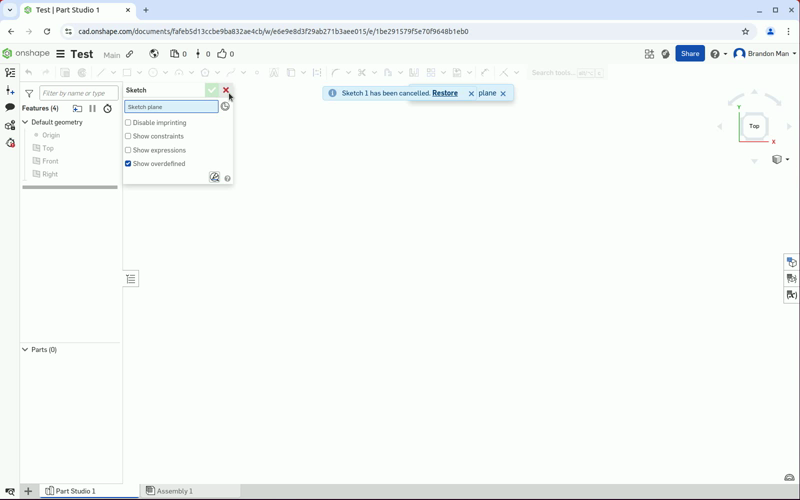
mouse_move(73, 150)
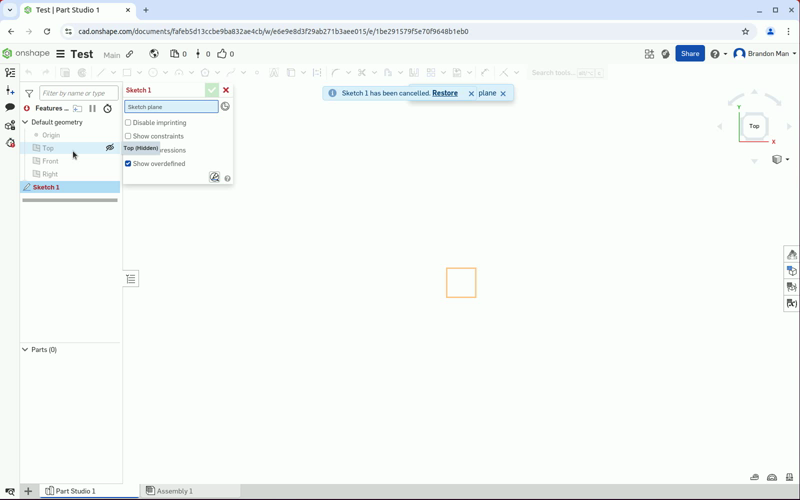
click(73, 150)
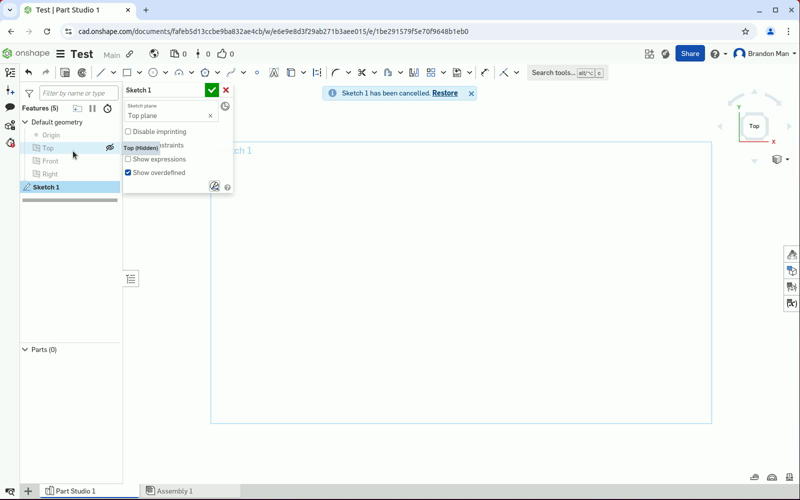
mouse_move(73, 352)
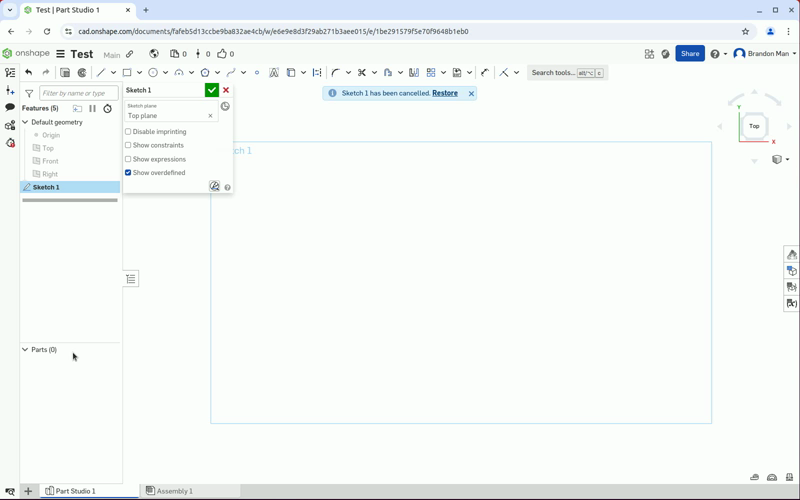
key(y)
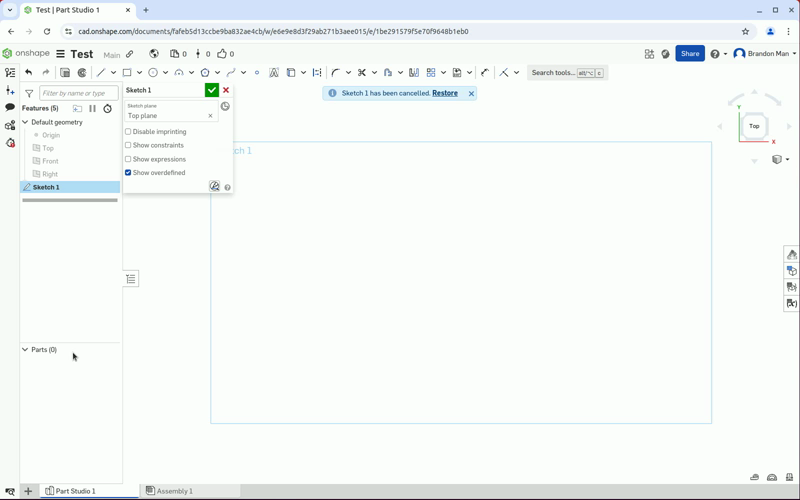
key(l)
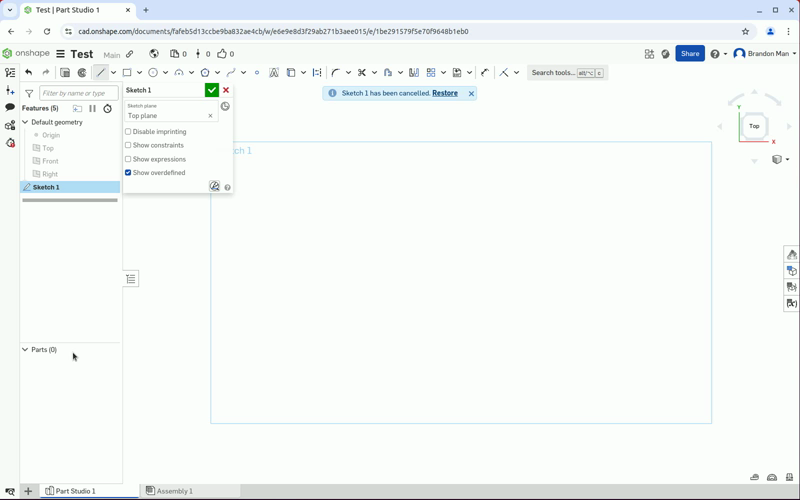
key_down(shift)
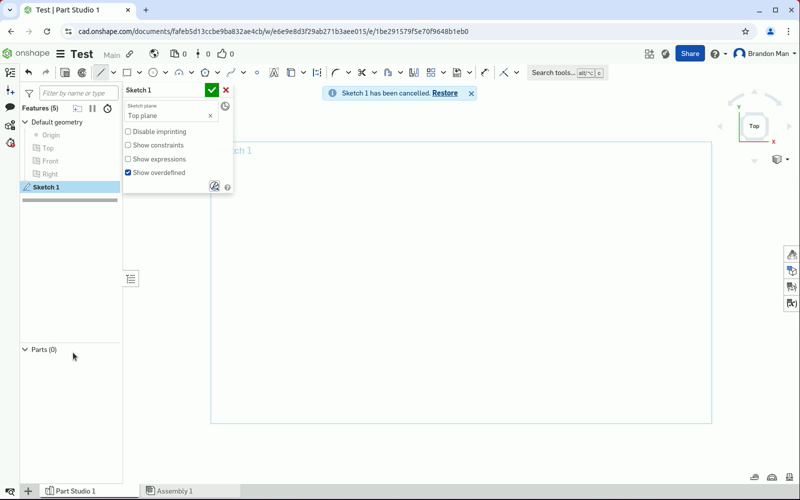
mouse_move(348, 356)
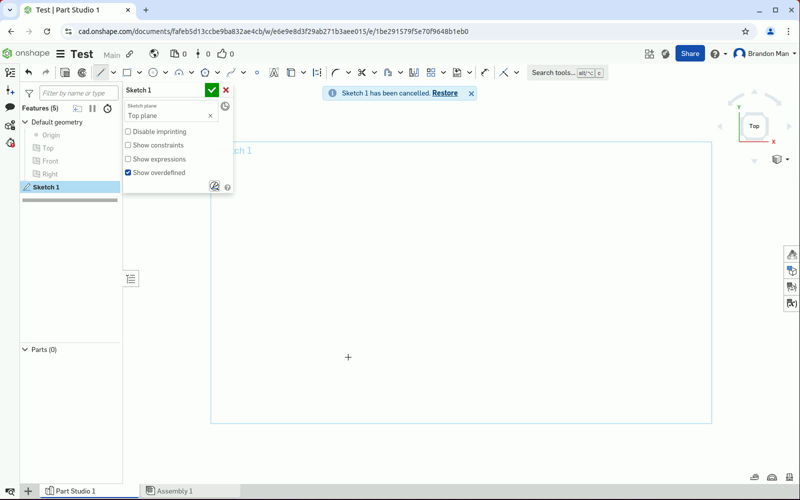
click(348, 356)
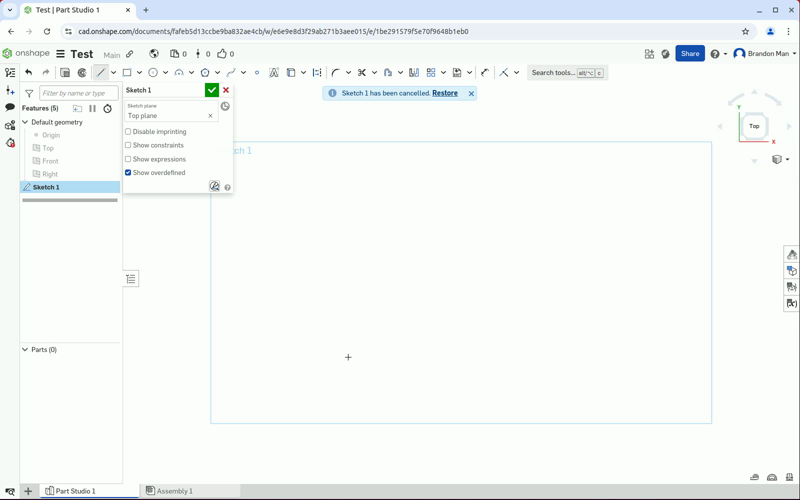
key_up(shift)
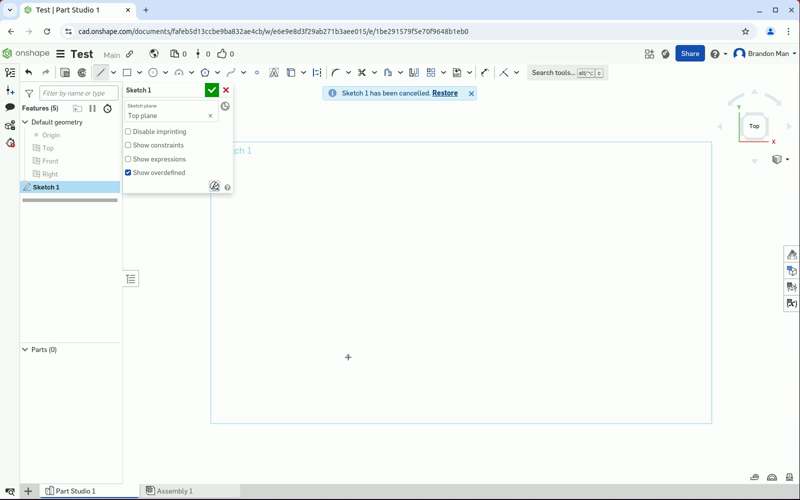
key_down(shift)
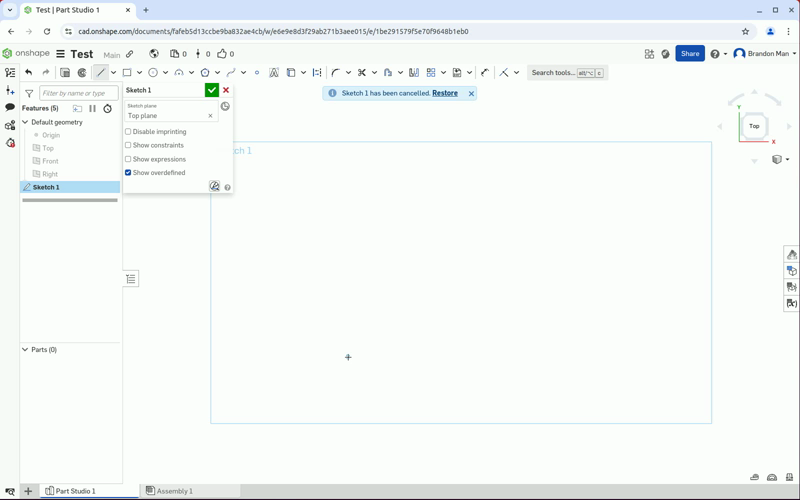
mouse_move(422, 356)
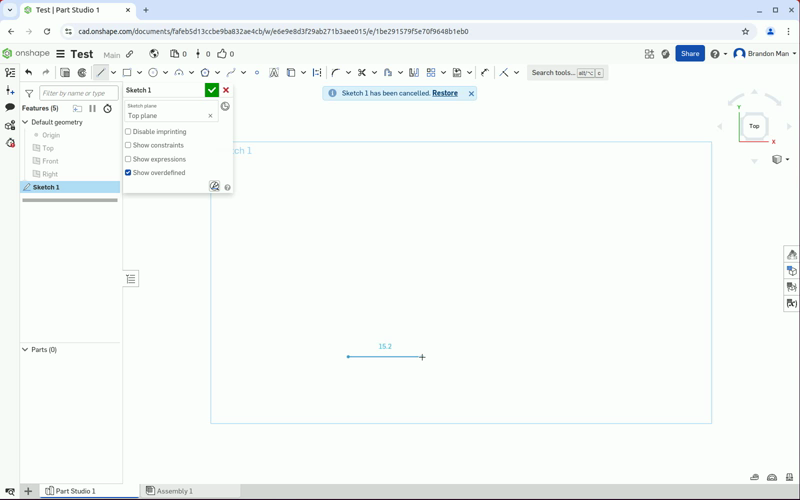
click(422, 356)
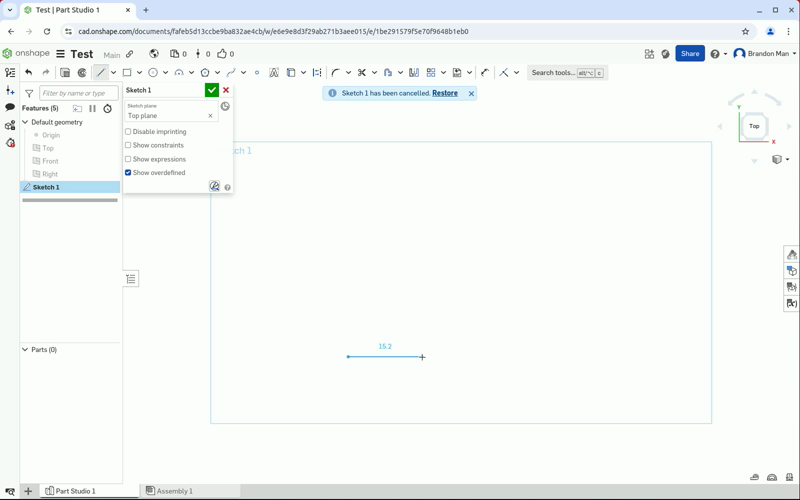
key_up(shift)
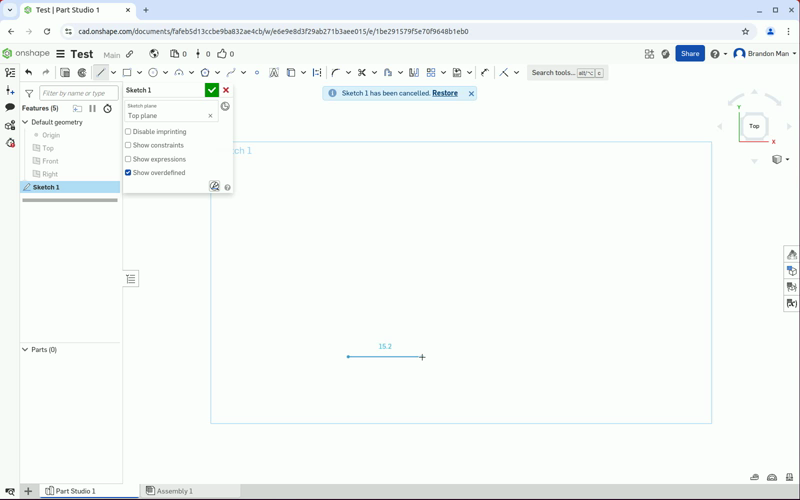
key_down(shift)
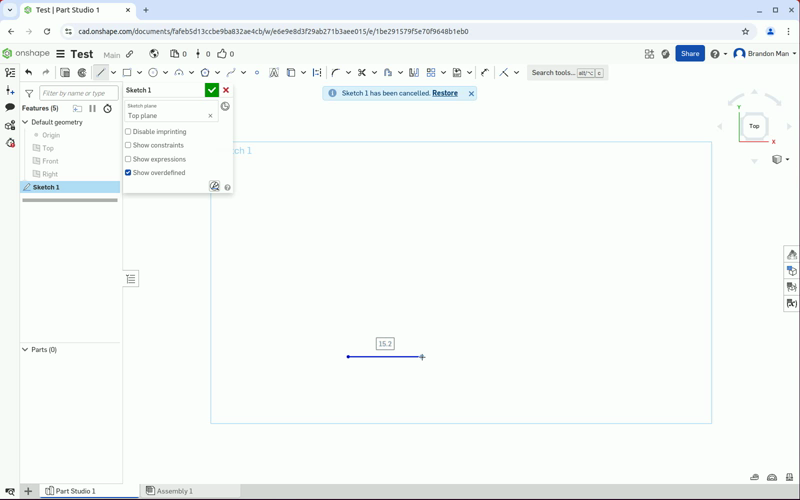
mouse_move(452, 356)
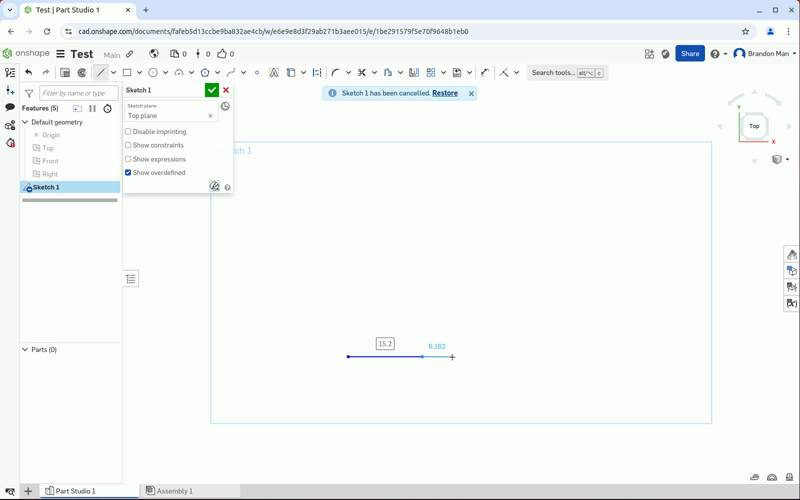
mouse_move(422, 319)
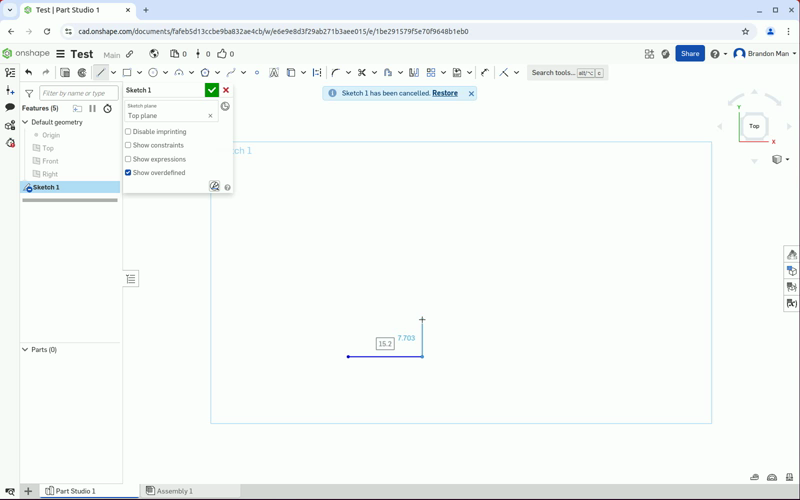
click(422, 319)
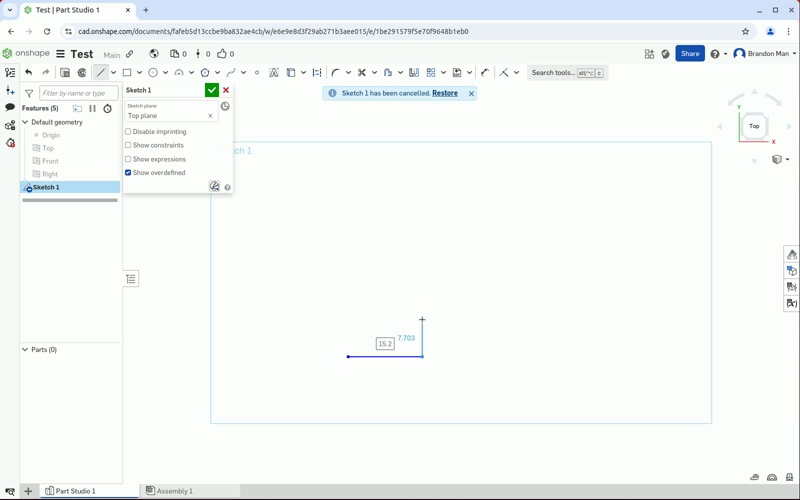
key_up(shift)
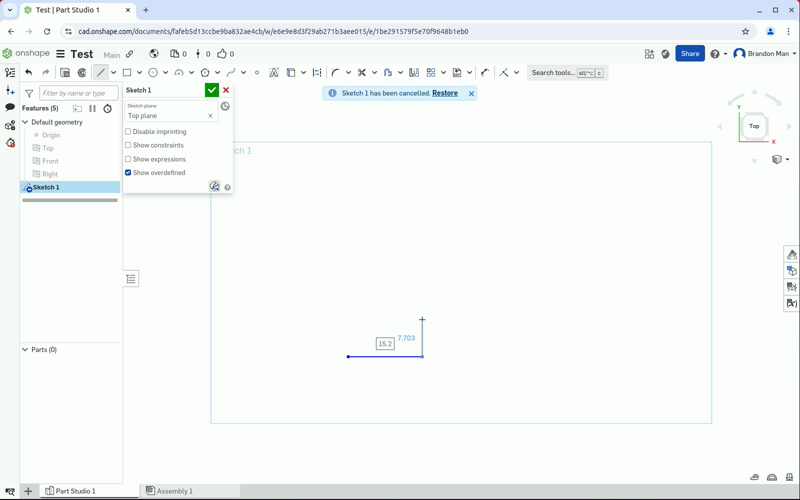
key_down(shift)
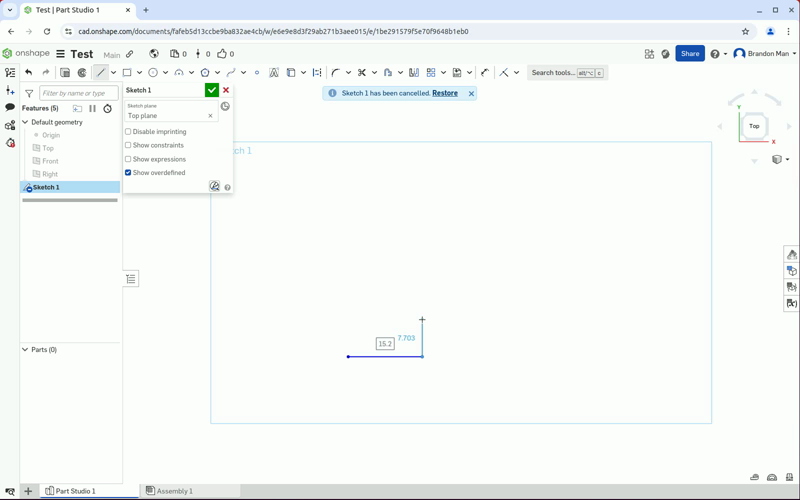
mouse_move(452, 319)
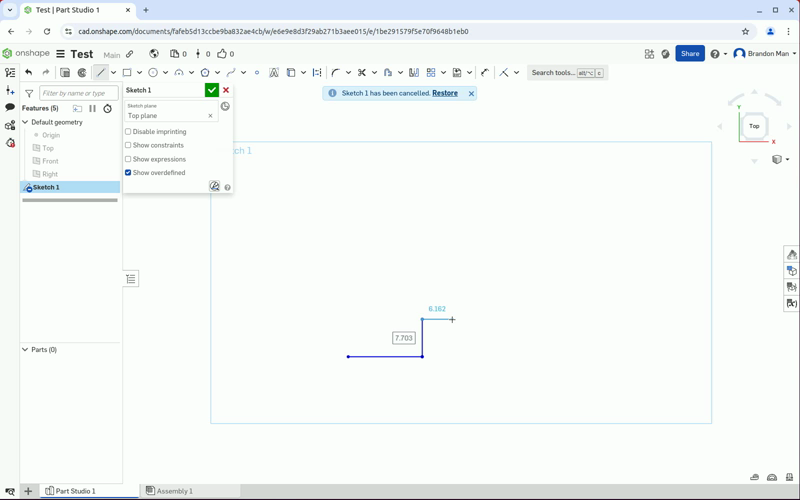
mouse_move(385, 319)
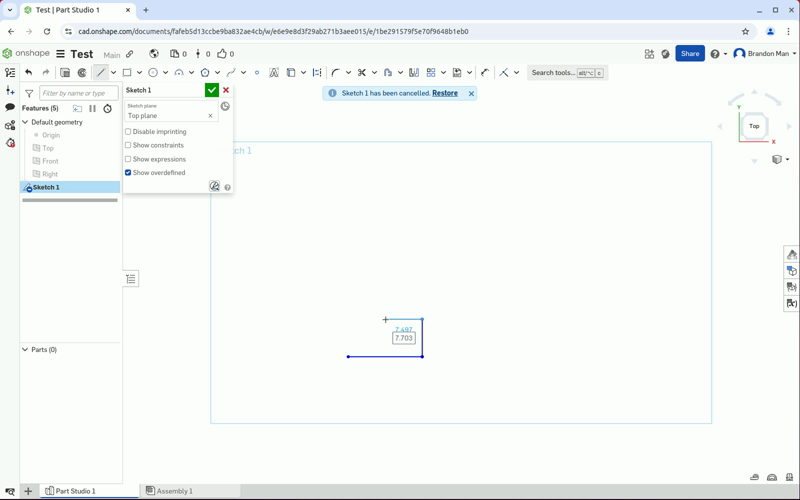
click(385, 319)
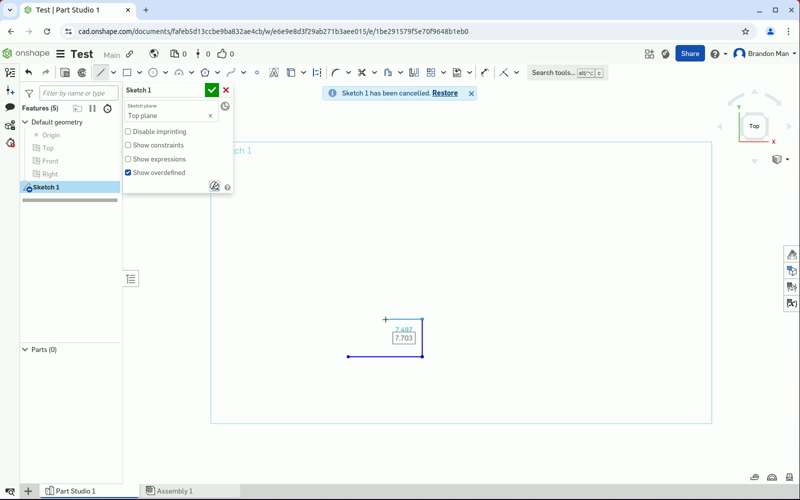
key_up(shift)
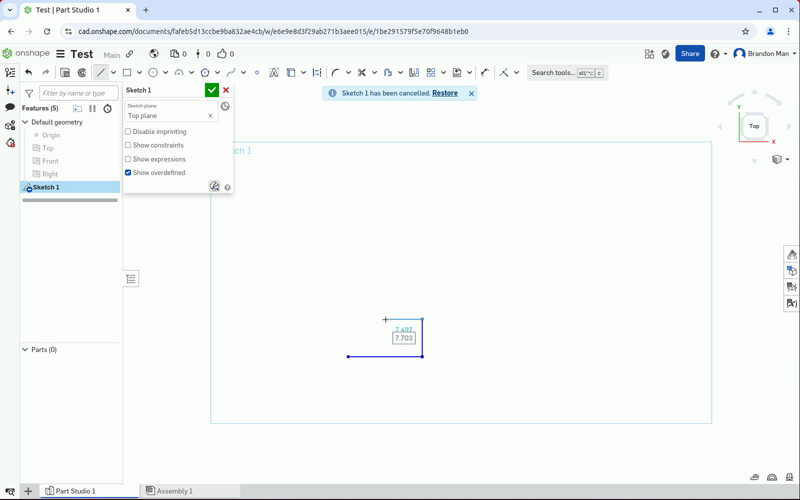
key_down(shift)
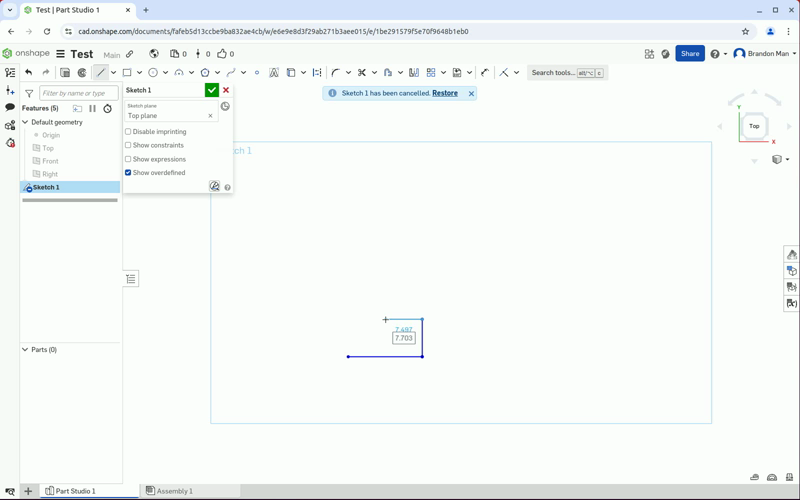
mouse_move(415, 319)
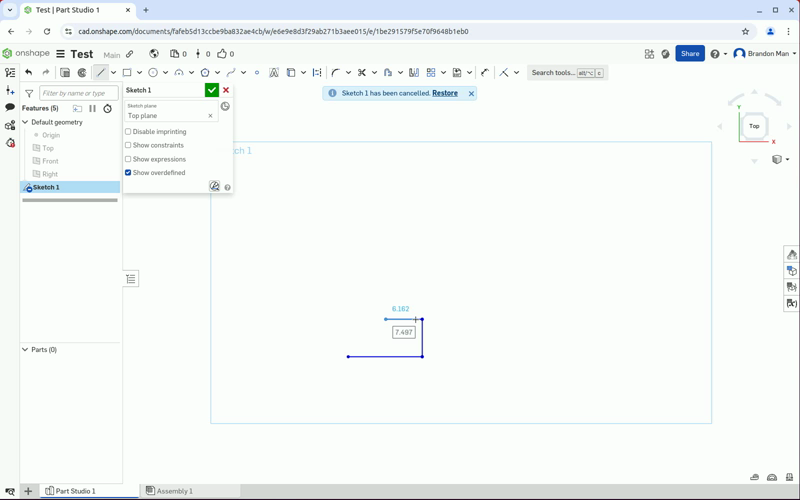
mouse_move(348, 319)
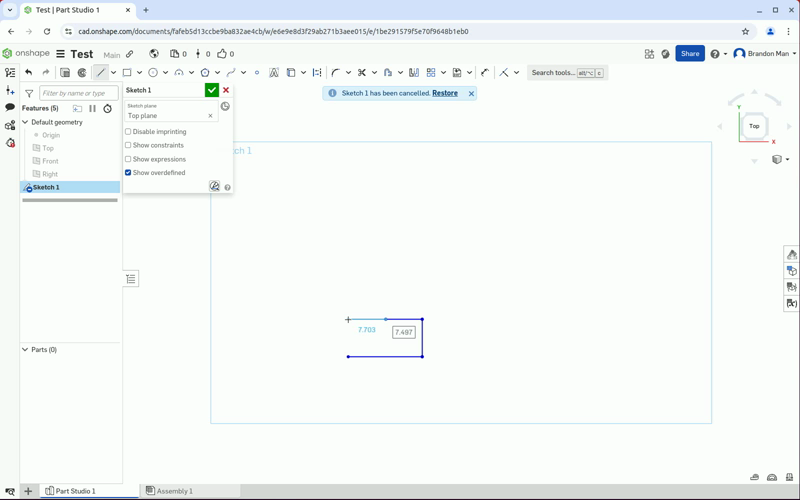
click(348, 319)
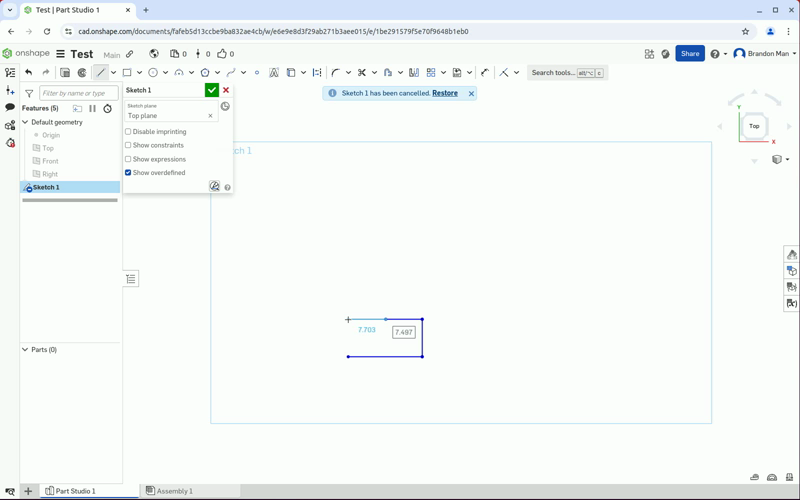
key_up(shift)
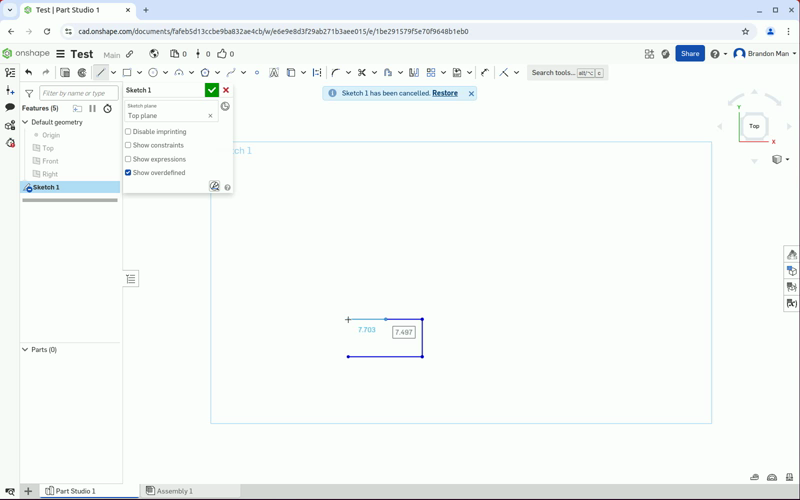
mouse_move(378, 319)
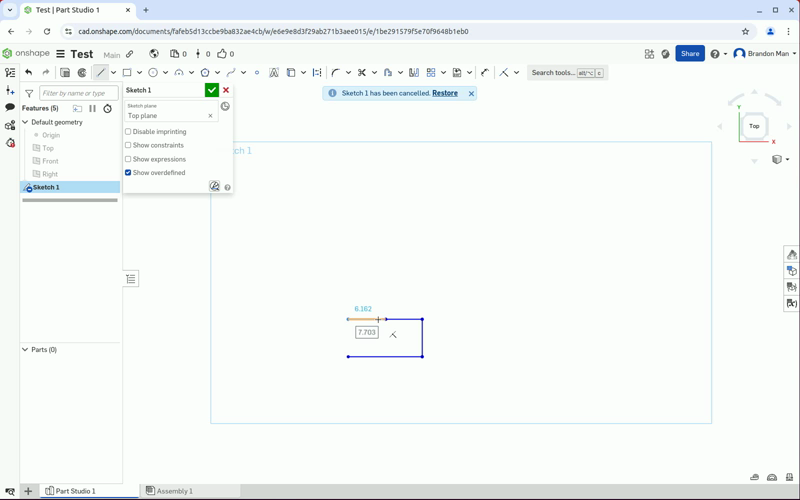
key_down(shift)
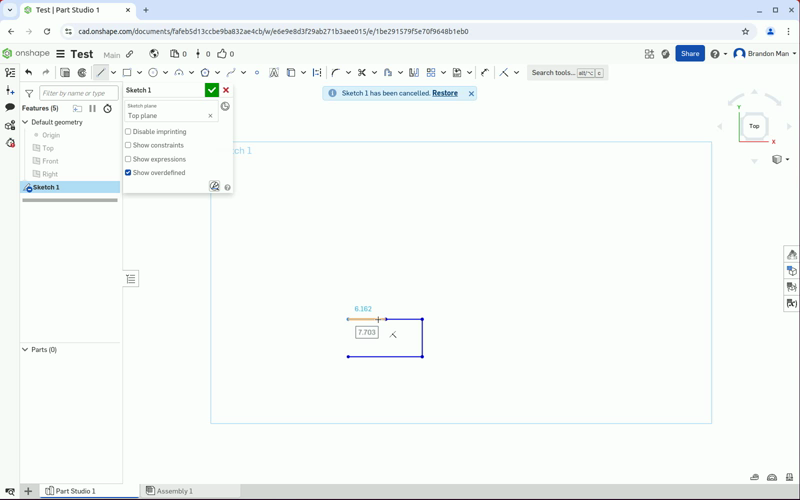
mouse_move(348, 356)
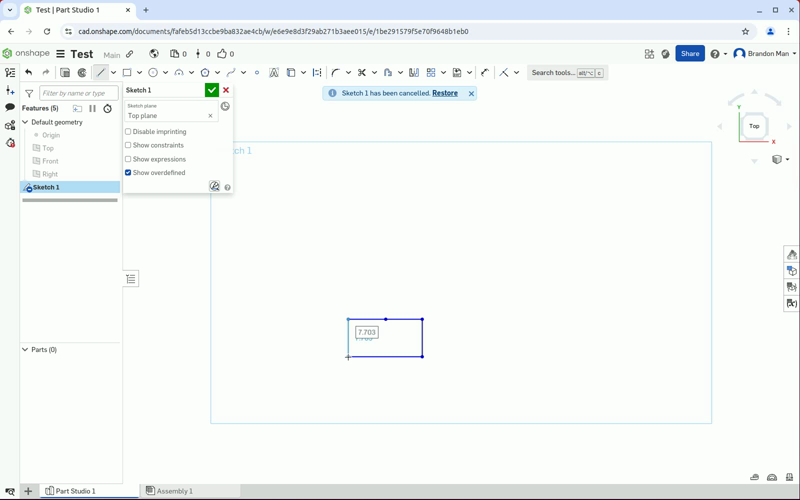
key_up(shift)
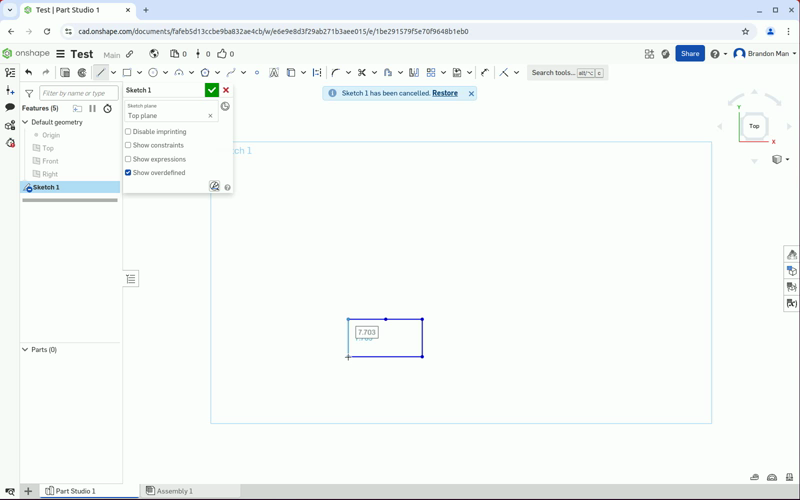
click(348, 356)
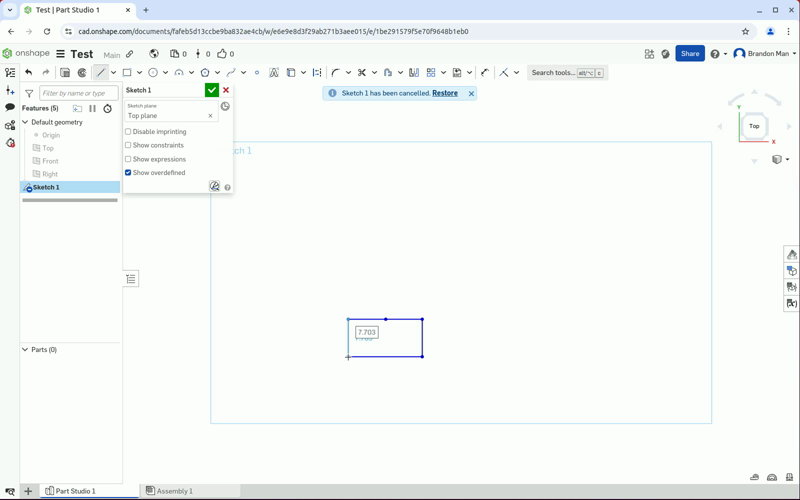
key(esc)
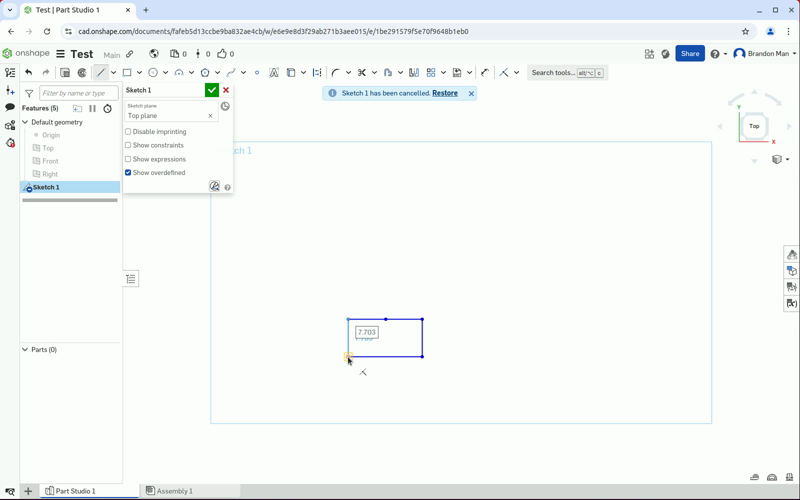
mouse_move(365, 350)
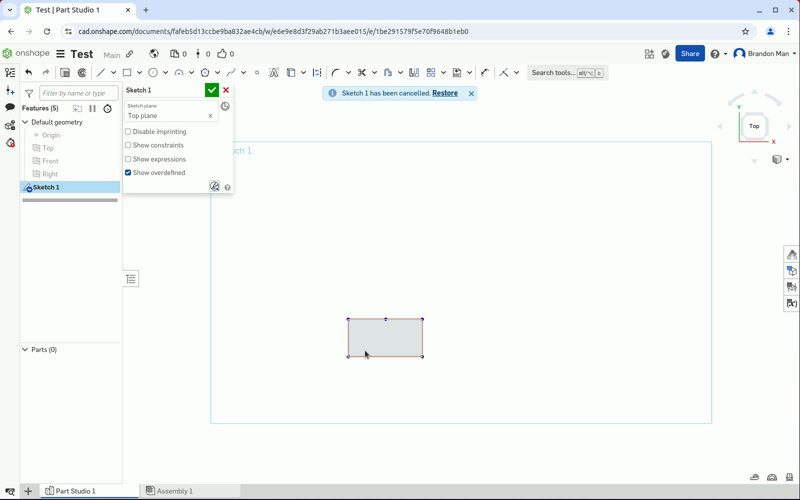
click(365, 350)
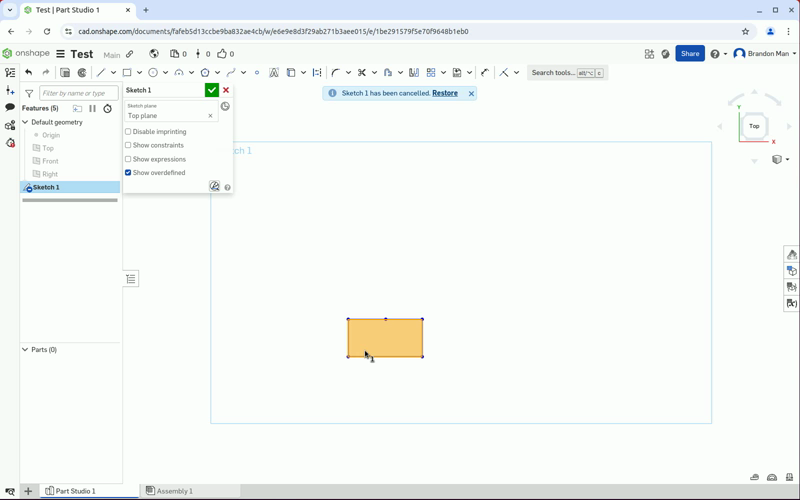
mouse_move(73, 352)
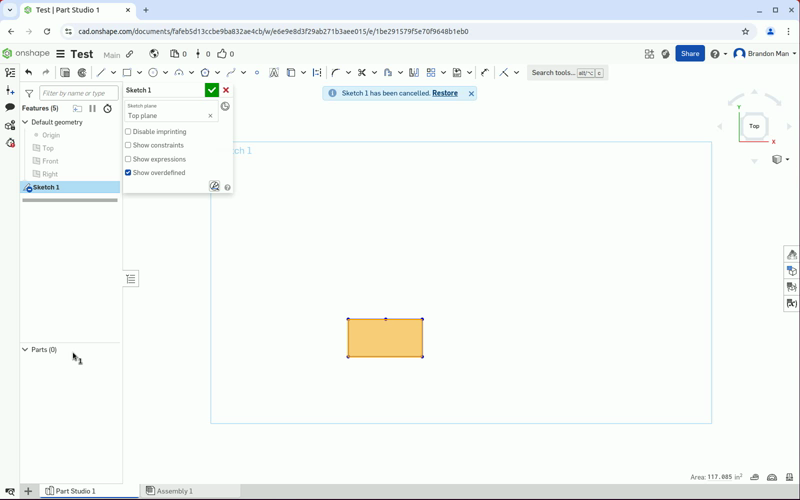
key(shift+y)
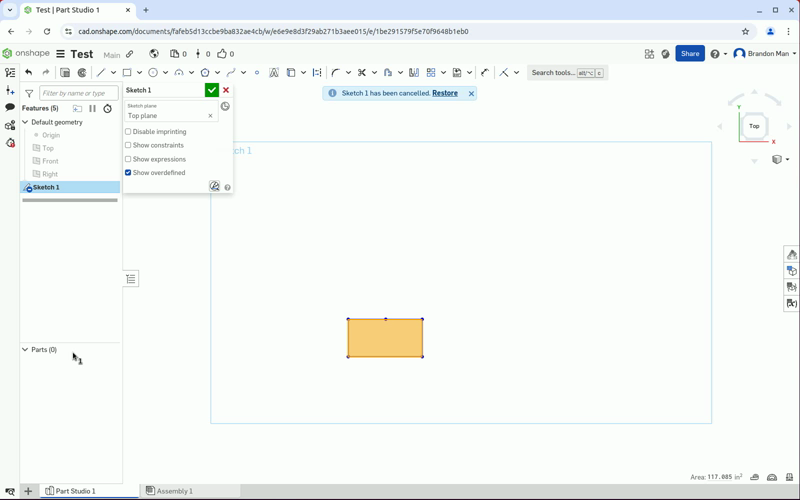
key(shift+e)
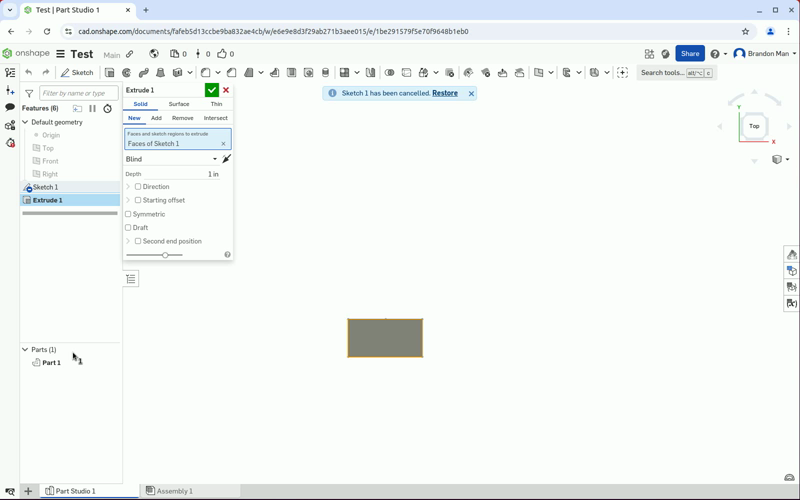
mouse_move(143, 106)
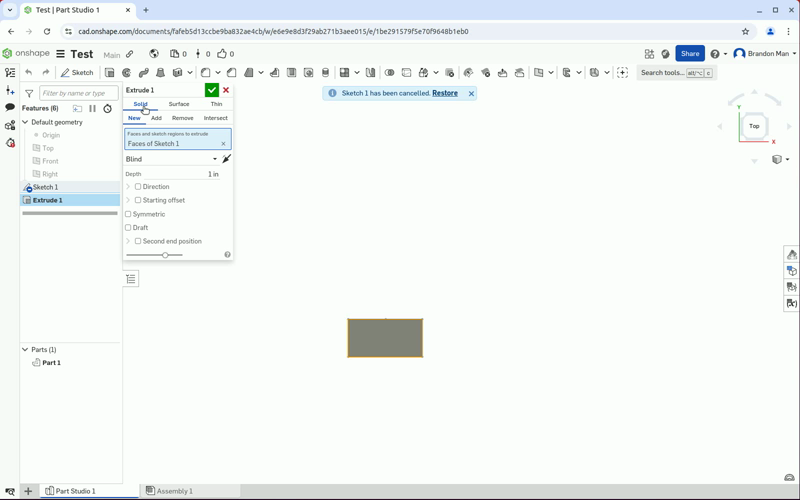
click(143, 106)
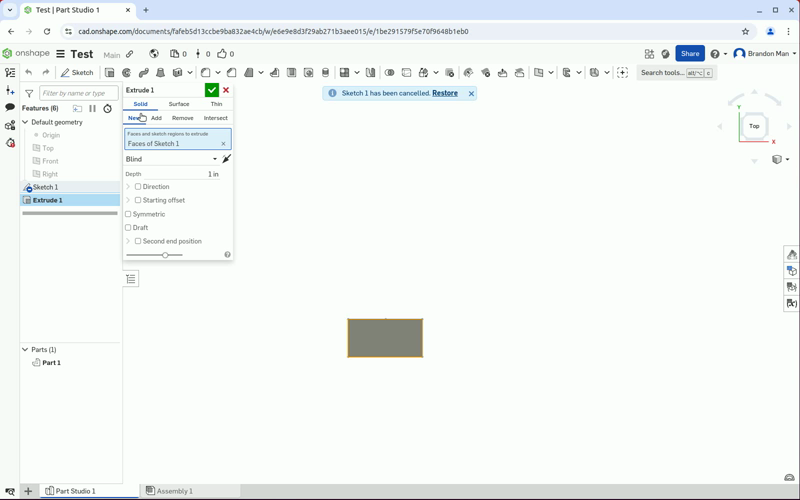
mouse_move(137, 120)
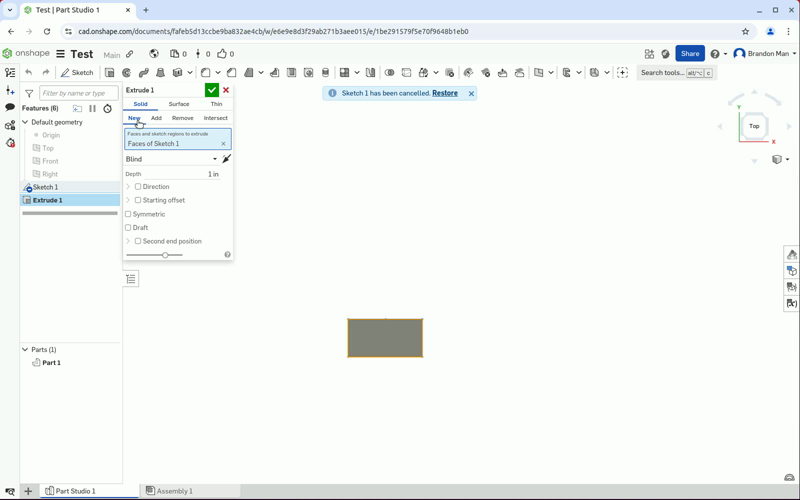
click(137, 120)
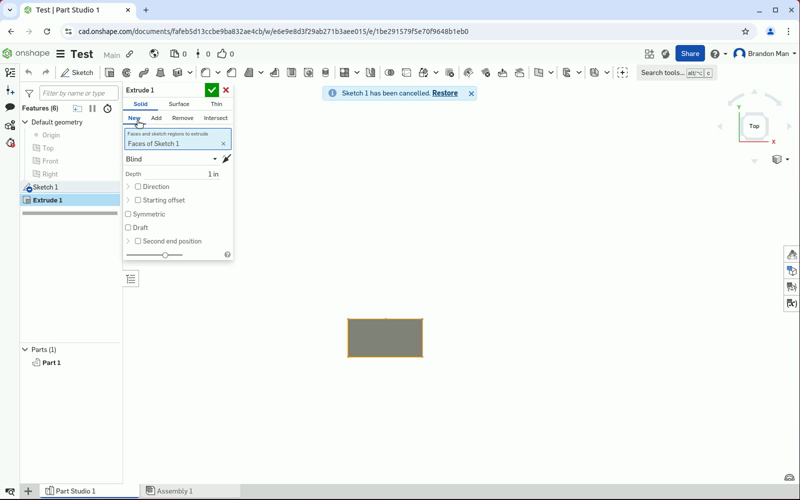
key(tab, 4)
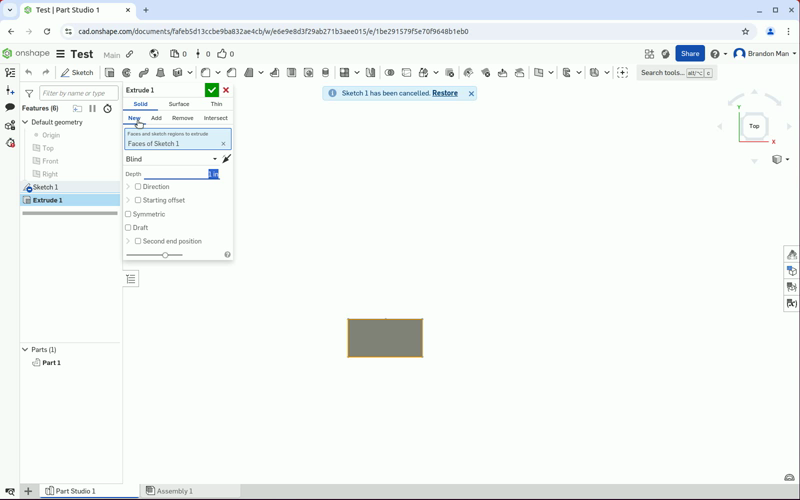
text(7.703)
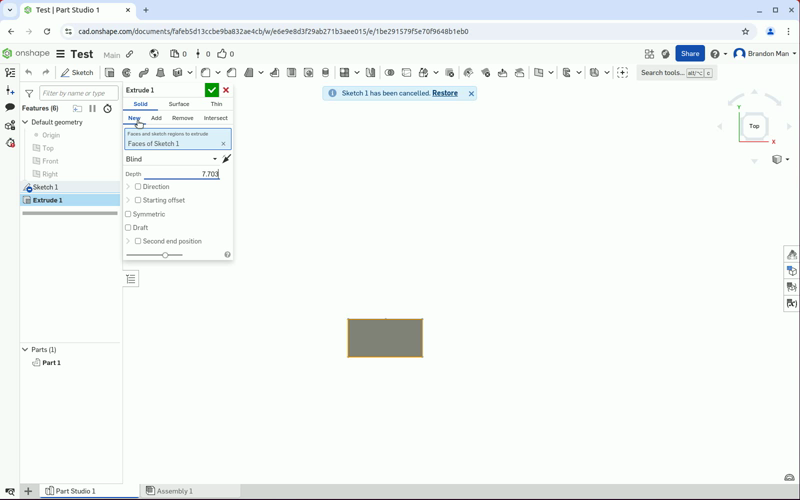
key(enter)
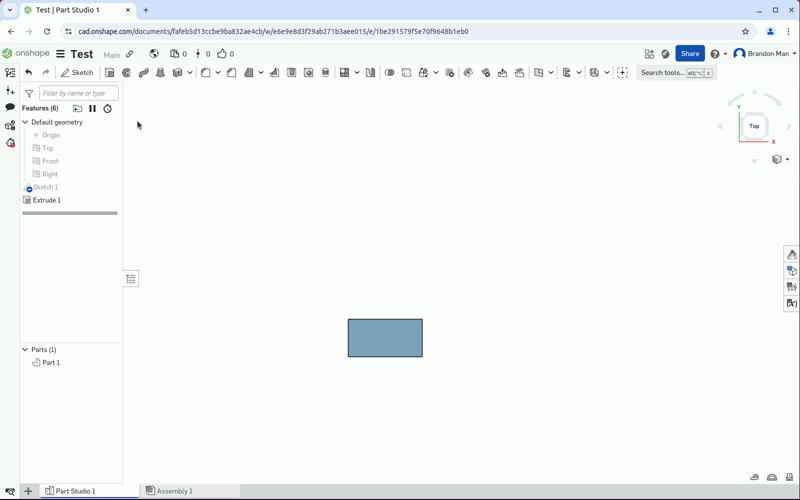
key(shift+h)
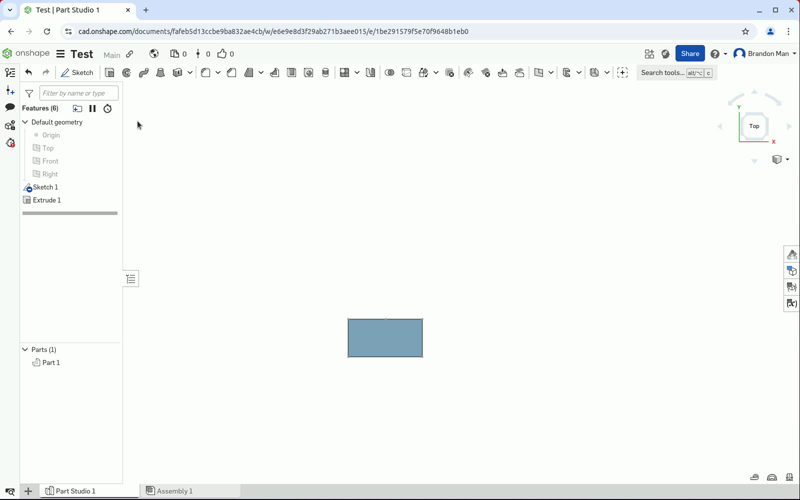
key(shift+h)
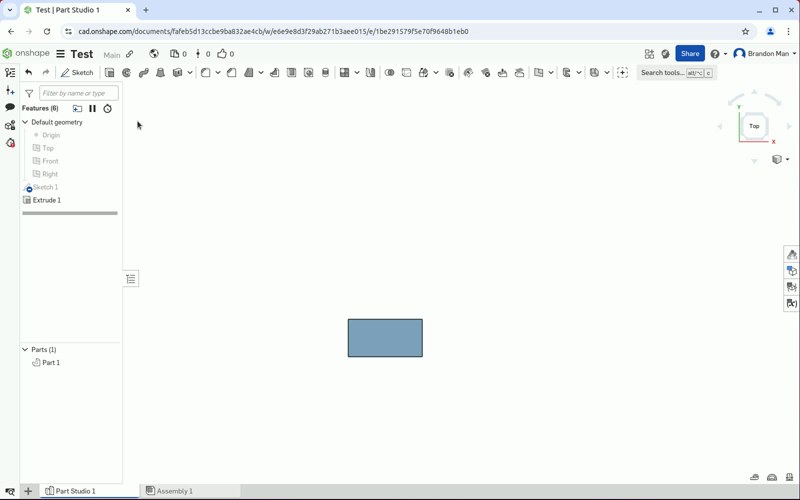
mouse_move(73, 189)
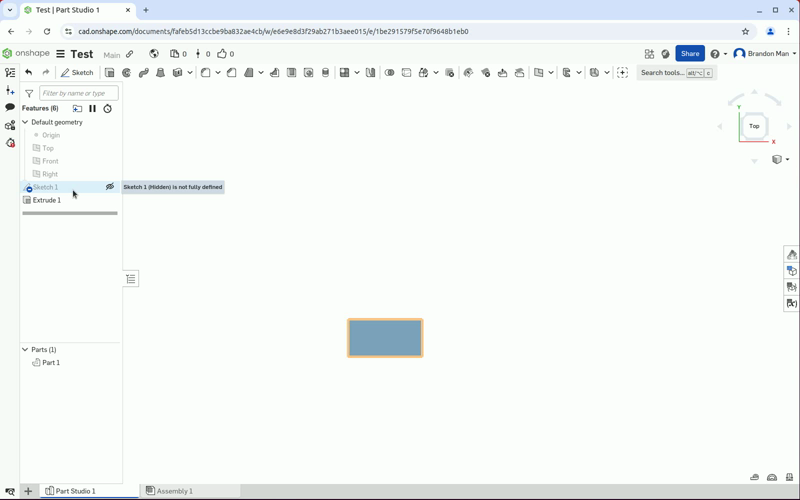
click(73, 189)
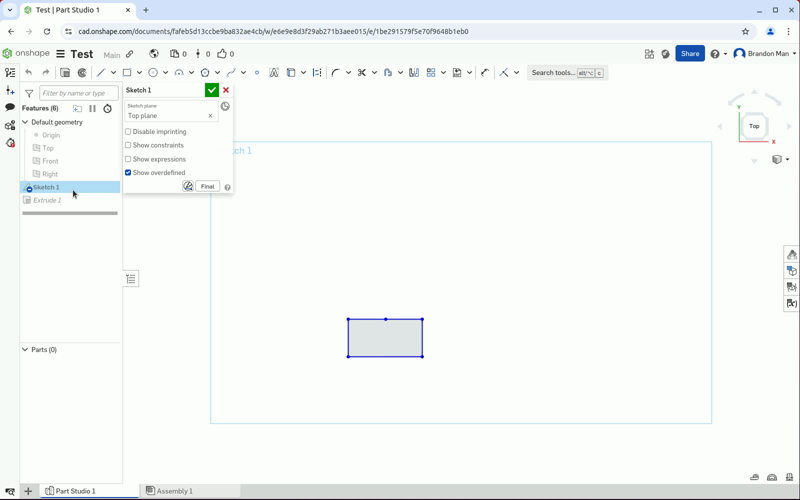
mouse_move(229, 92)
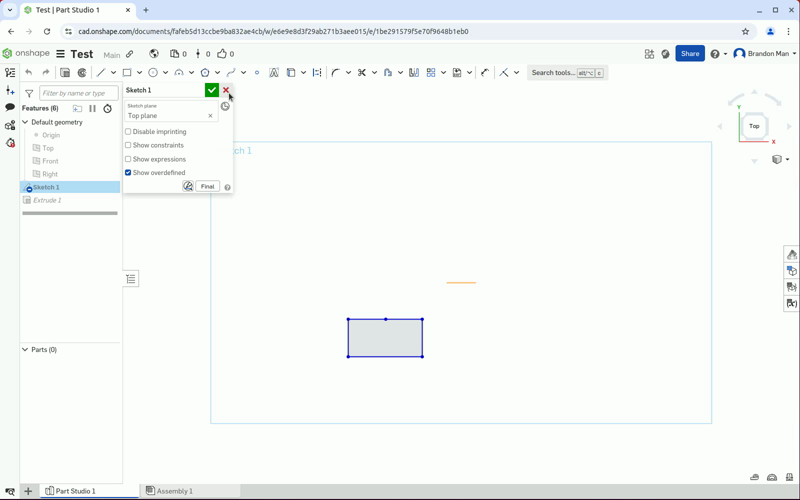
click(229, 92)
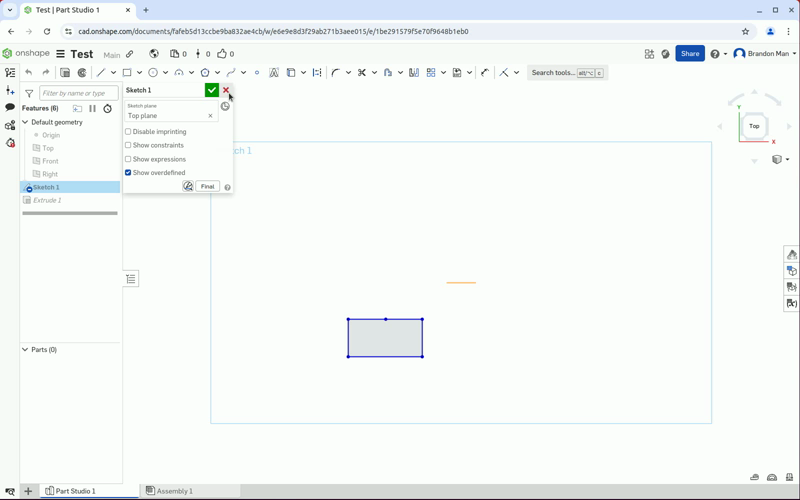
key(shift+s)
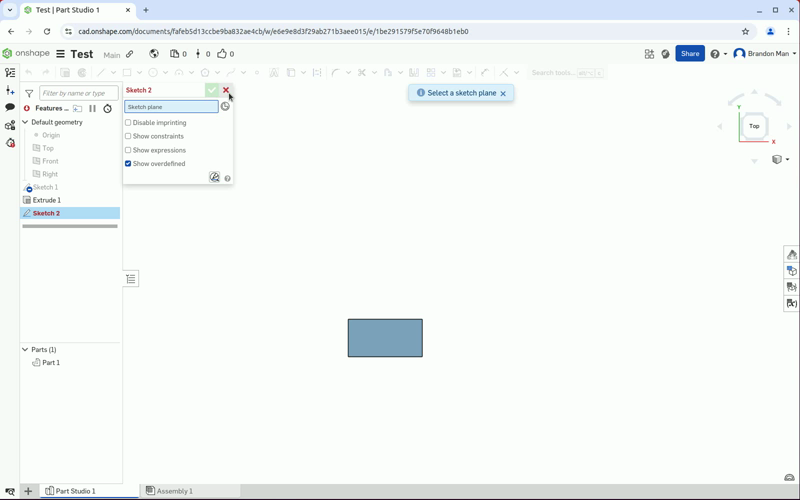
mouse_move(73, 150)
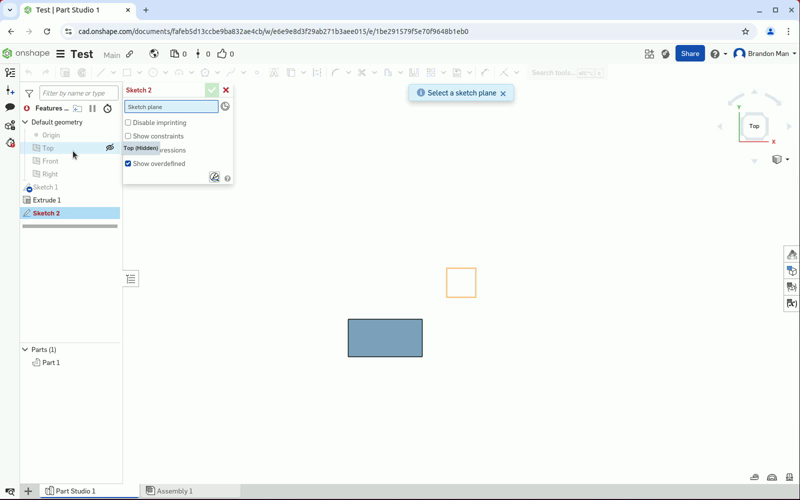
click(73, 150)
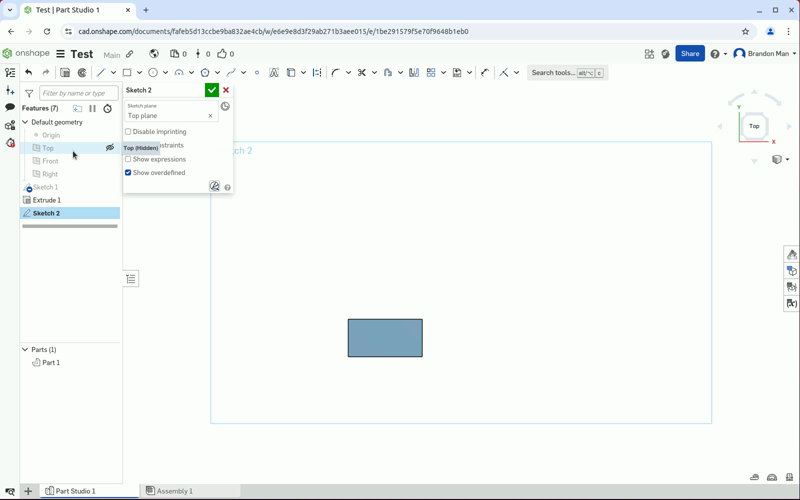
mouse_move(73, 352)
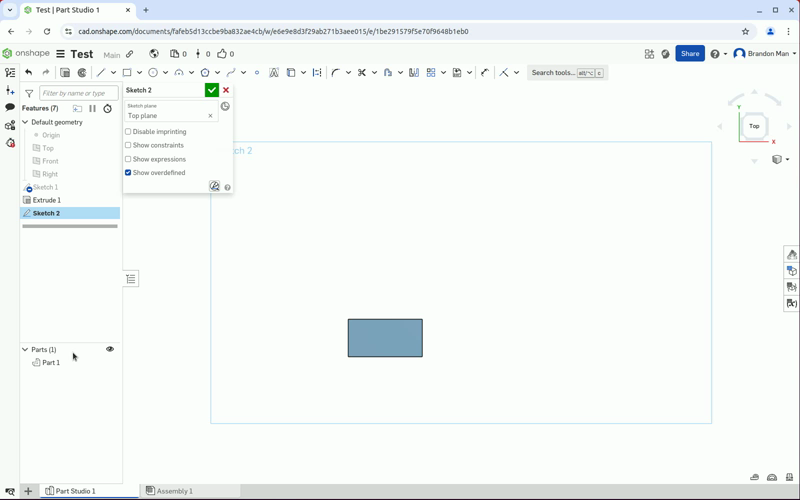
key(y)
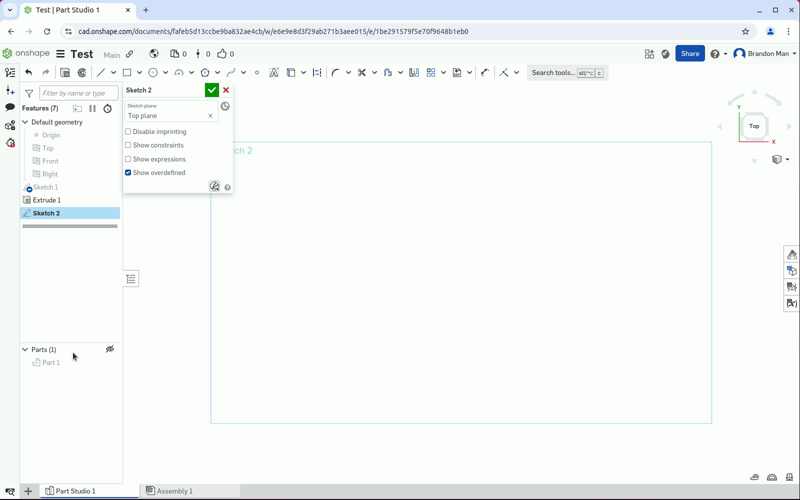
key(l)
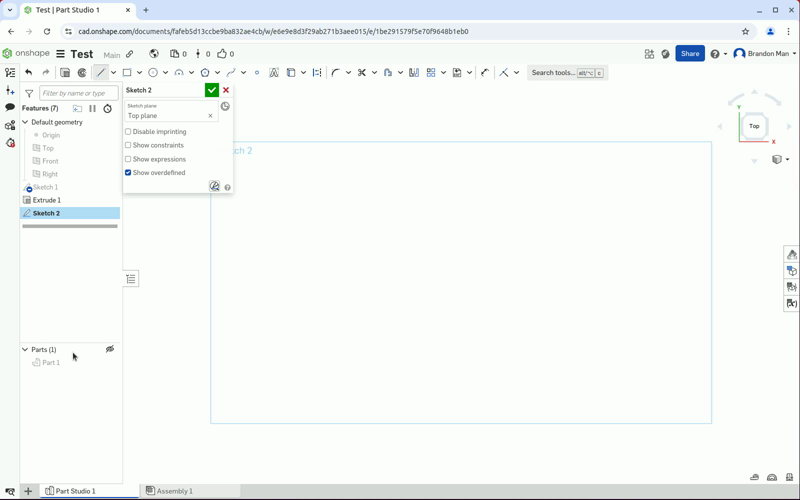
key_down(shift)
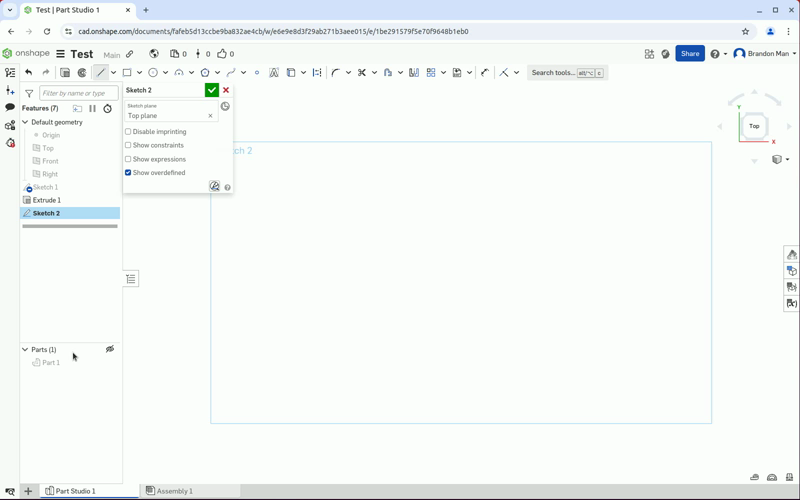
mouse_move(348, 320)
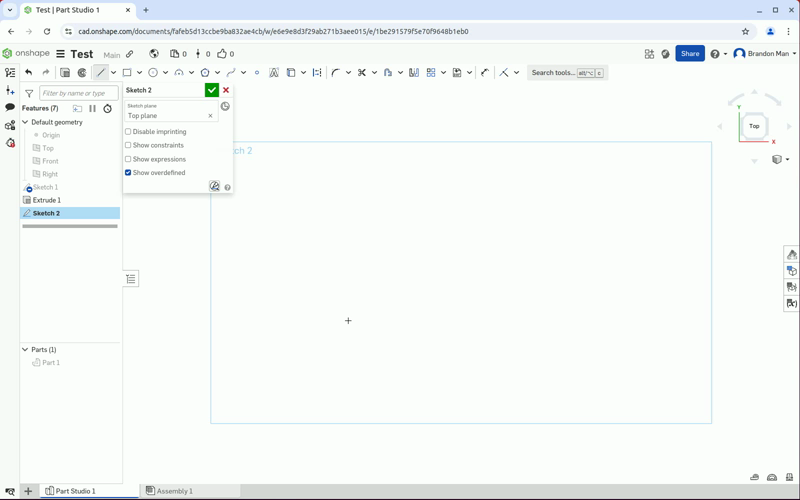
click(348, 320)
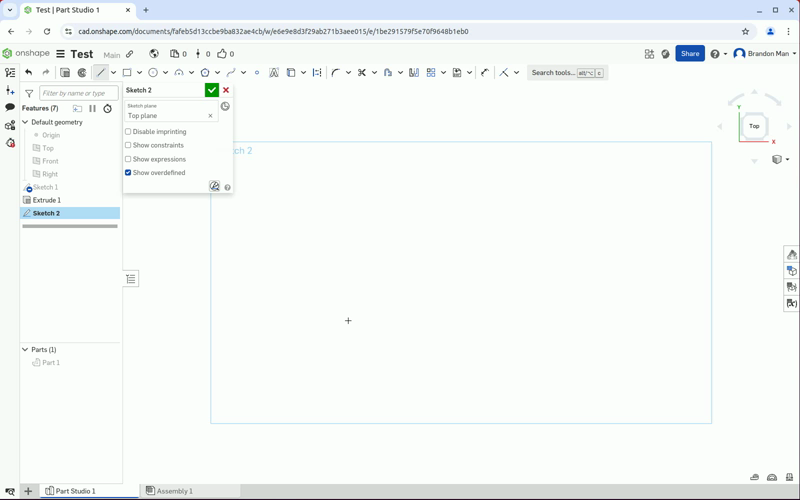
key_up(shift)
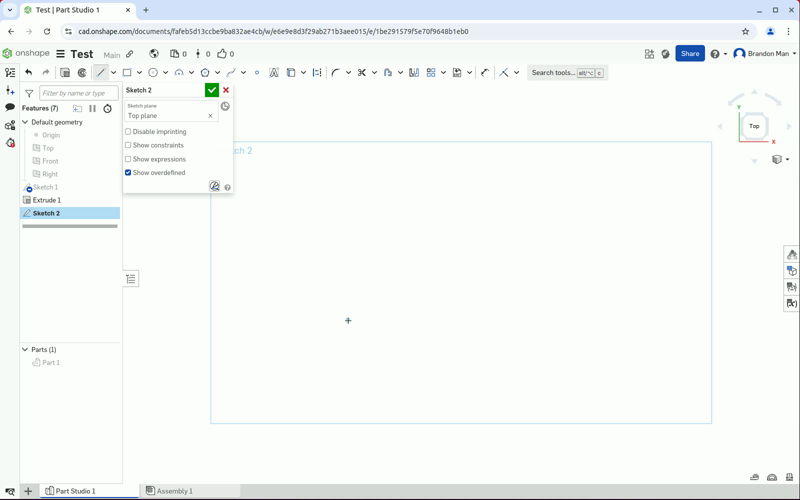
key_down(shift)
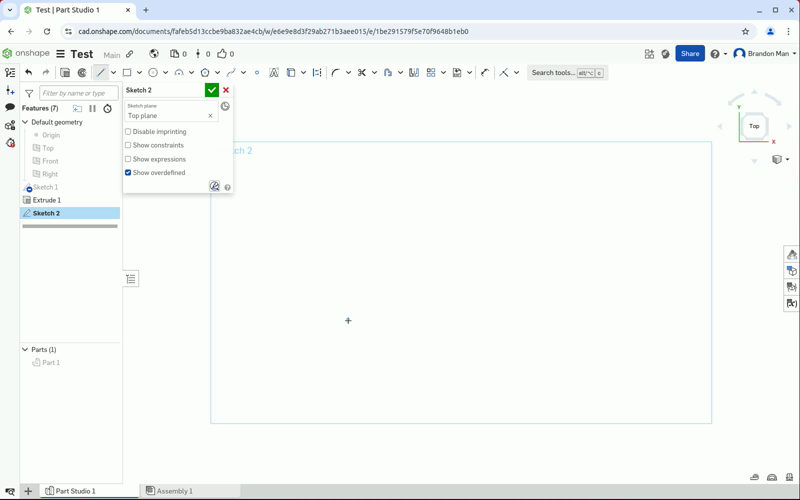
mouse_move(378, 320)
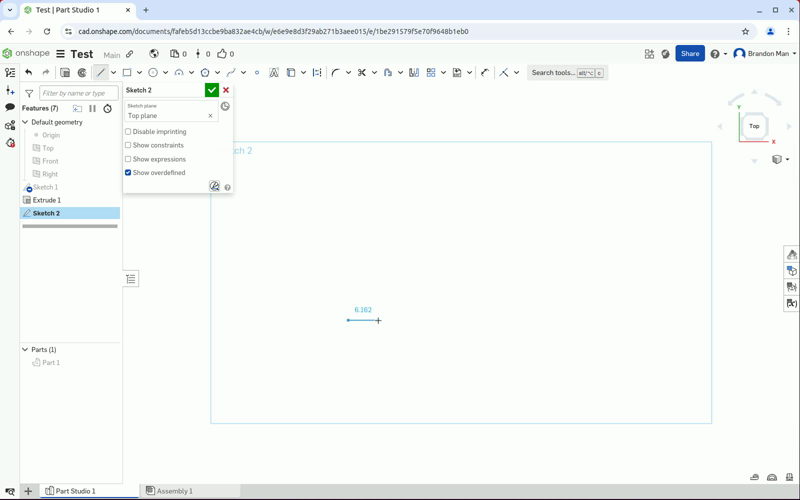
mouse_move(386, 320)
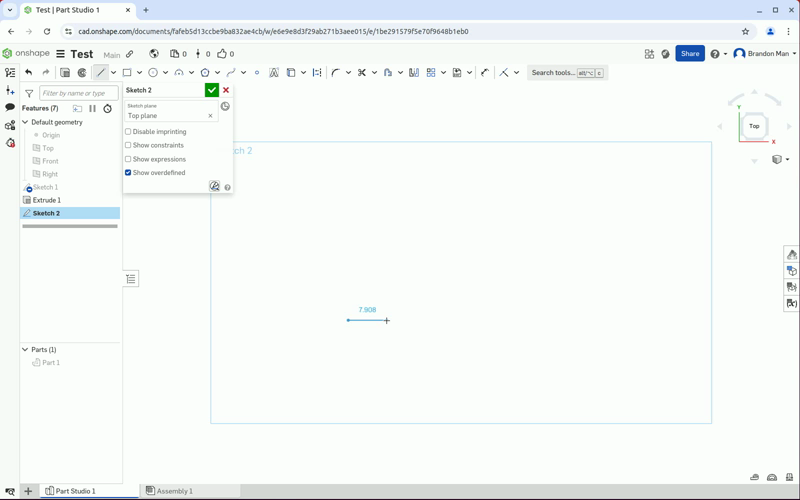
click(386, 320)
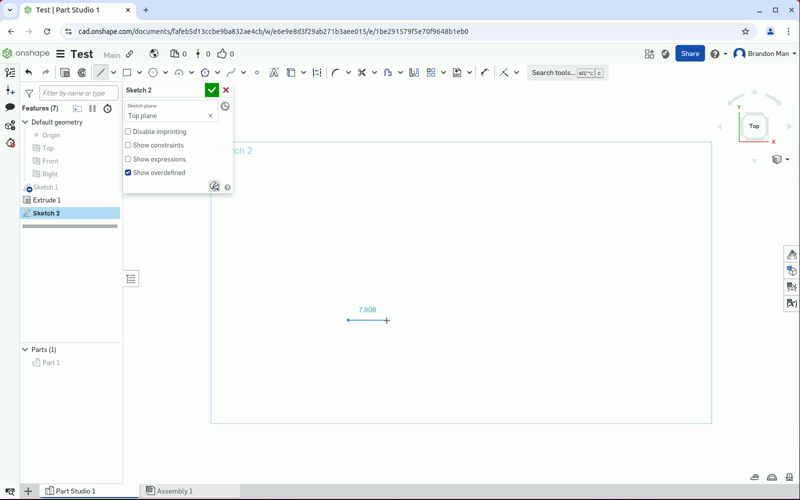
key_up(shift)
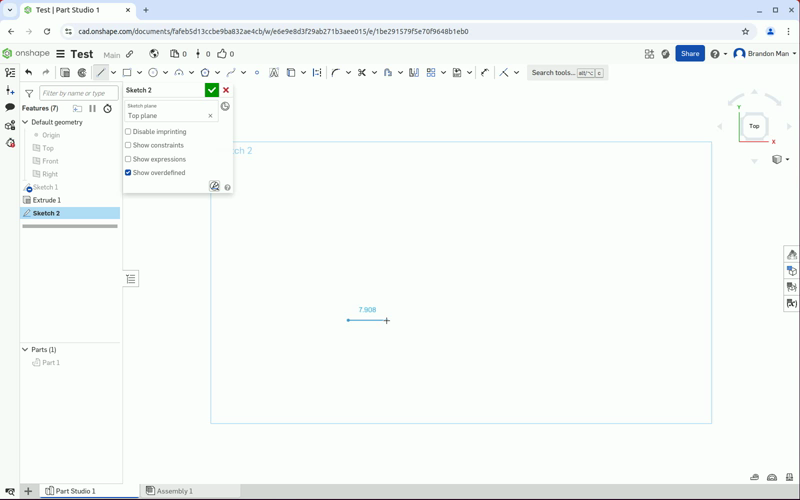
key_down(shift)
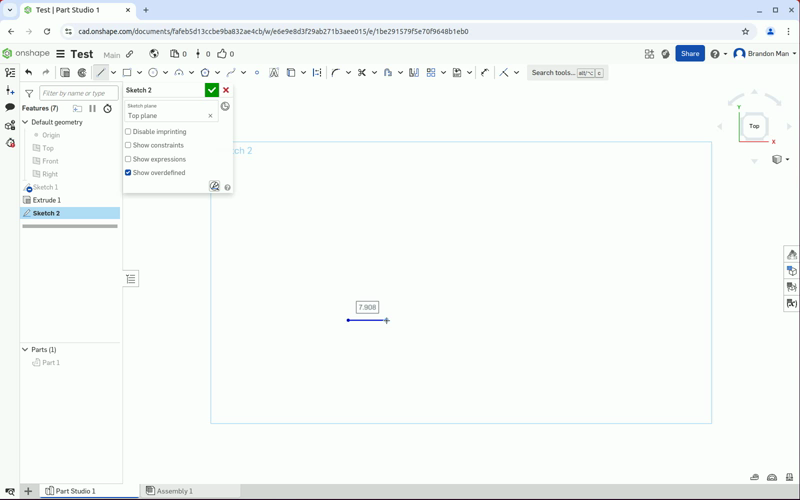
mouse_move(416, 320)
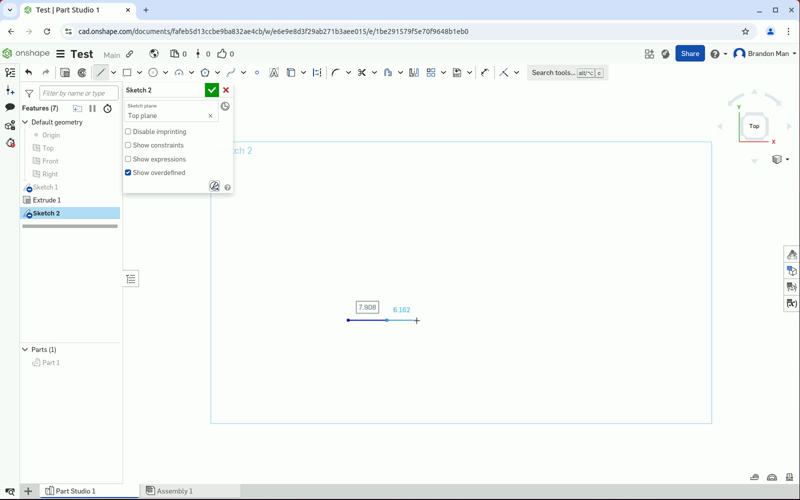
mouse_move(386, 282)
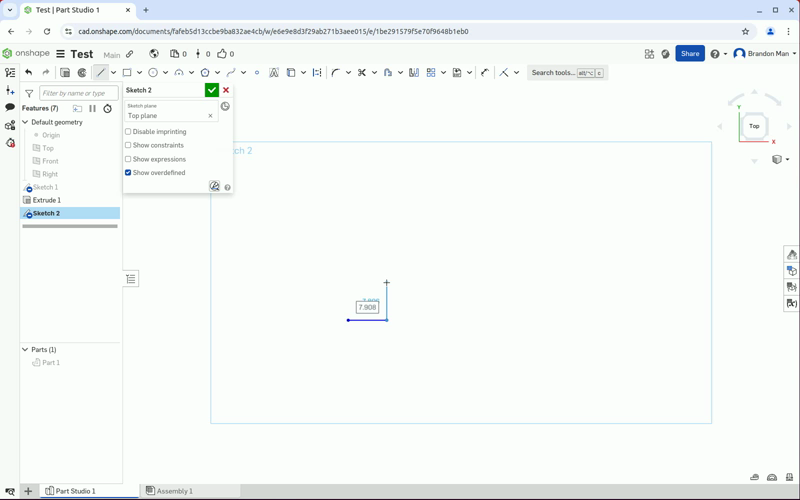
click(386, 282)
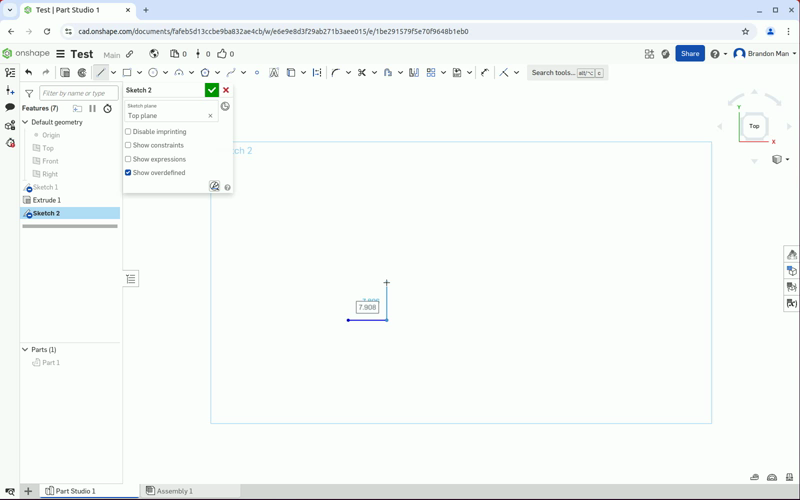
key_up(shift)
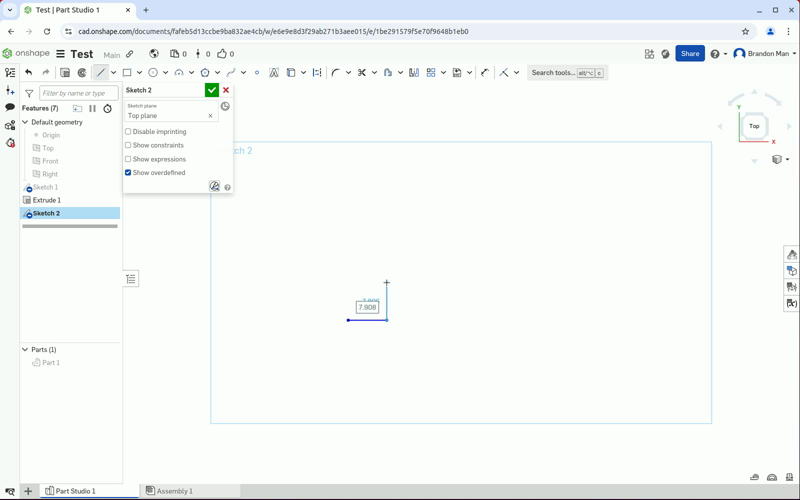
key_down(shift)
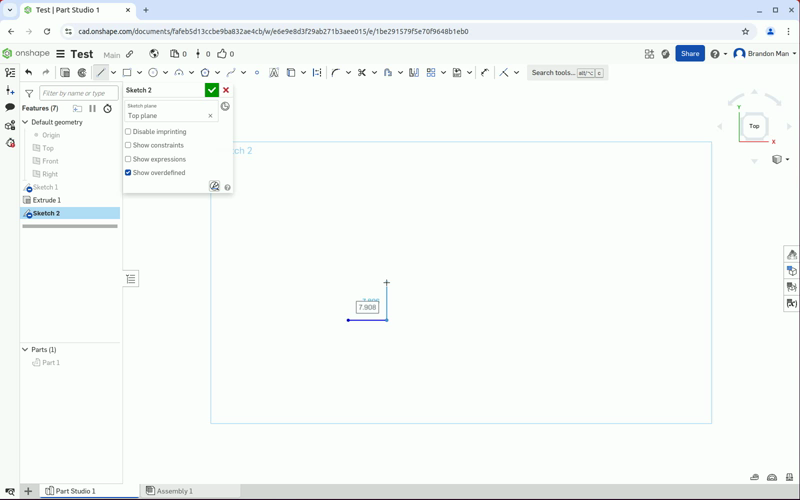
mouse_move(416, 282)
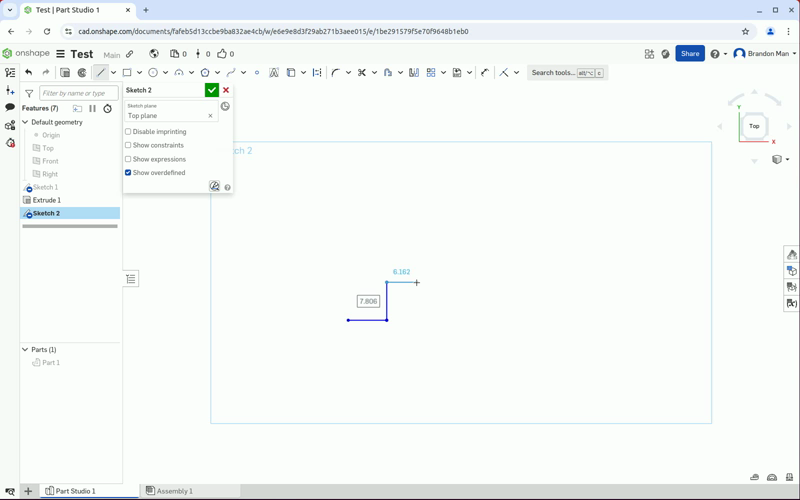
mouse_move(348, 282)
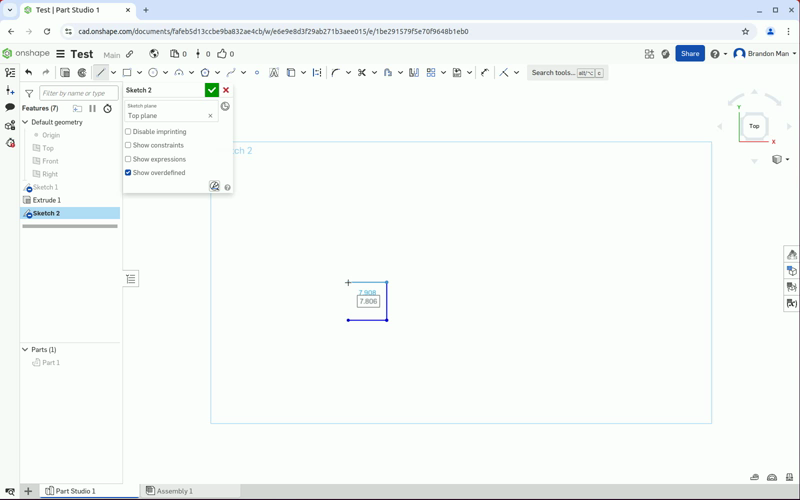
click(348, 282)
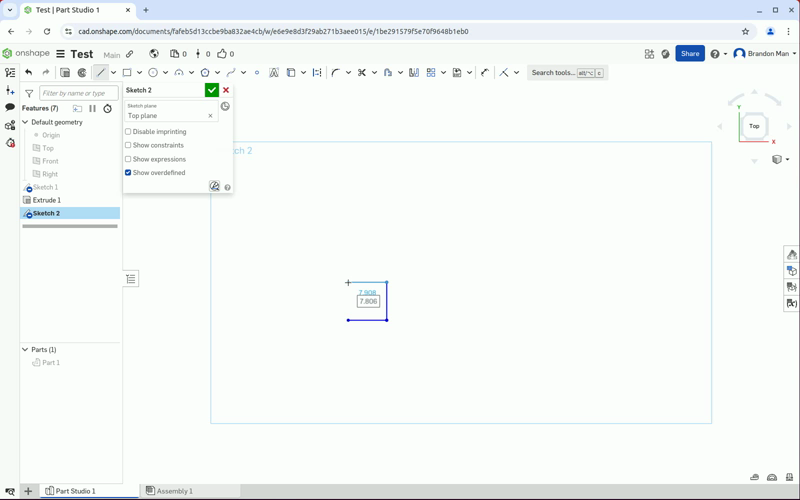
key_up(shift)
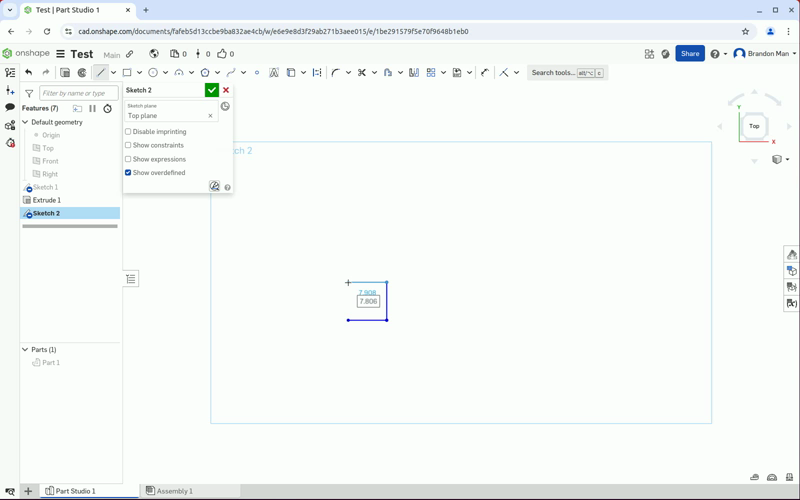
mouse_move(378, 282)
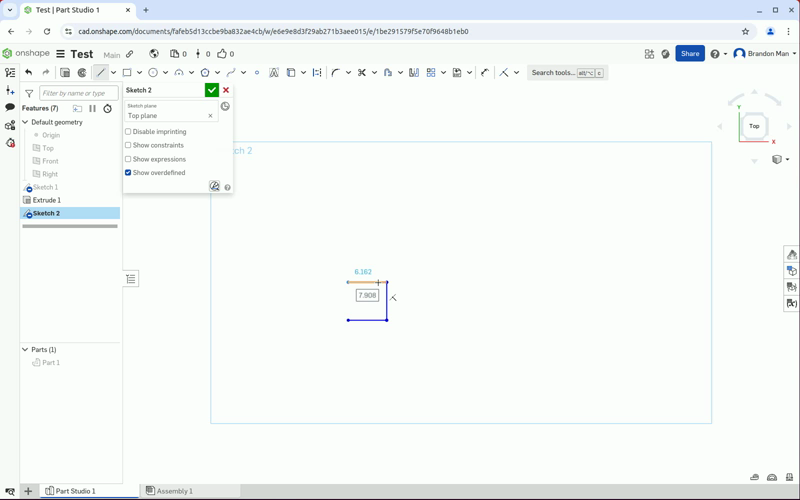
key_down(shift)
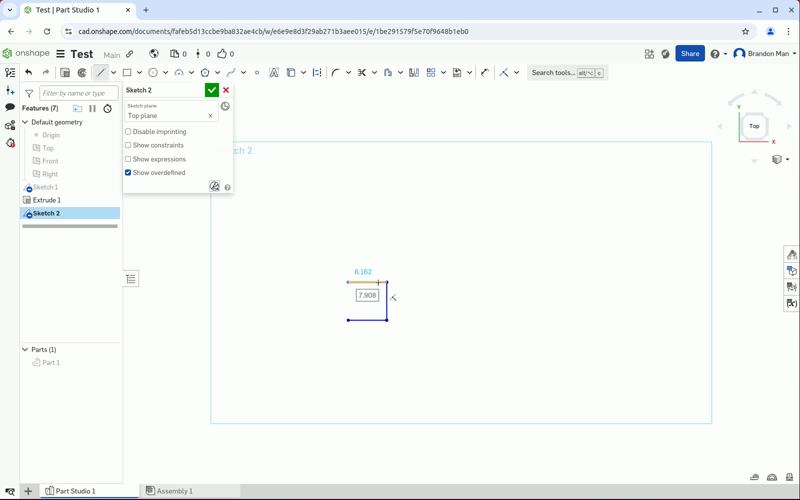
mouse_move(348, 320)
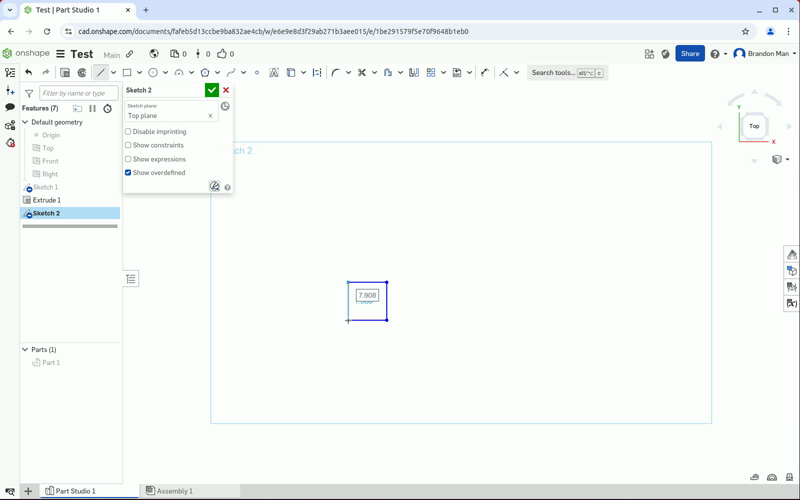
key_up(shift)
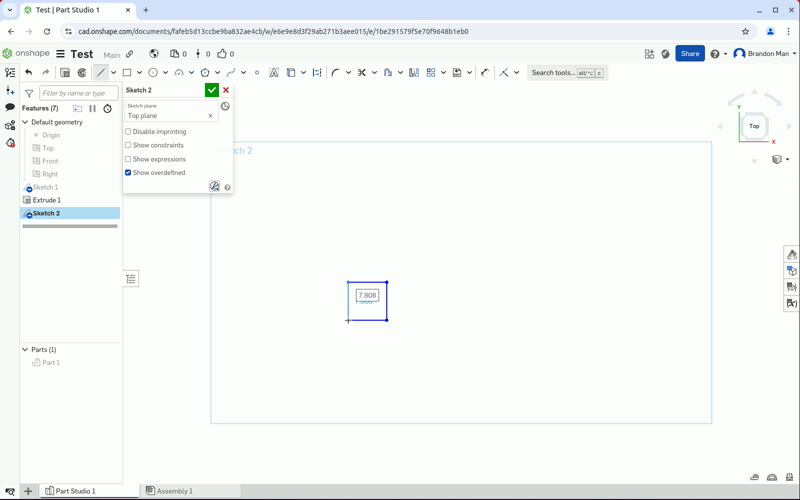
click(348, 320)
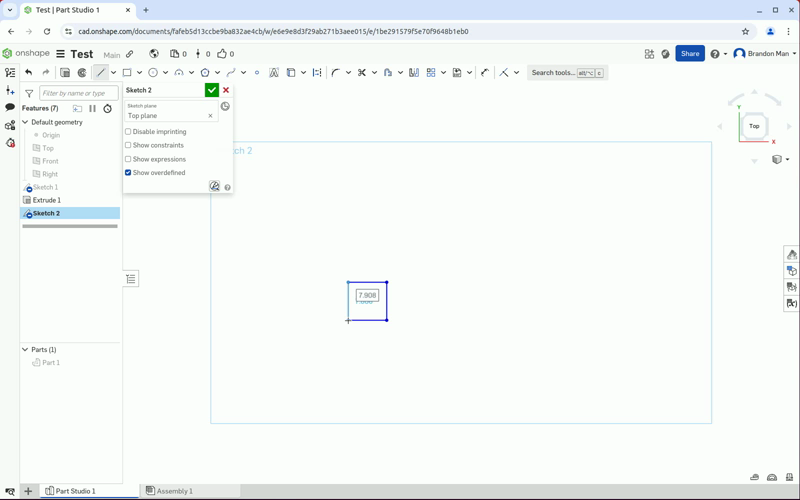
key(esc)
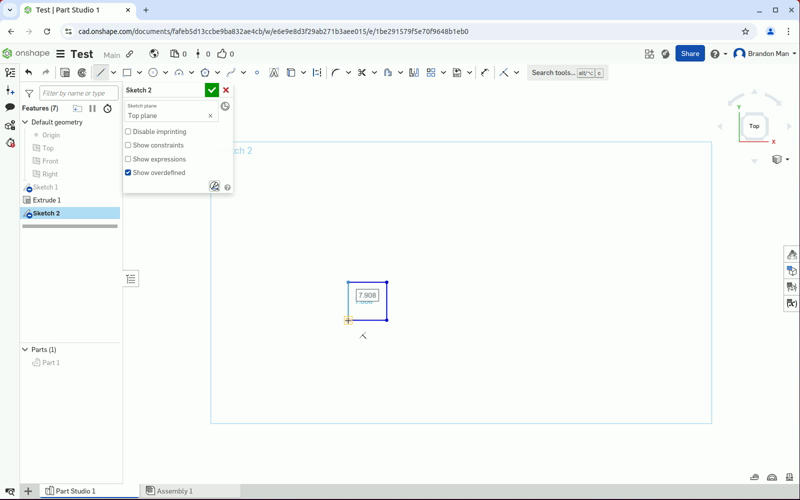
mouse_move(375, 292)
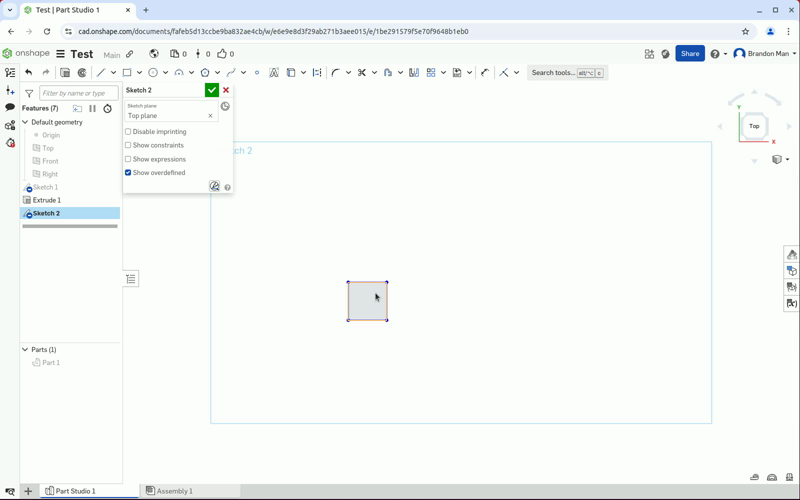
scroll(6)
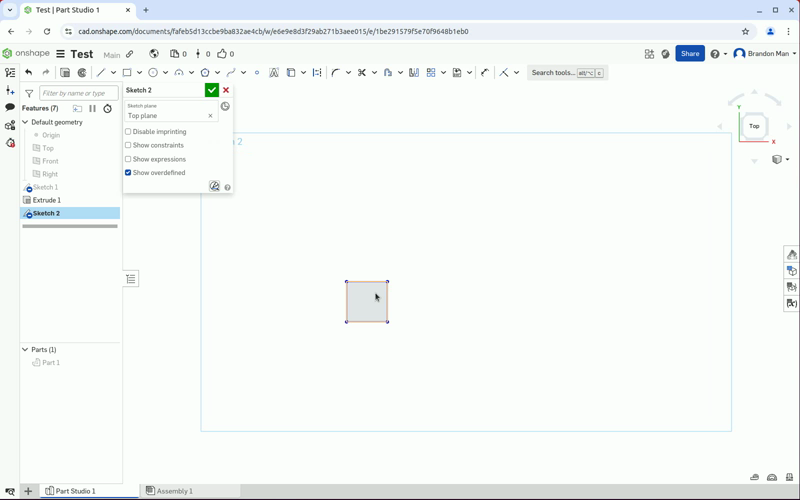
scroll(6)
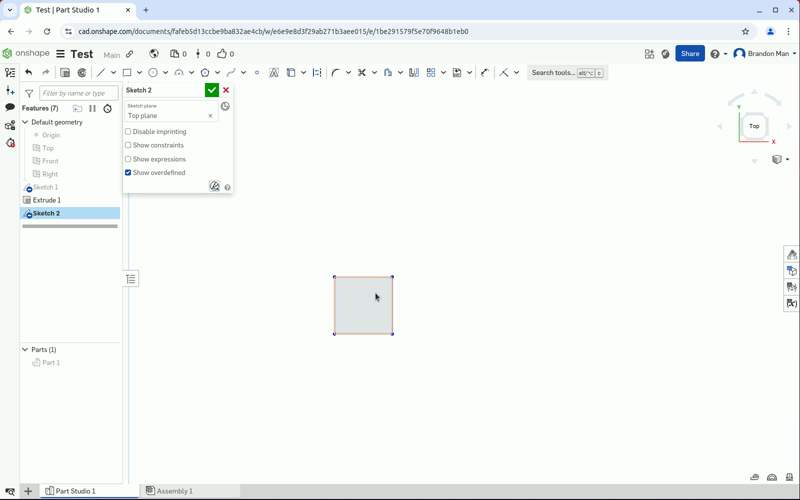
scroll(6)
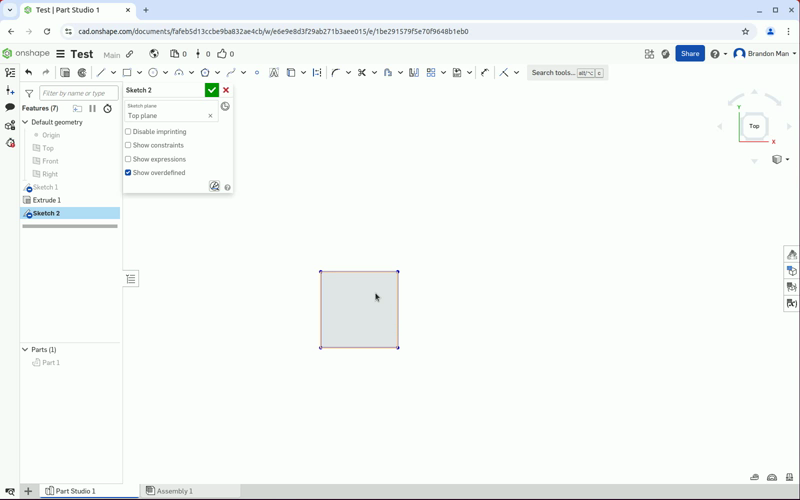
scroll(6)
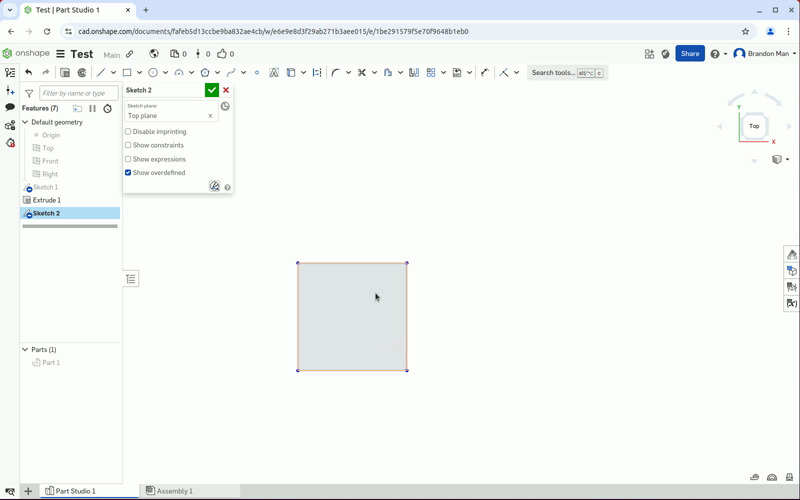
scroll(6)
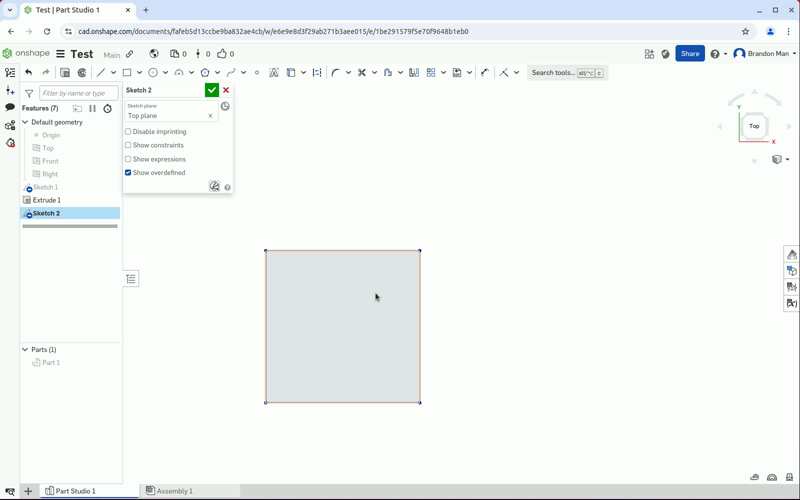
scroll(6)
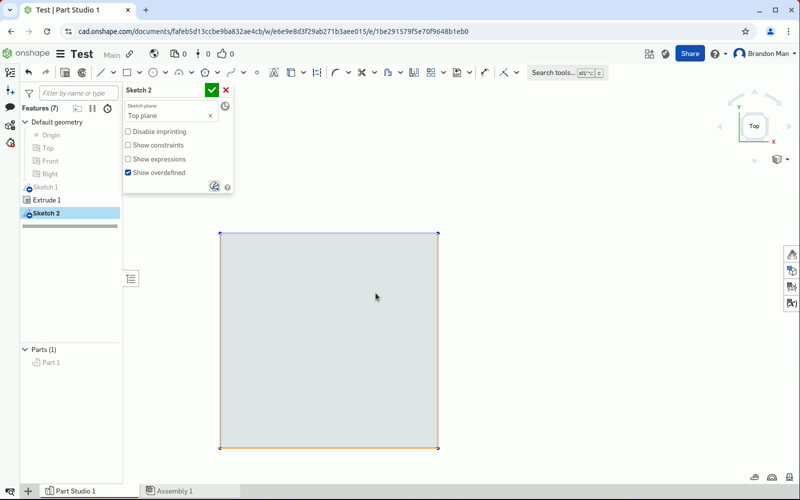
scroll(6)
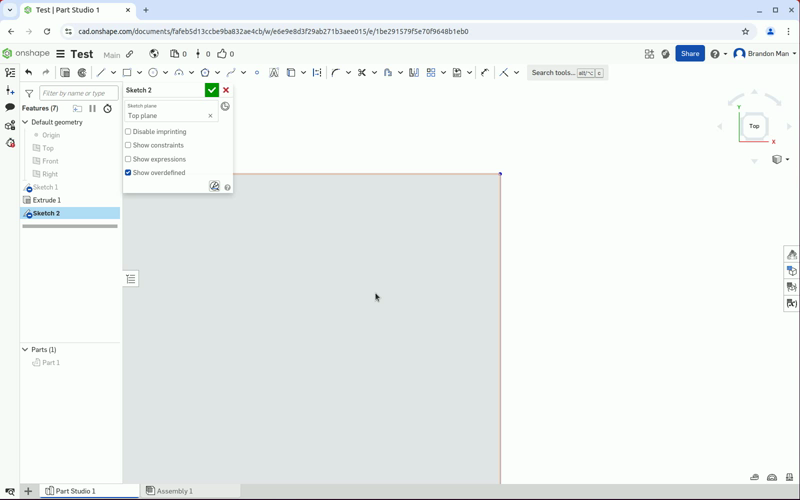
click(375, 292)
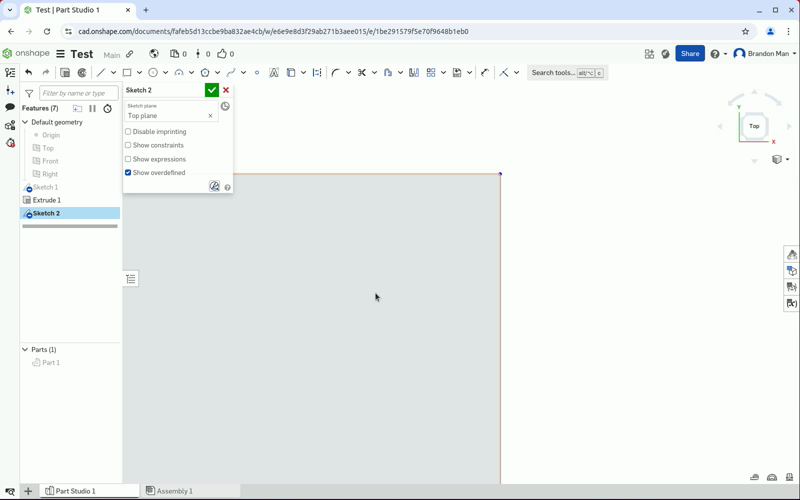
scroll(-6)
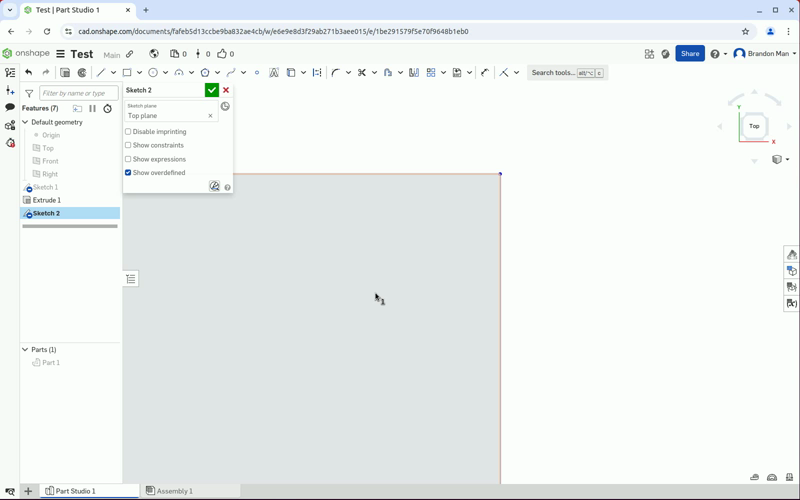
scroll(-6)
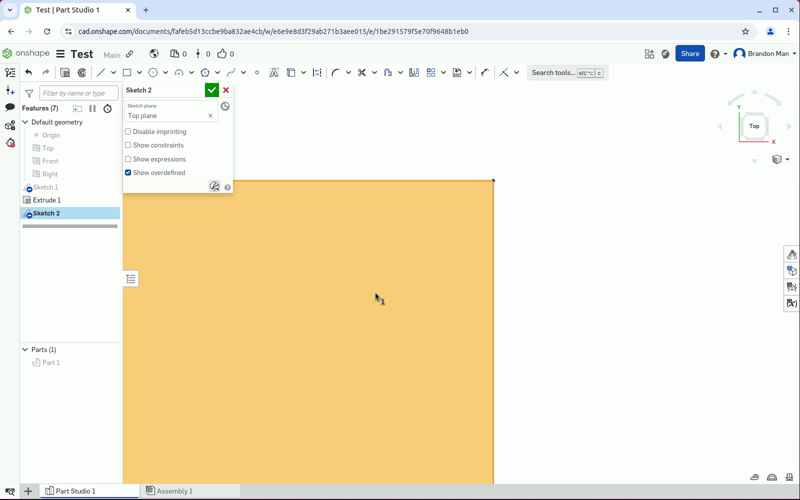
scroll(-6)
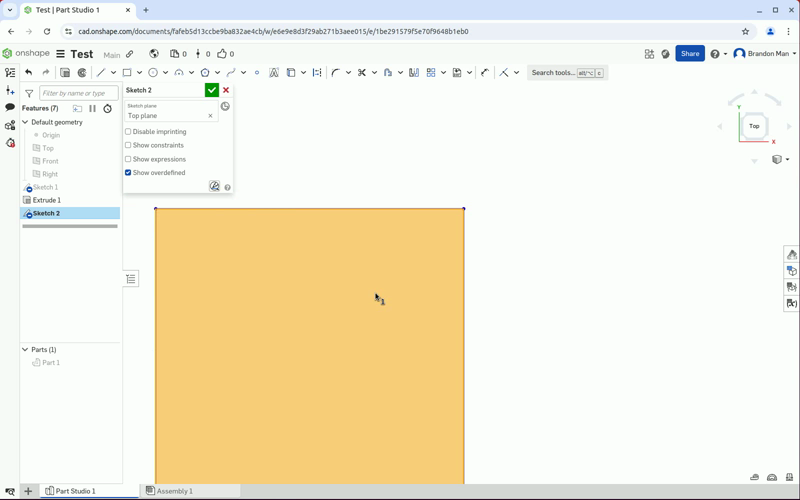
scroll(-6)
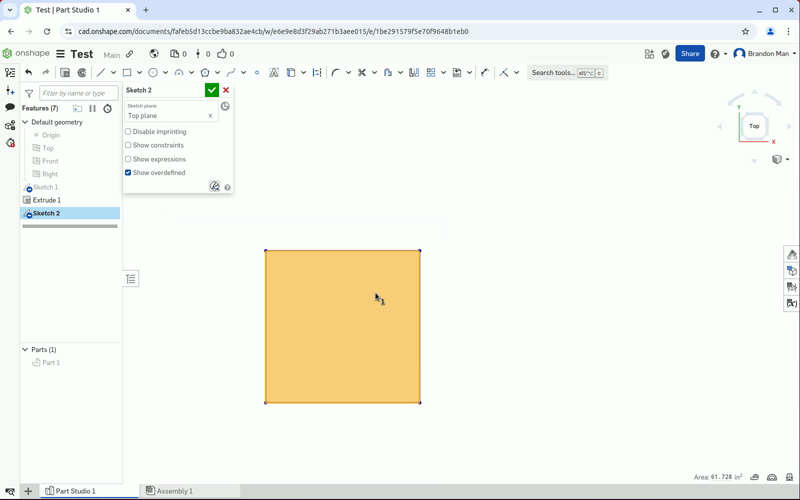
scroll(-6)
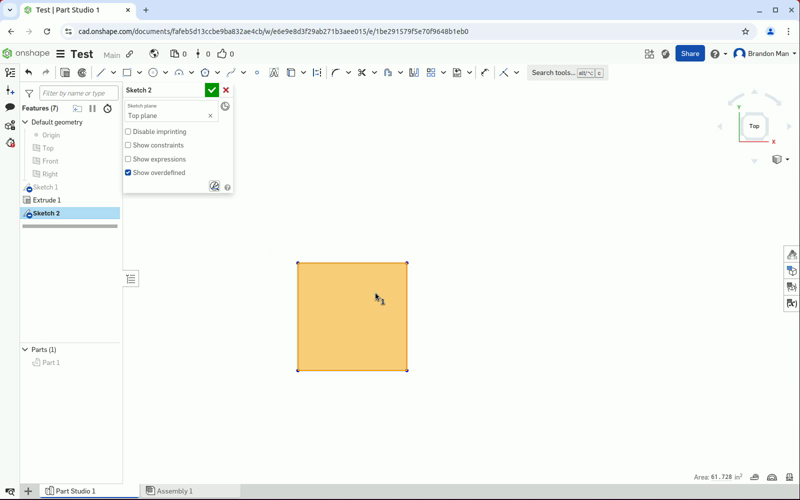
scroll(-6)
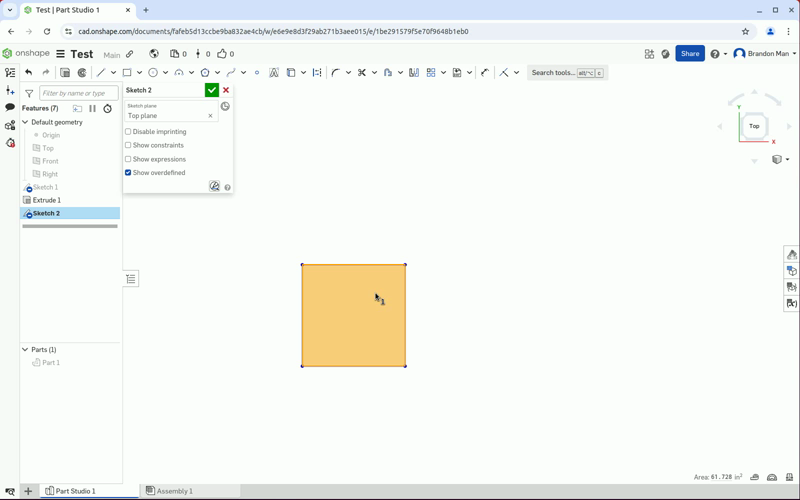
scroll(-6)
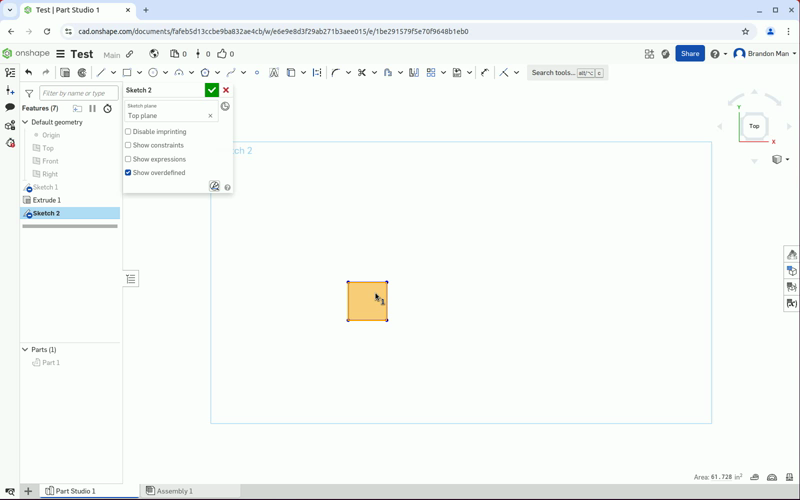
mouse_move(73, 352)
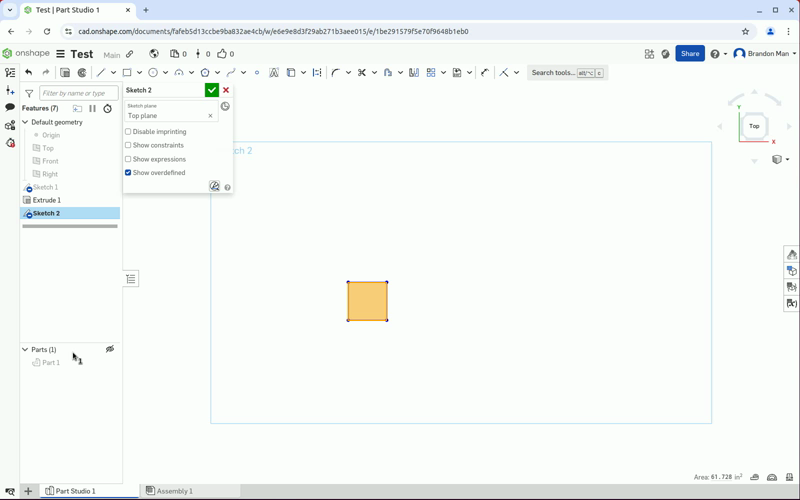
key(shift+y)
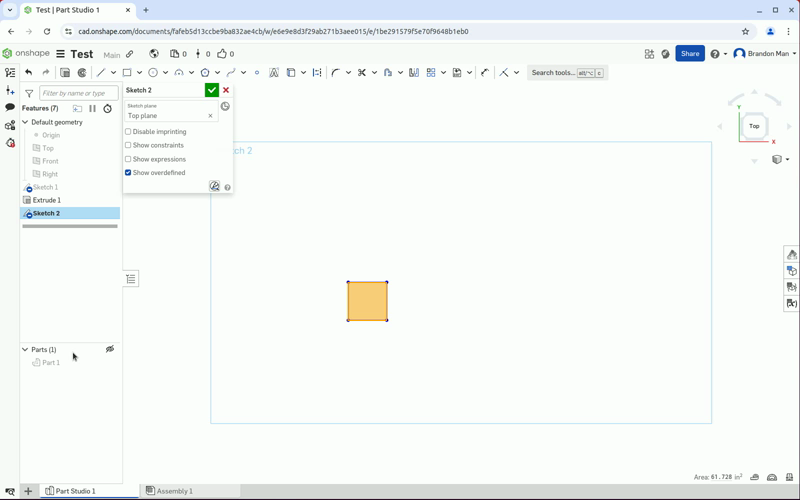
key(shift+e)
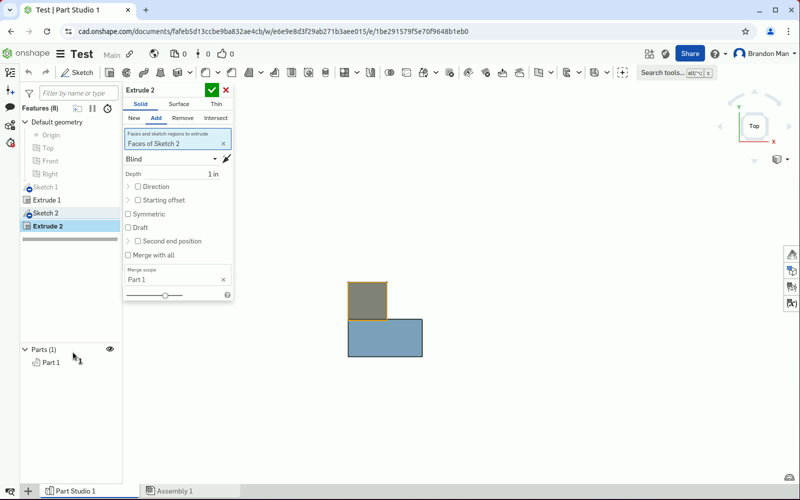
mouse_move(143, 106)
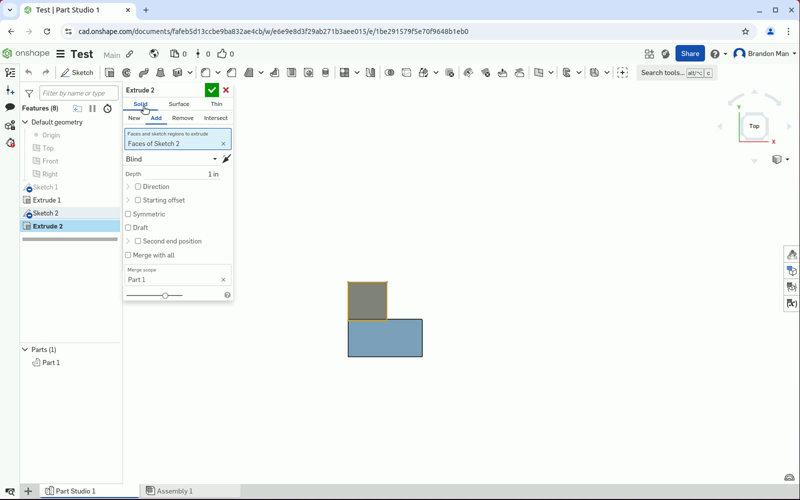
click(143, 106)
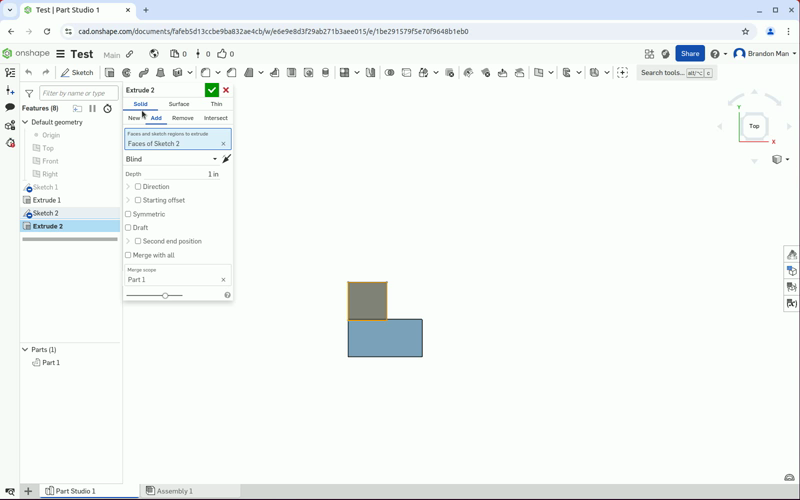
mouse_move(137, 120)
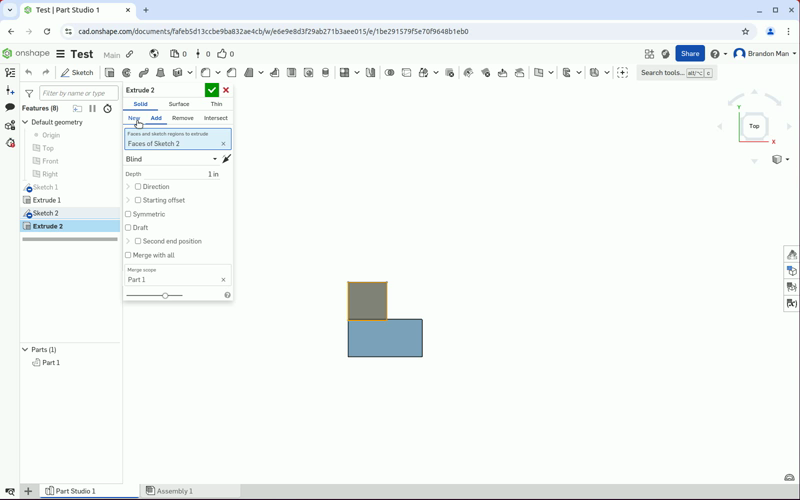
click(137, 120)
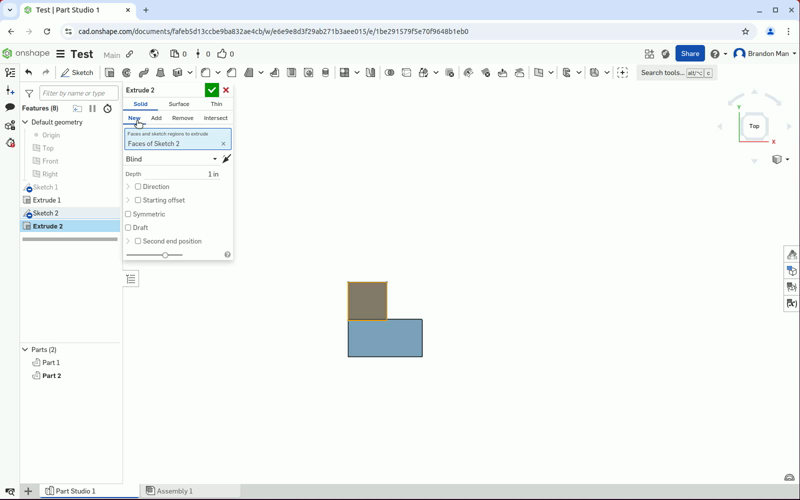
key(tab, 4)
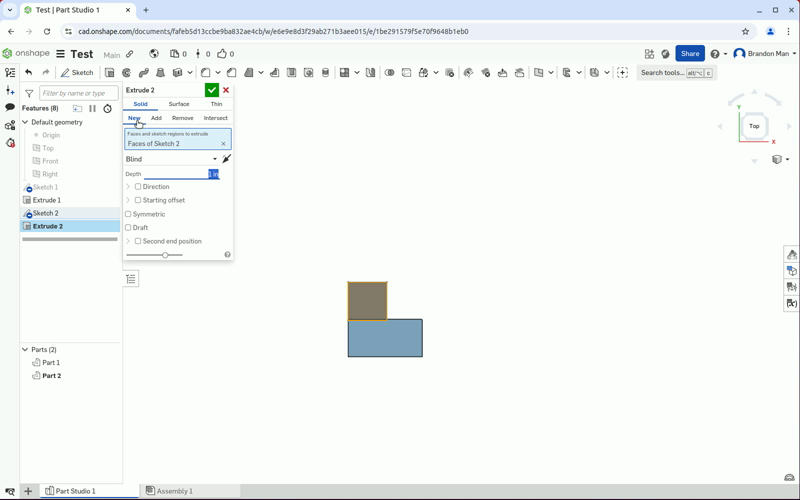
text(7.703)
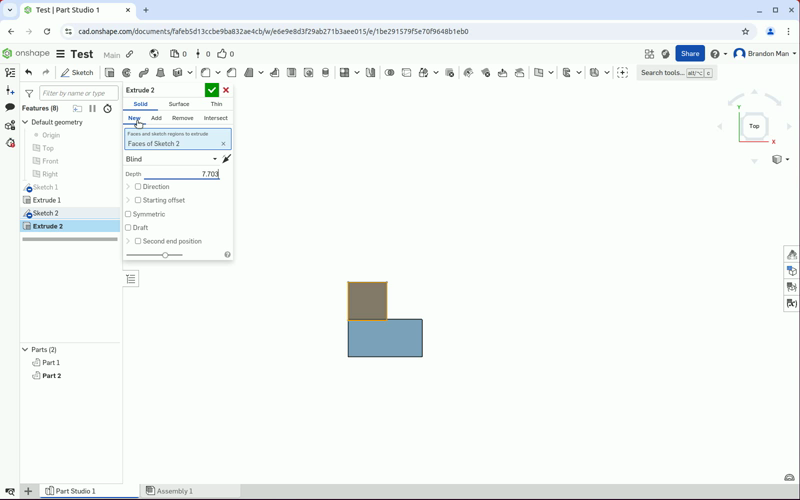
key(enter)
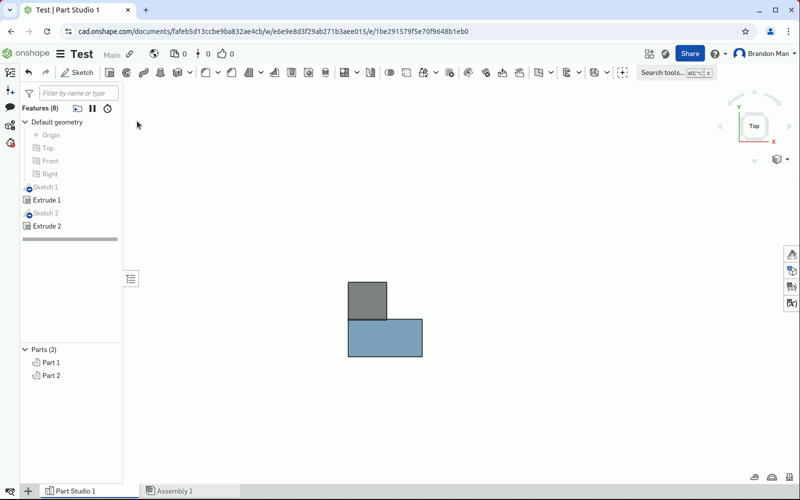
key(shift+h)
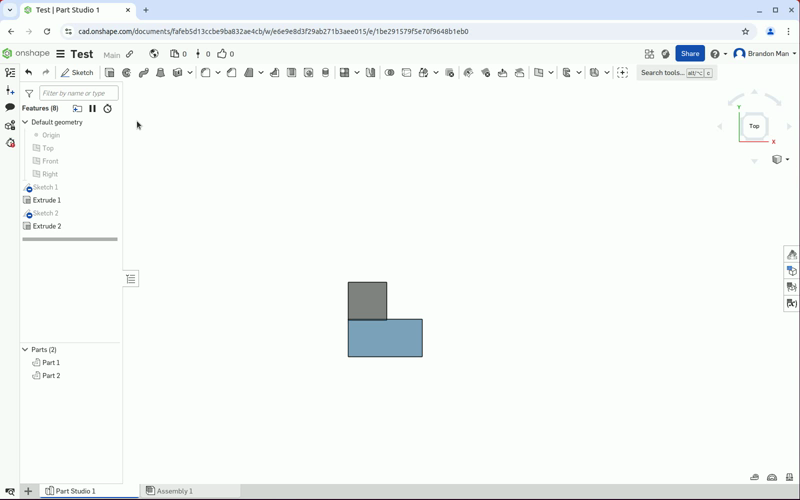
key(shift+h)
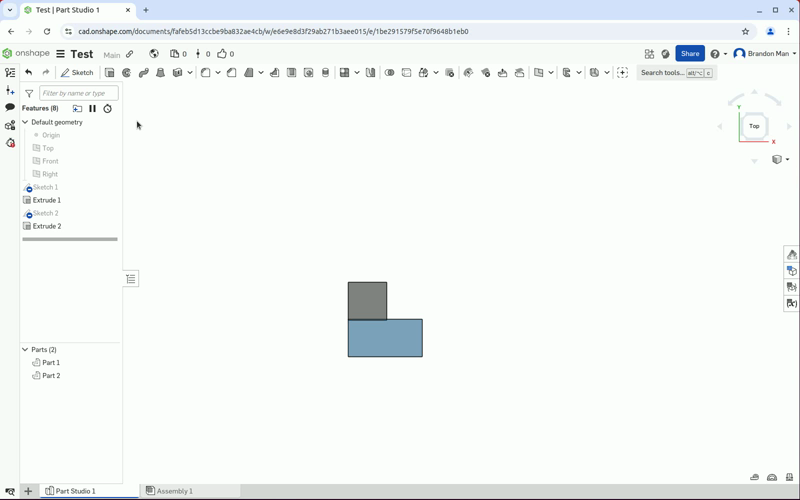
mouse_move(73, 189)
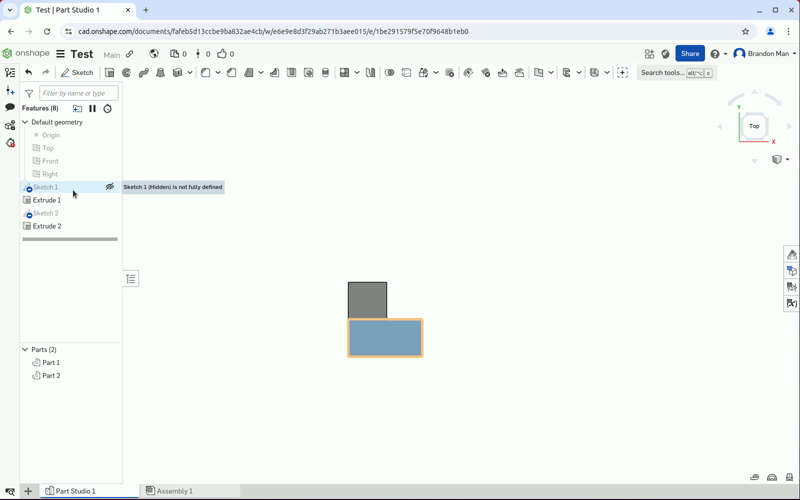
click(73, 189)
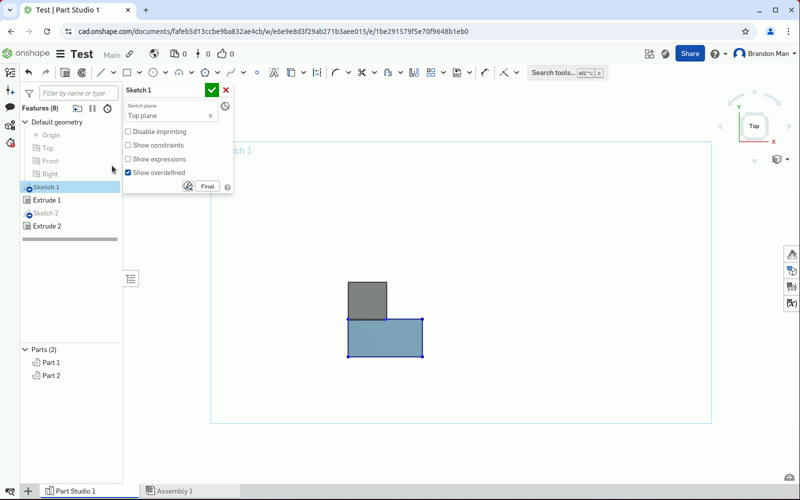
mouse_move(229, 92)
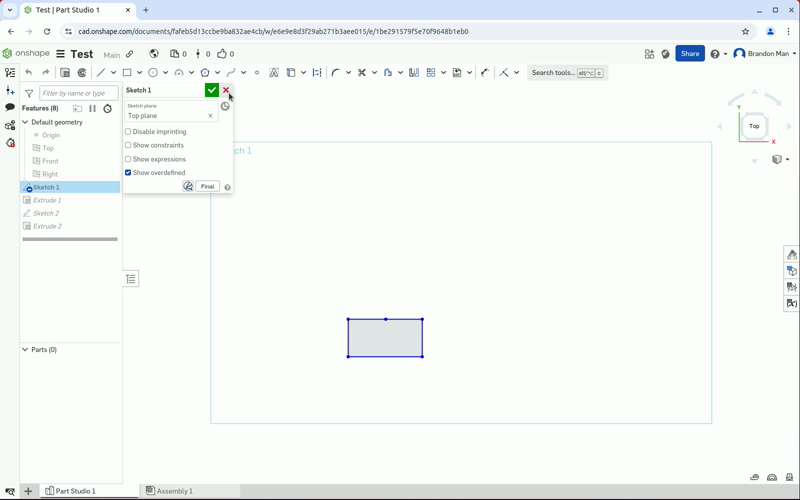
click(229, 92)
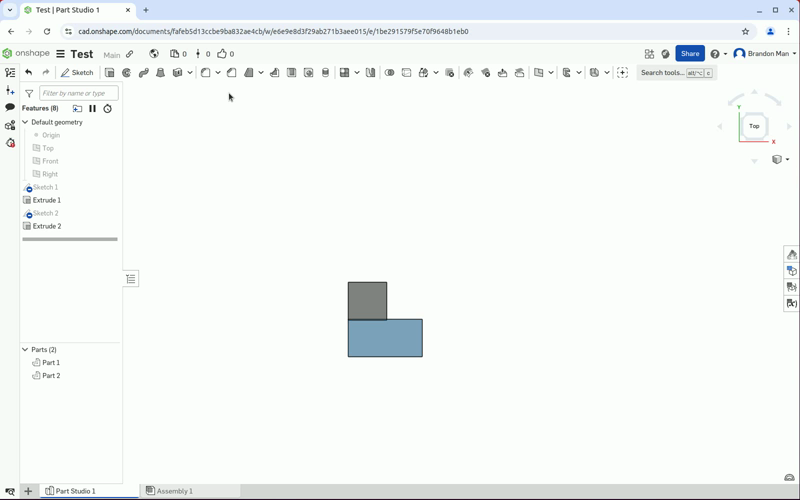
mouse_move(541, 75)
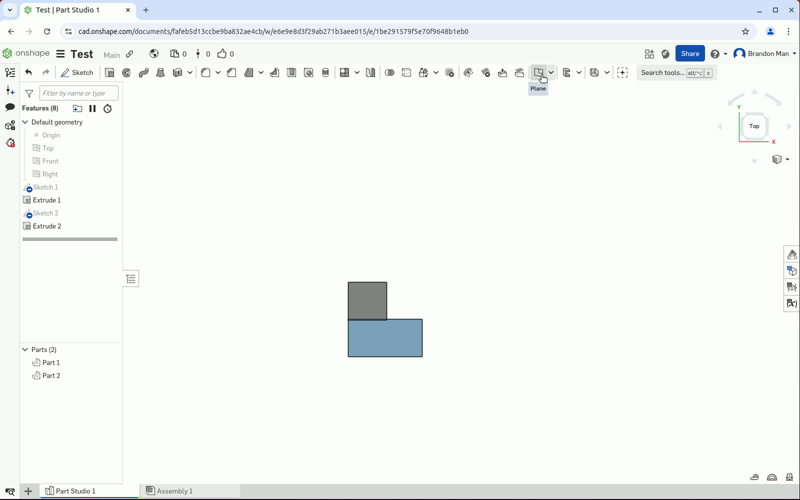
click(541, 75)
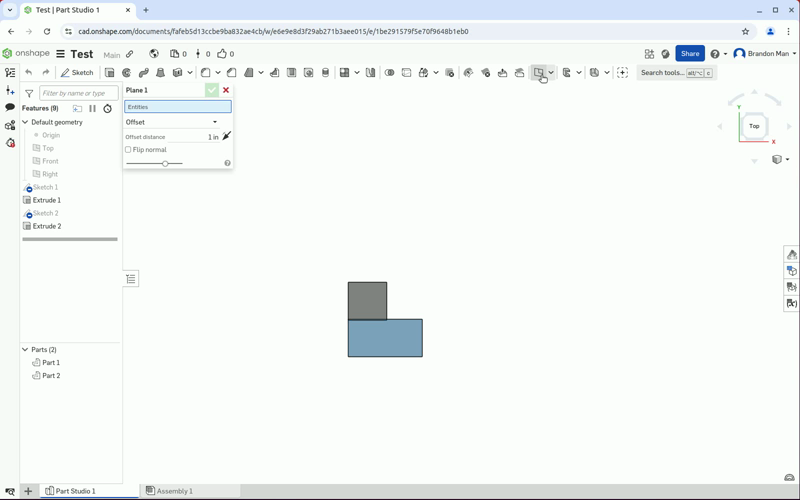
mouse_move(73, 150)
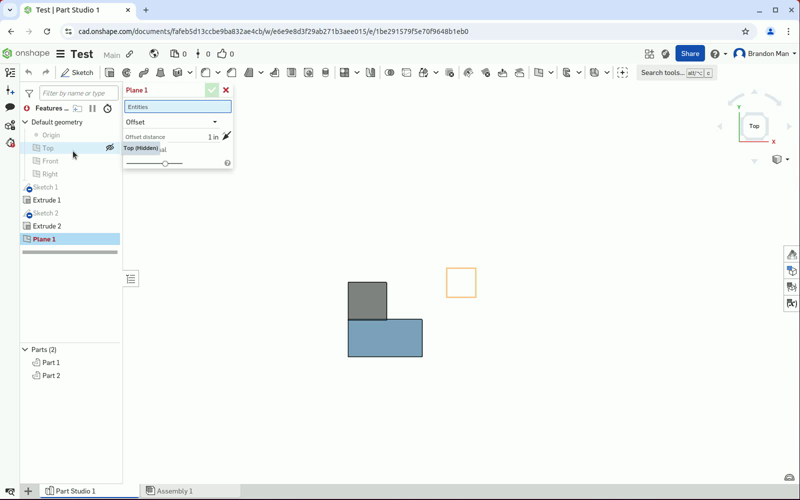
click(73, 150)
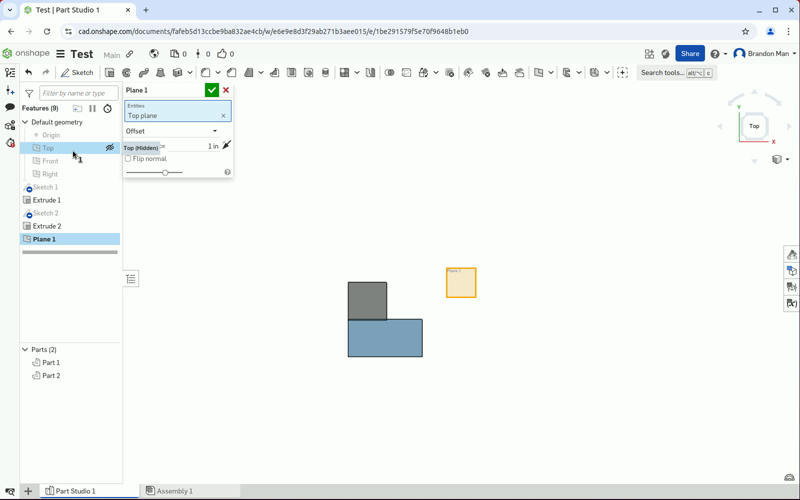
key(tab, 2)
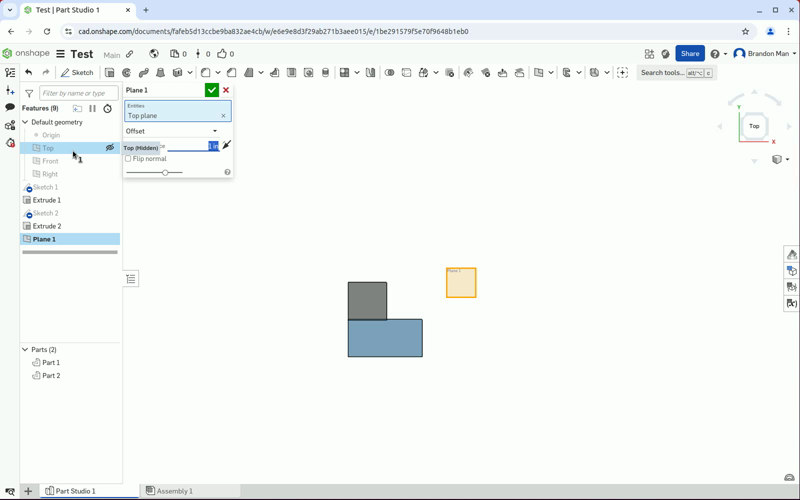
text(7.703)
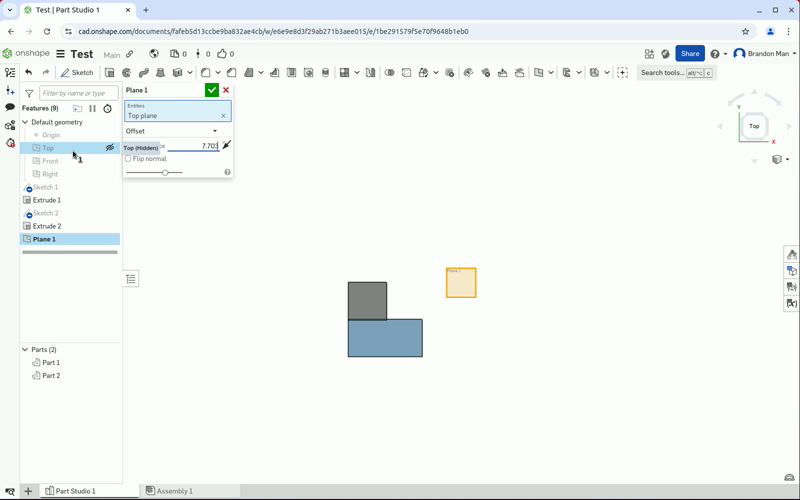
key(enter, 2)
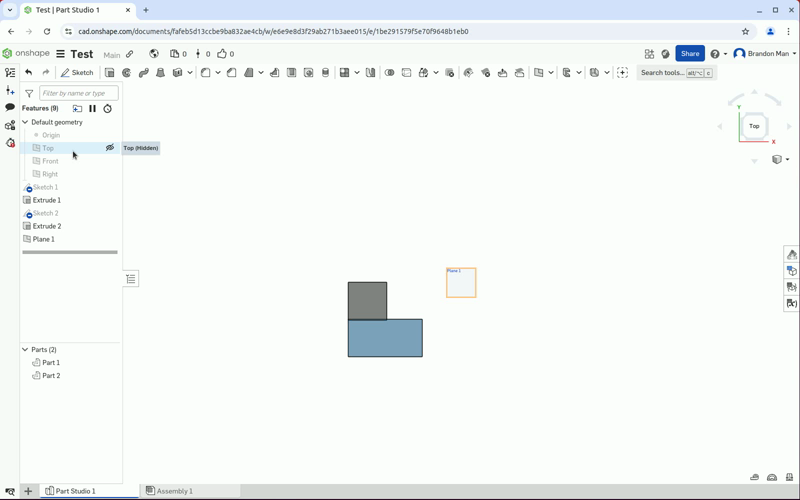
key(shift+s)
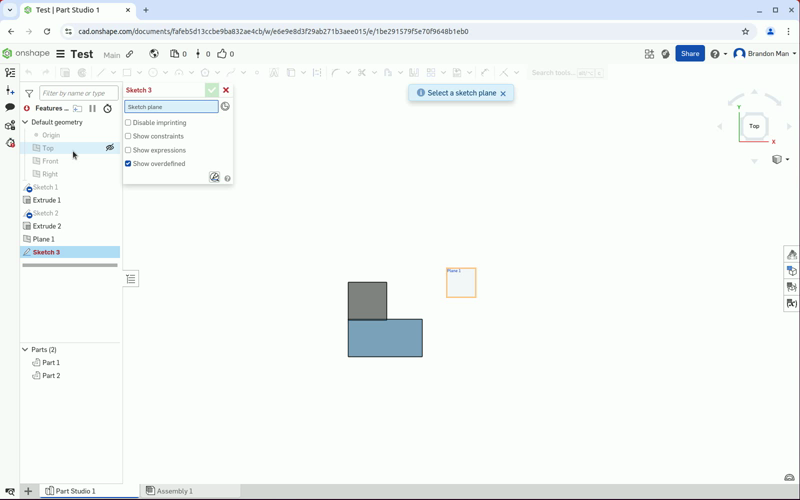
mouse_move(73, 241)
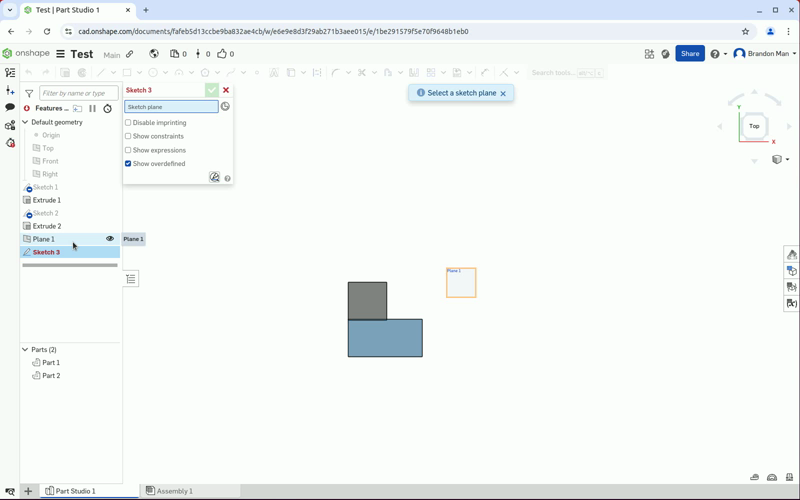
click(73, 241)
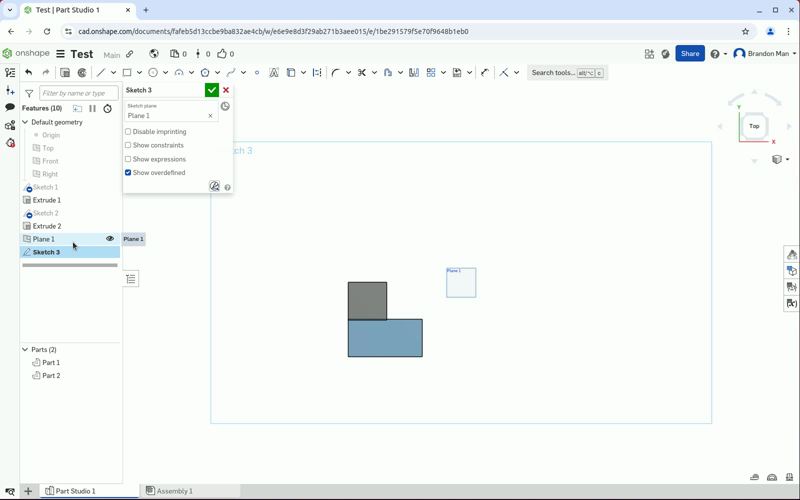
mouse_move(73, 352)
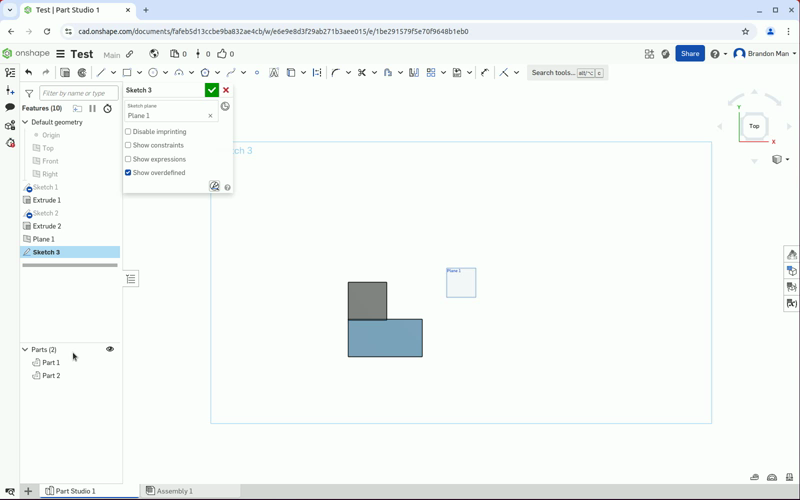
key(y)
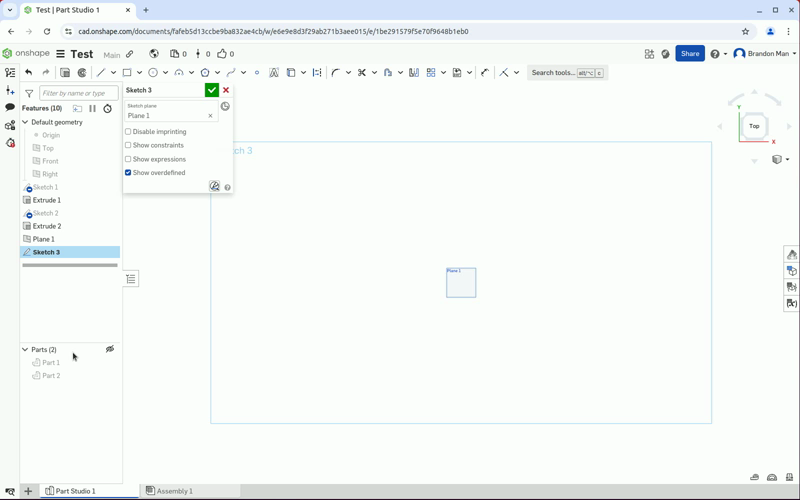
key(l)
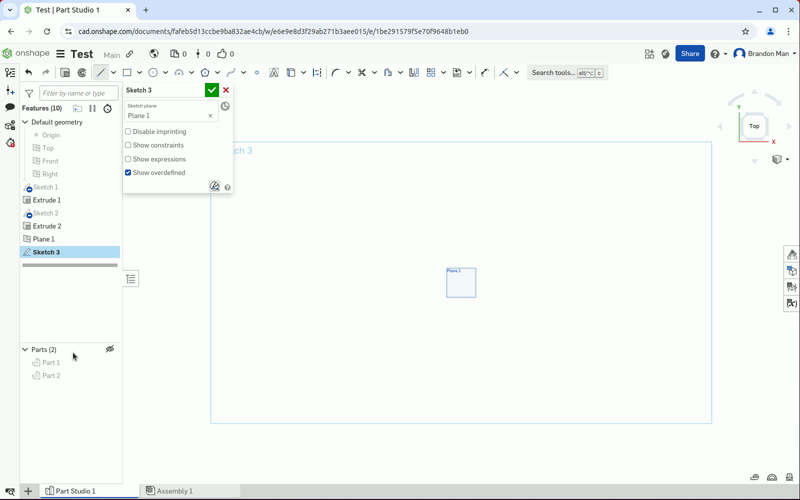
key_down(shift)
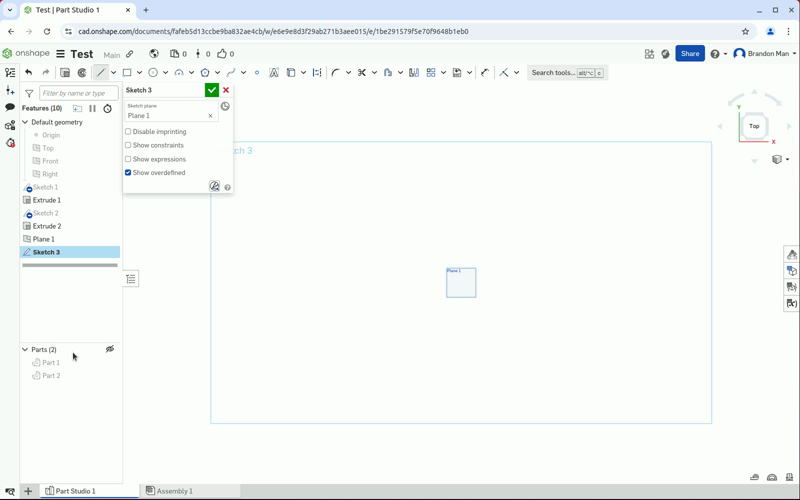
mouse_move(348, 356)
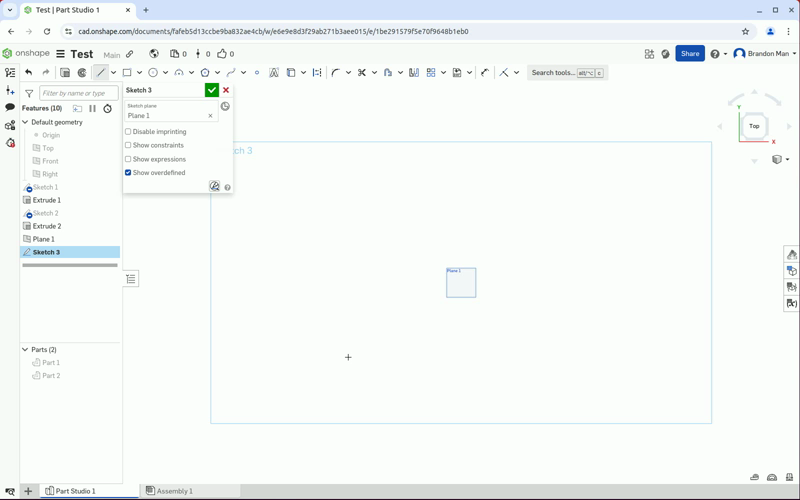
click(348, 356)
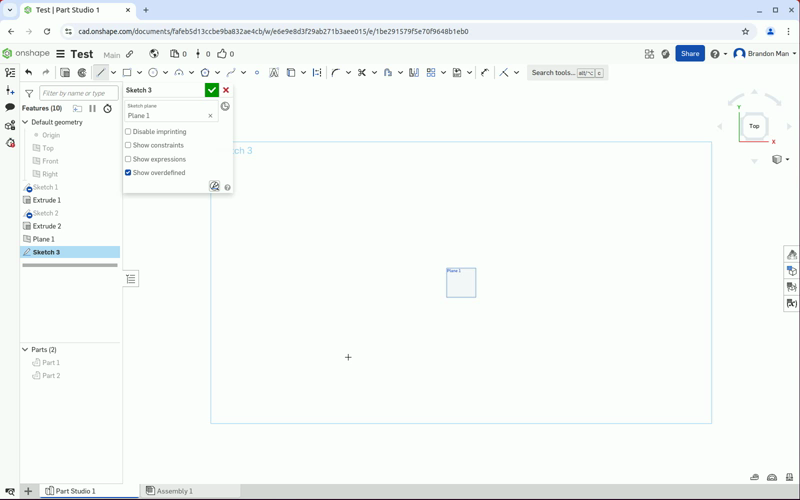
key_up(shift)
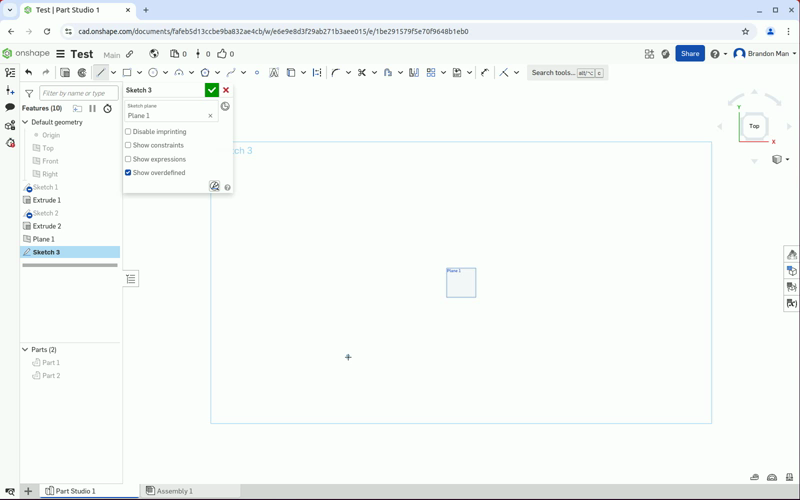
key_down(shift)
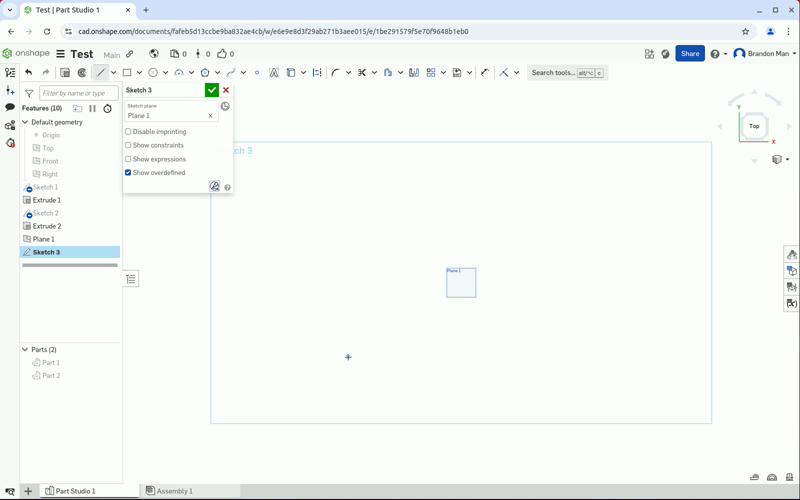
mouse_move(378, 356)
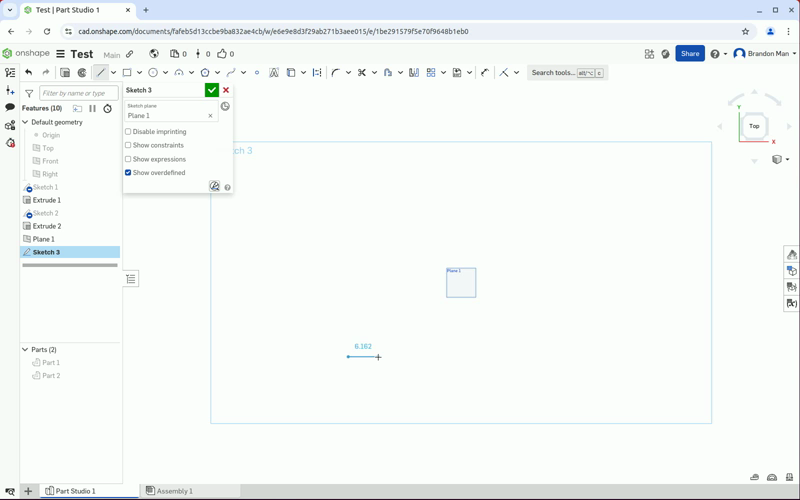
mouse_move(386, 356)
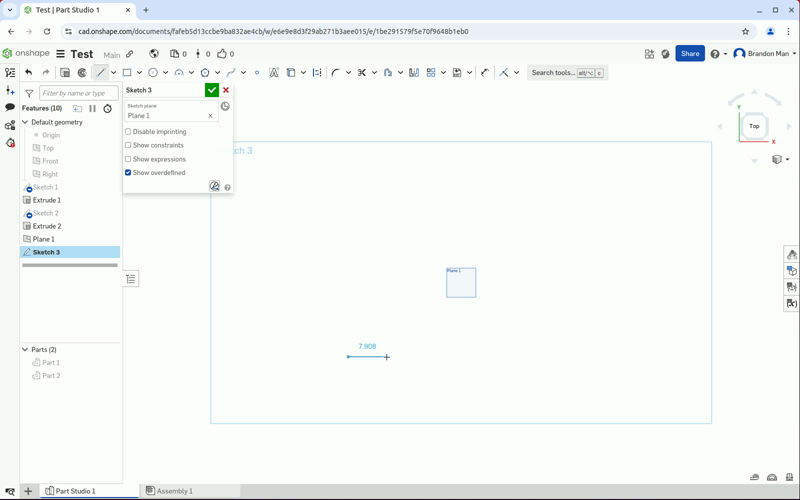
click(386, 356)
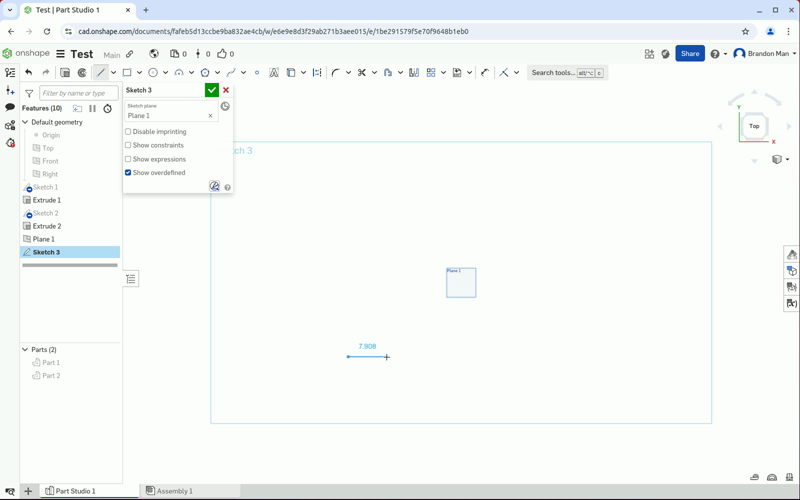
key_up(shift)
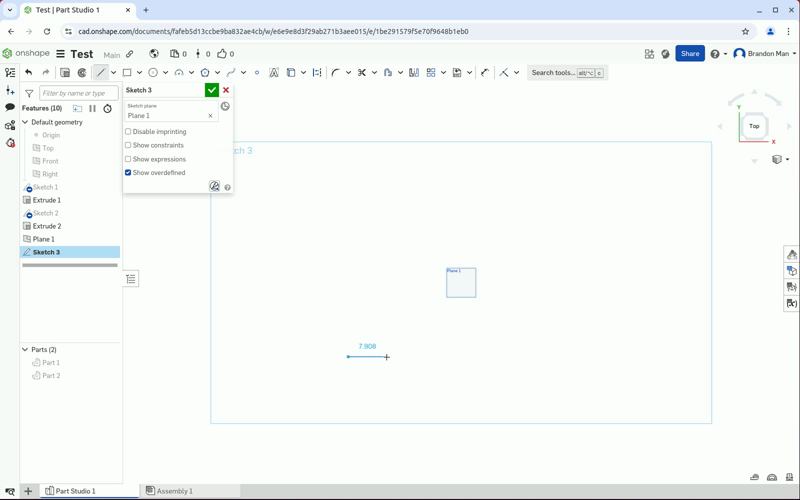
key_down(shift)
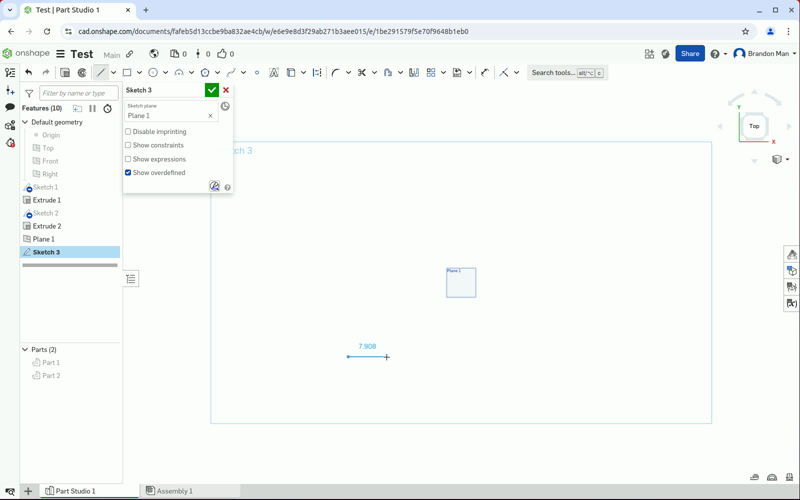
mouse_move(416, 356)
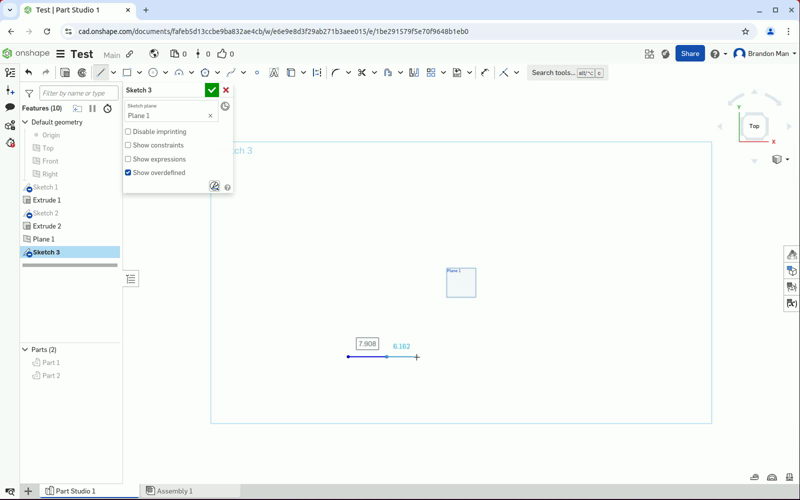
mouse_move(386, 318)
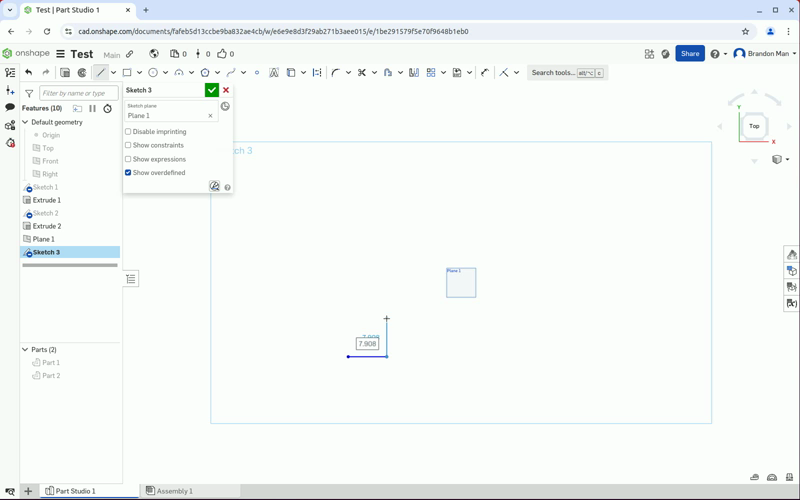
click(386, 318)
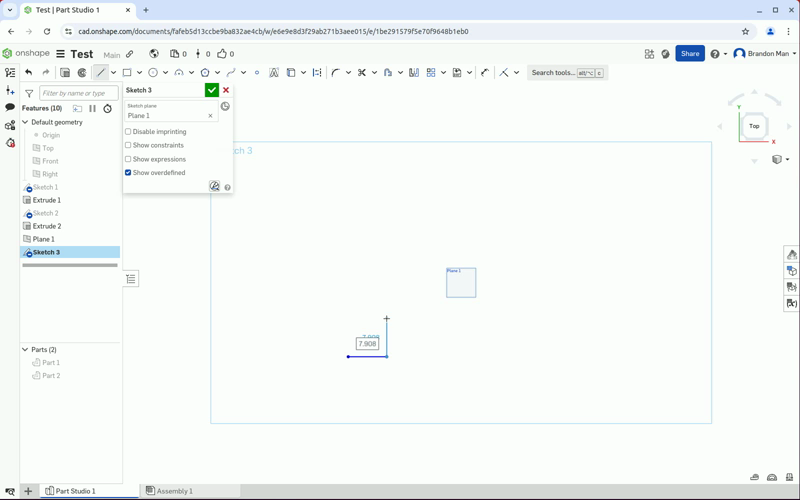
key_up(shift)
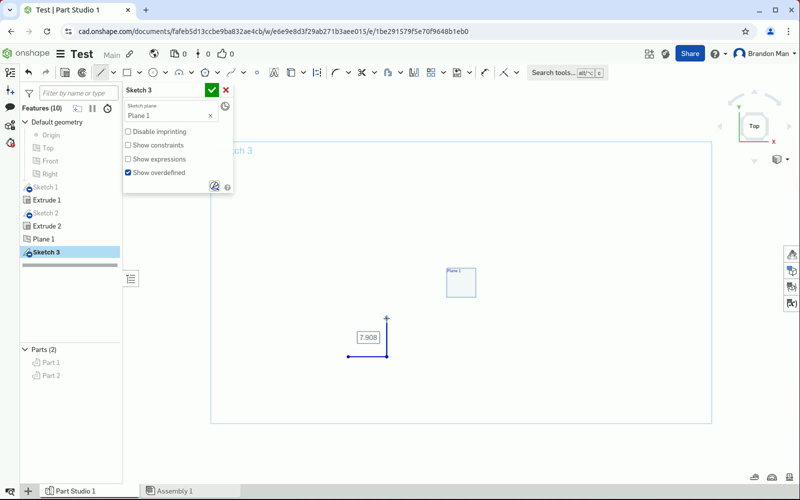
key_down(shift)
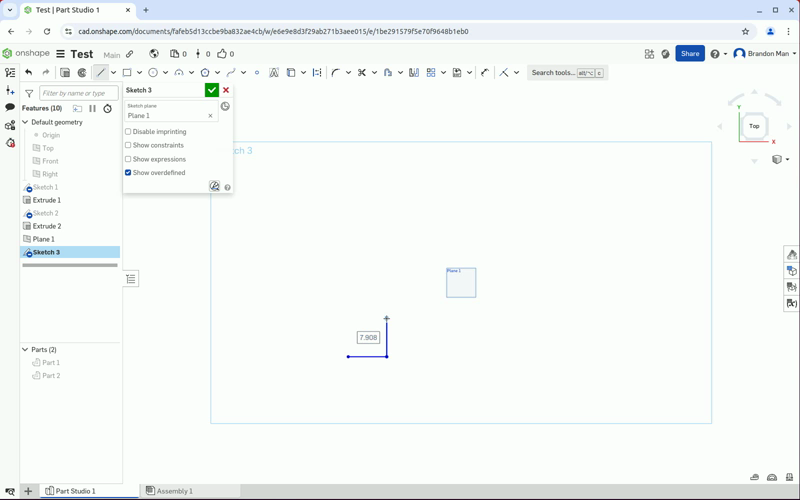
mouse_move(416, 318)
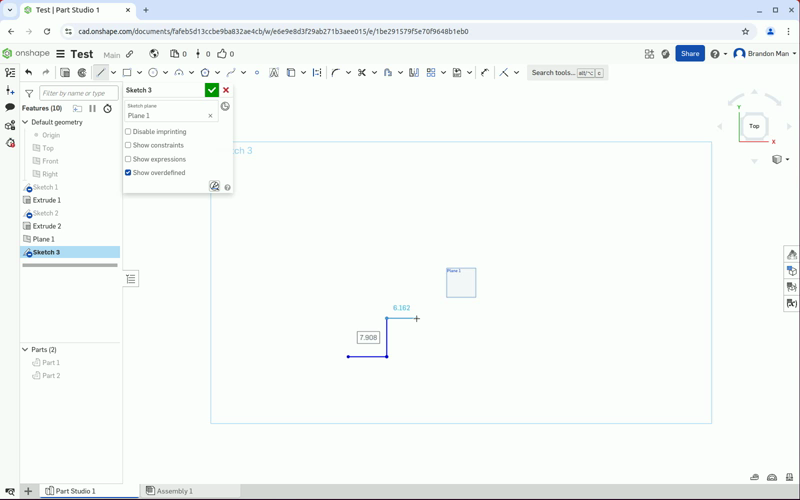
mouse_move(348, 318)
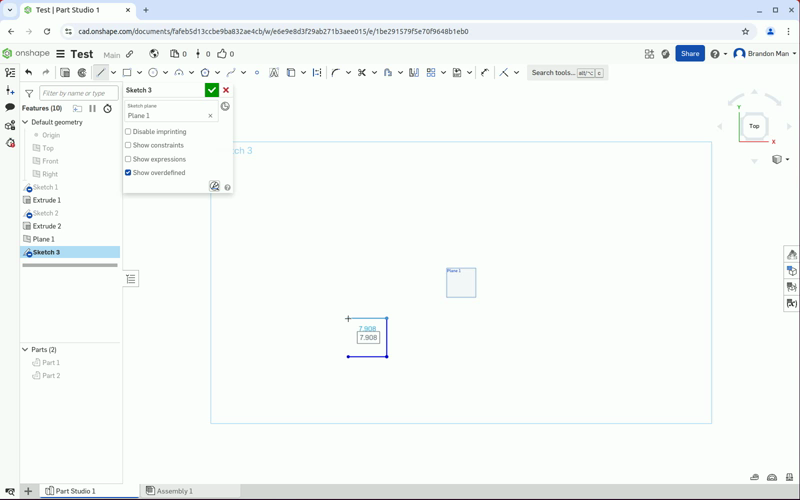
click(348, 318)
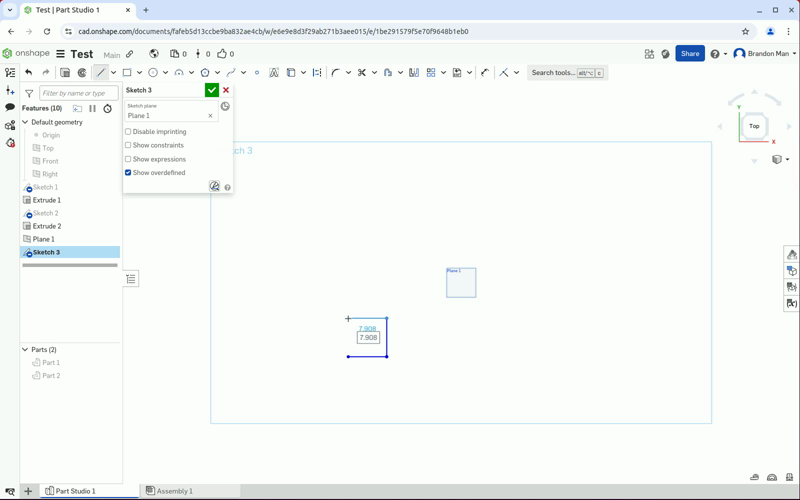
key_up(shift)
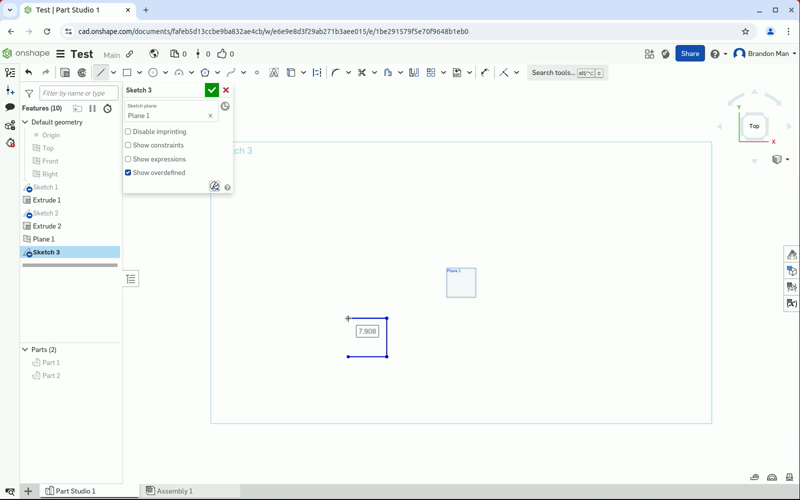
mouse_move(378, 318)
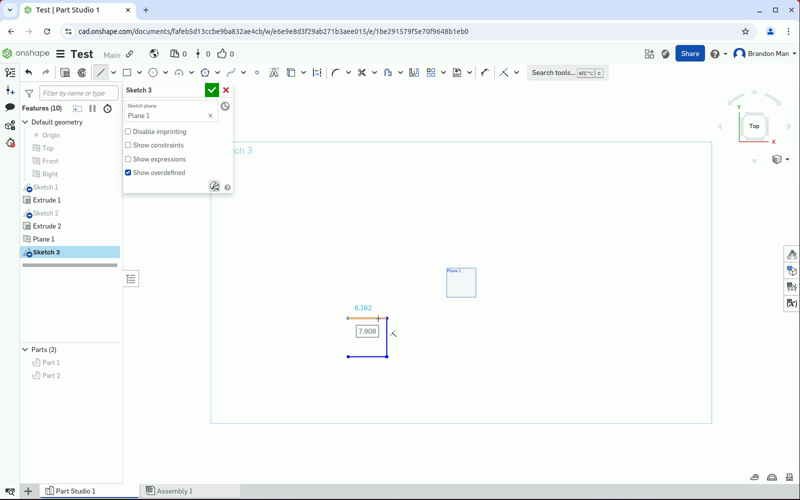
key_down(shift)
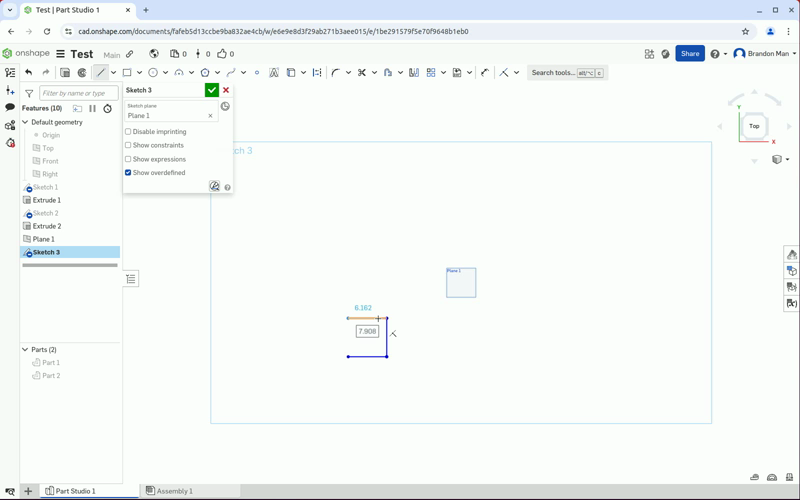
mouse_move(348, 356)
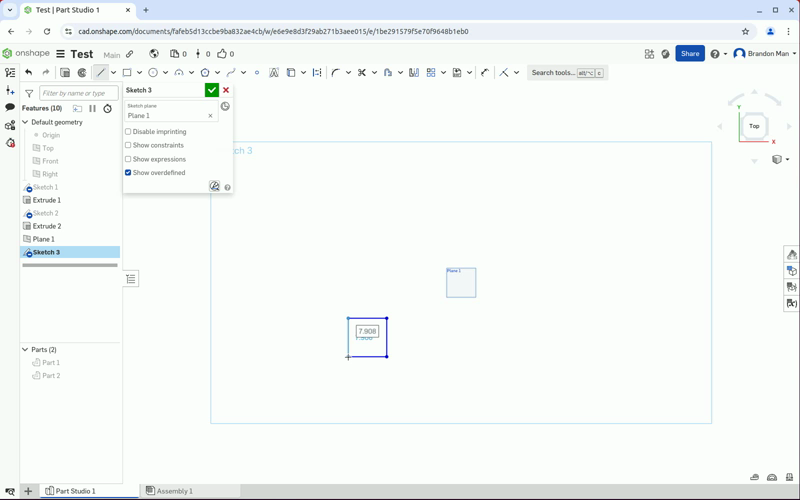
key_up(shift)
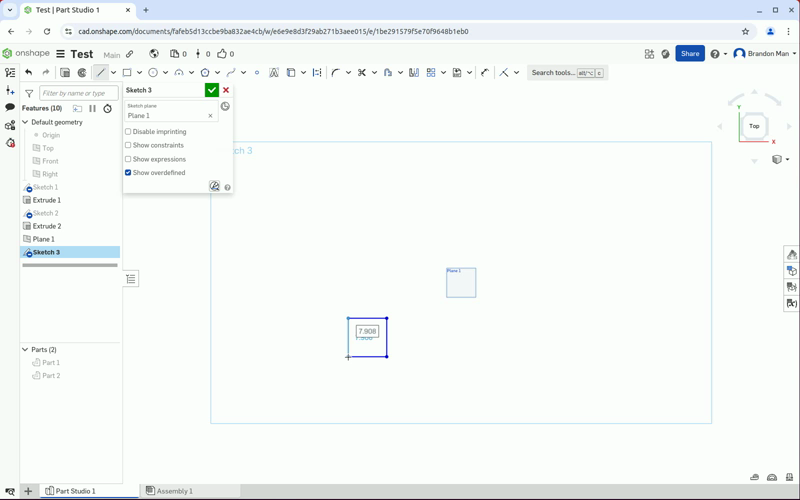
click(348, 356)
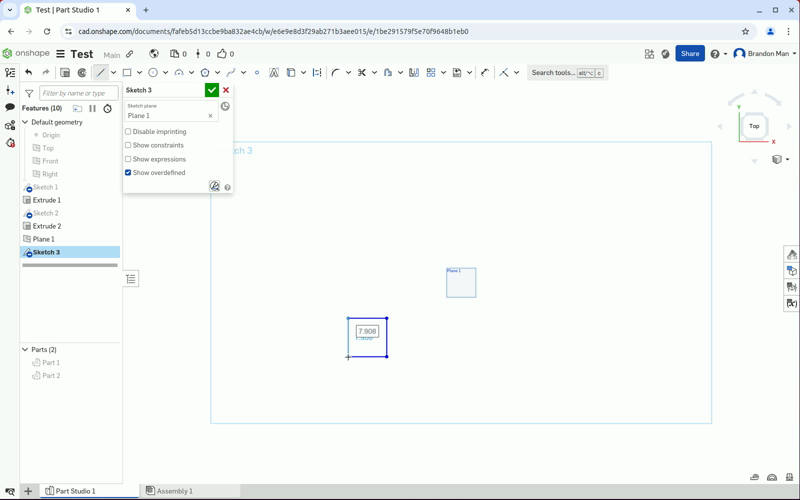
key(esc)
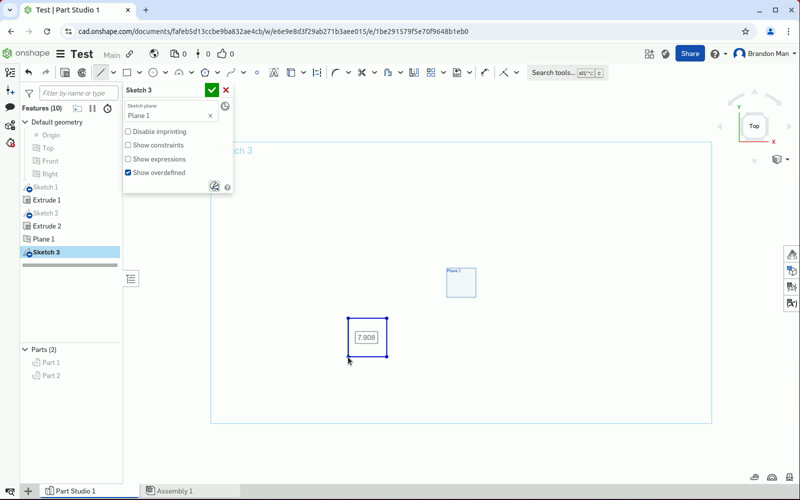
mouse_move(366, 321)
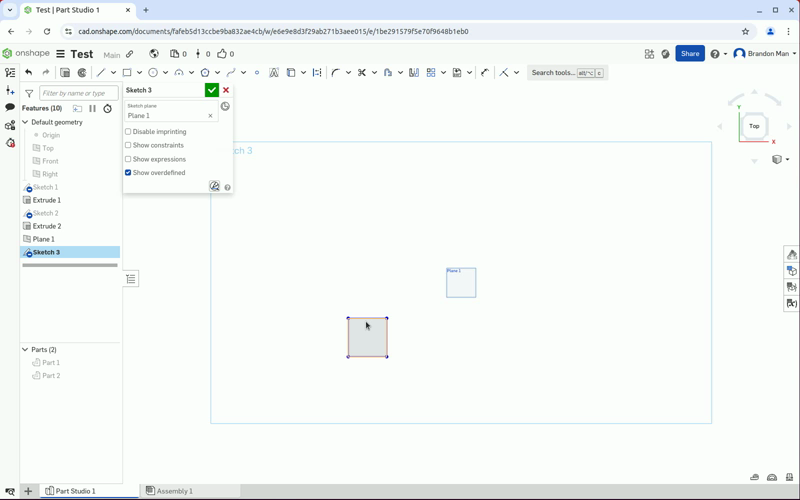
scroll(6)
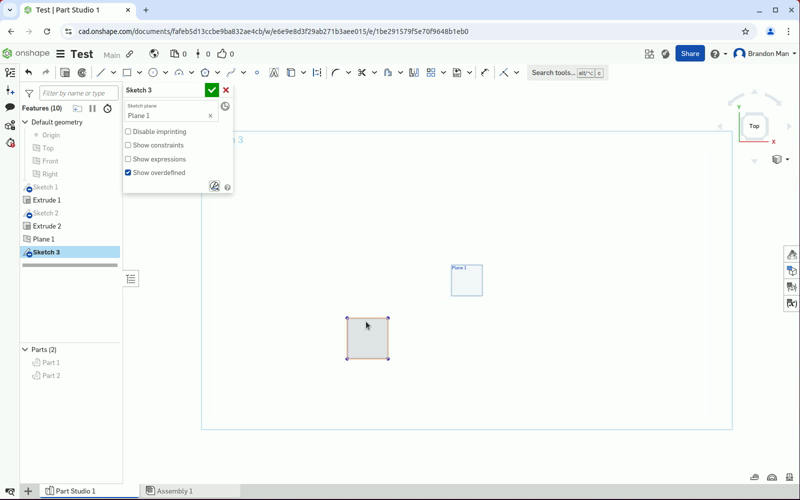
scroll(6)
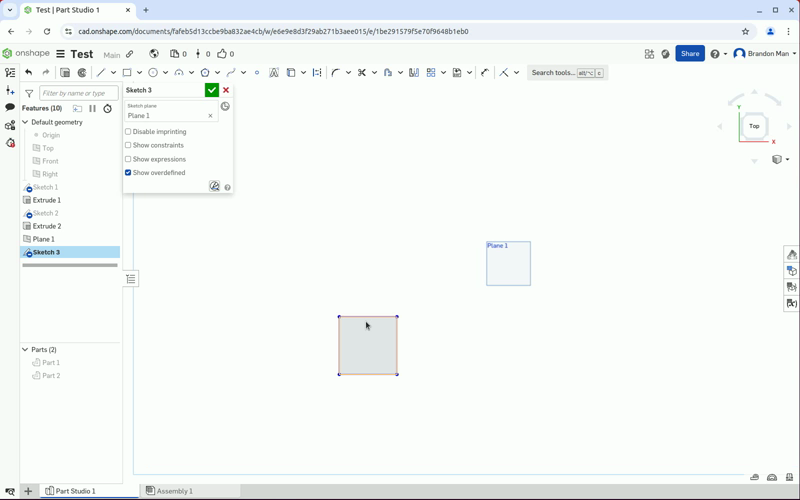
scroll(6)
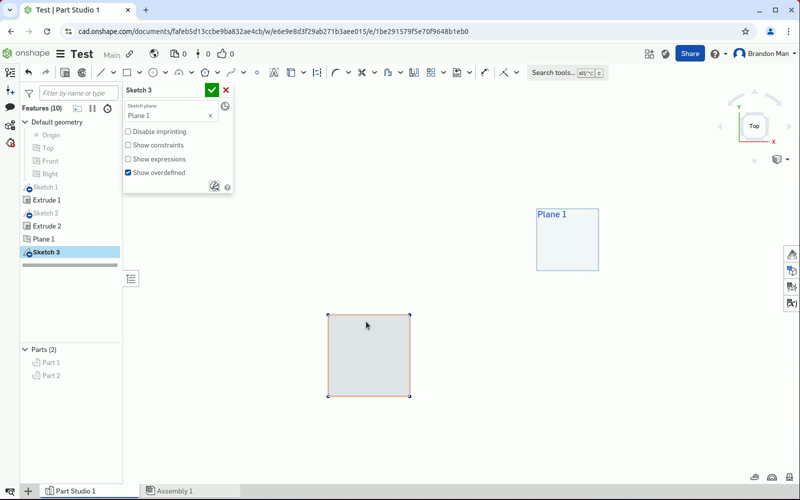
scroll(6)
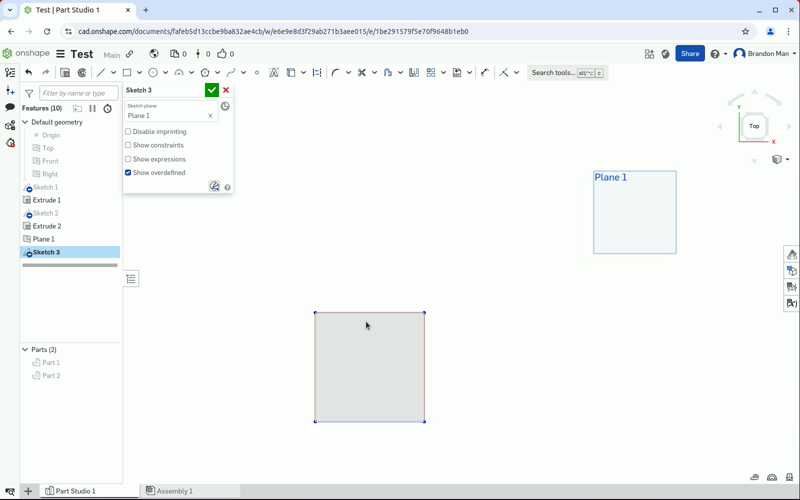
scroll(6)
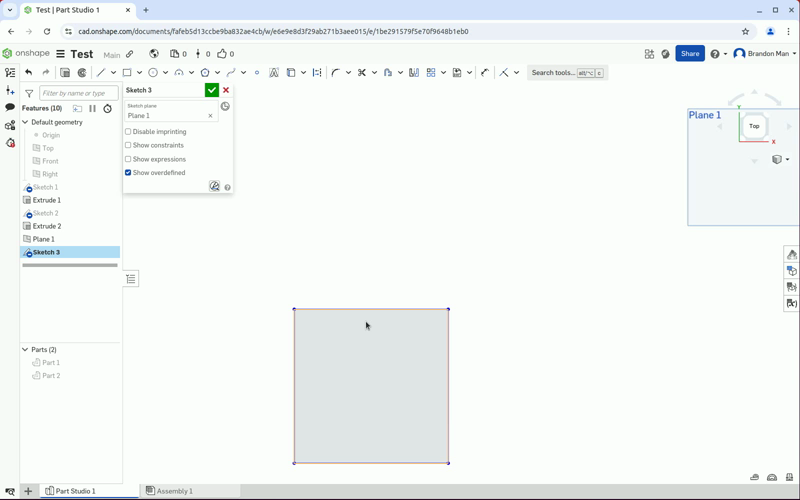
scroll(6)
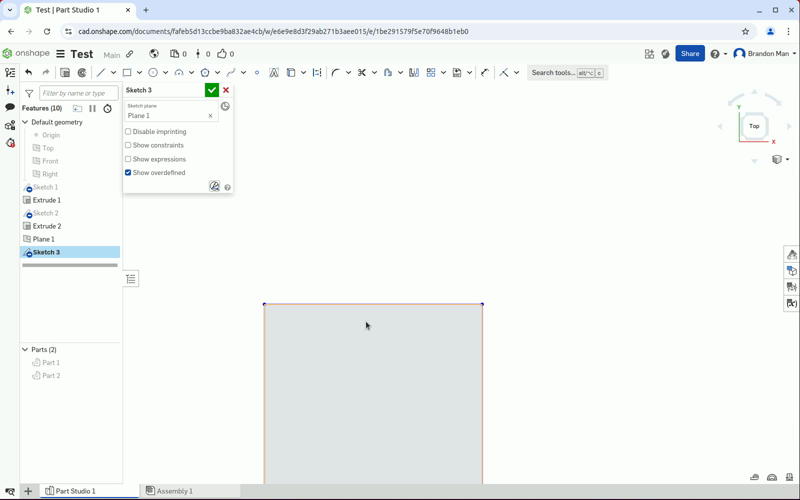
scroll(6)
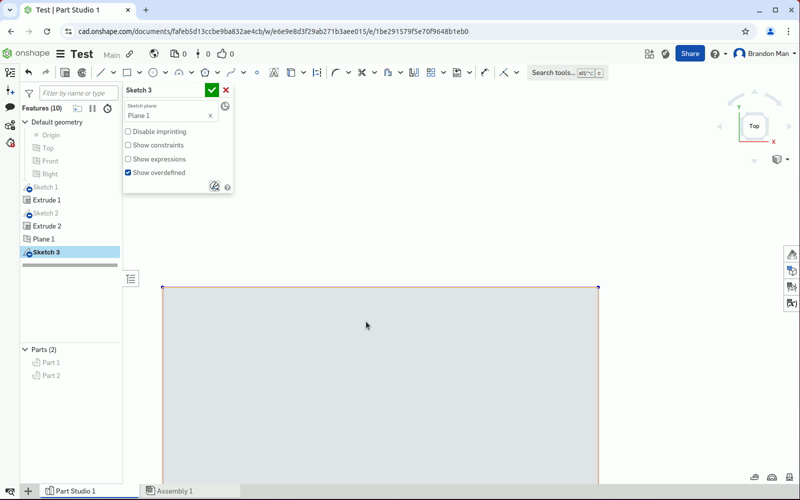
click(366, 321)
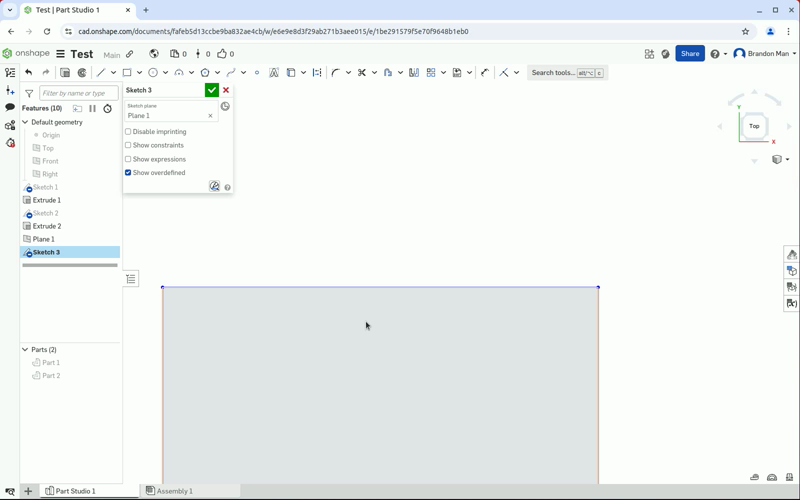
scroll(-6)
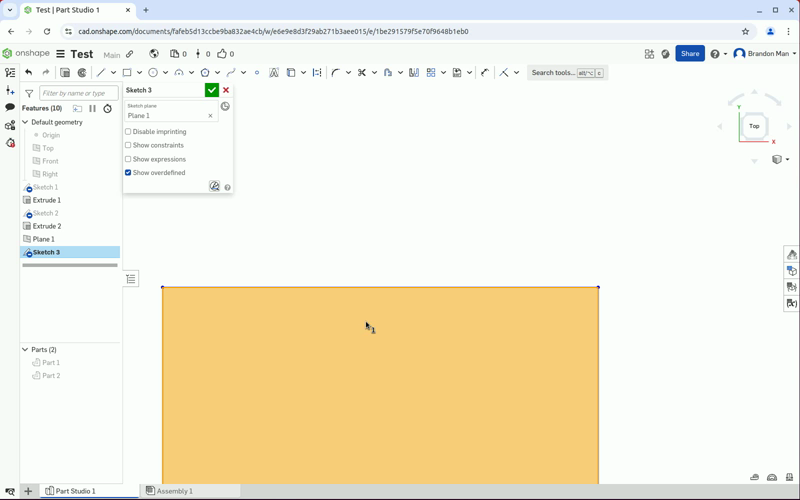
scroll(-6)
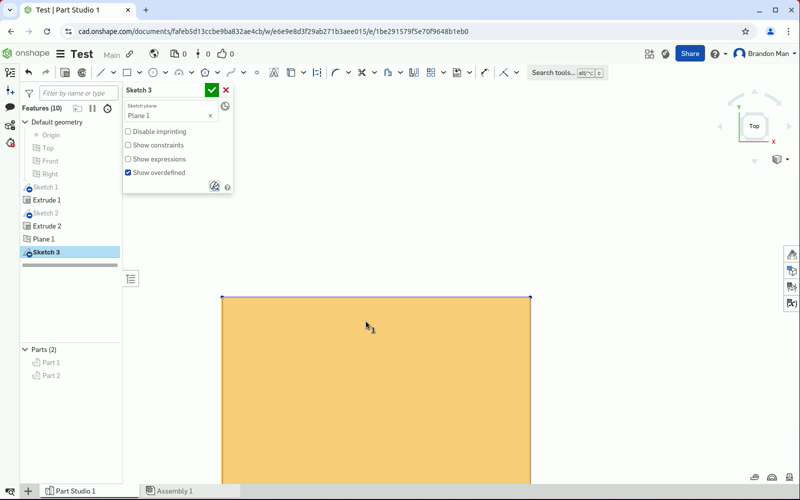
scroll(-6)
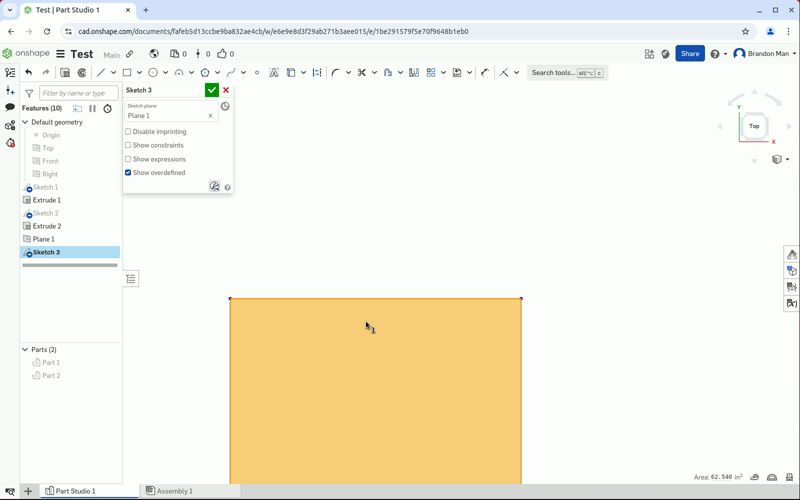
scroll(-6)
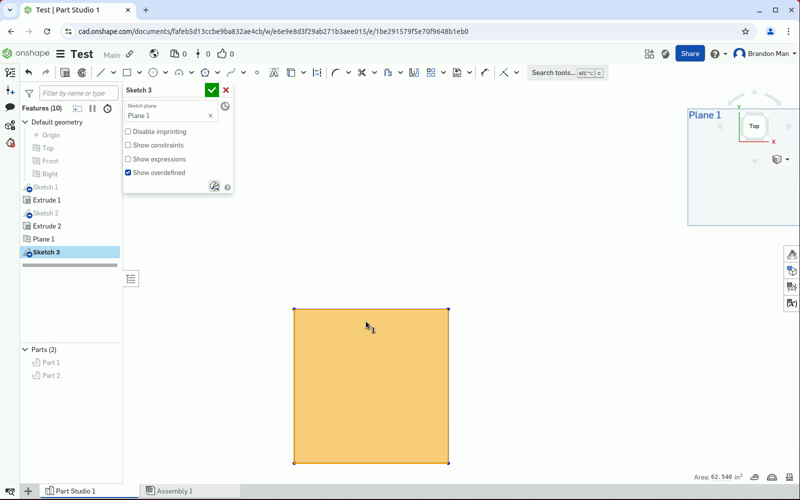
scroll(-6)
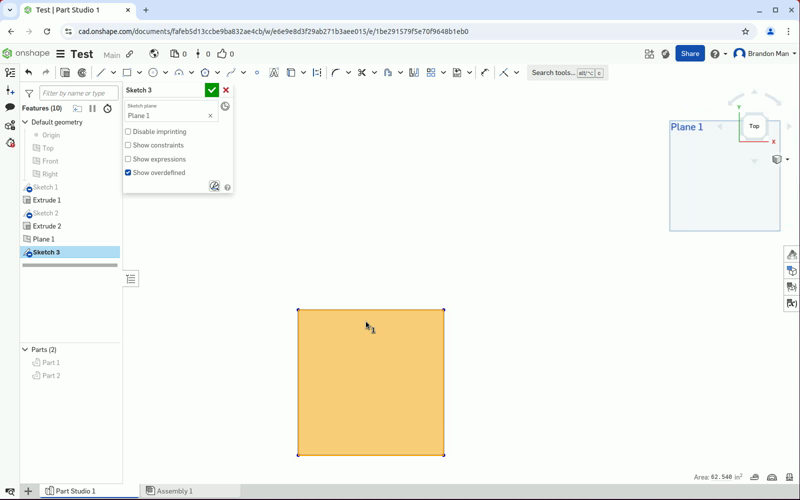
scroll(-6)
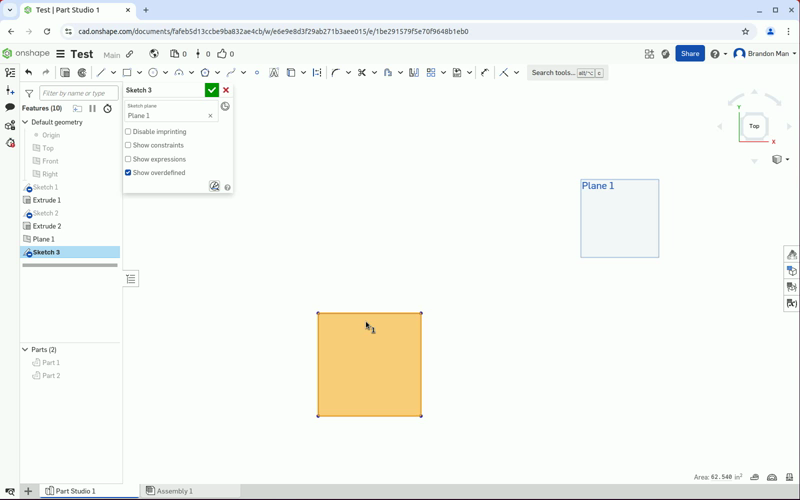
scroll(-6)
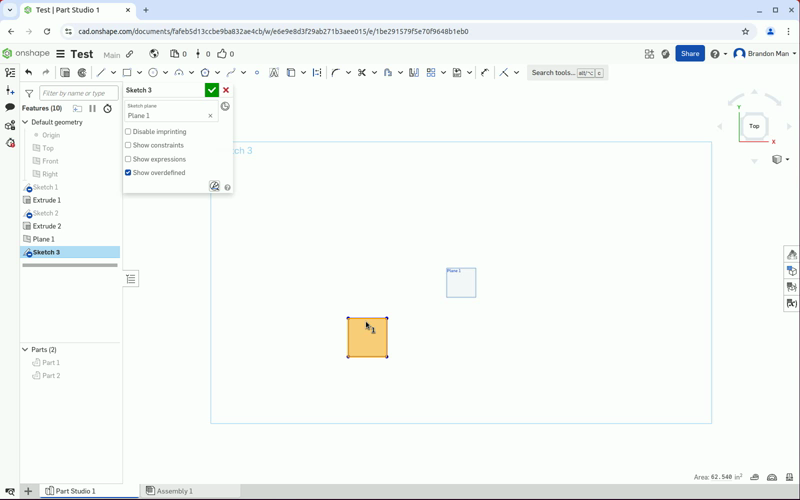
mouse_move(73, 352)
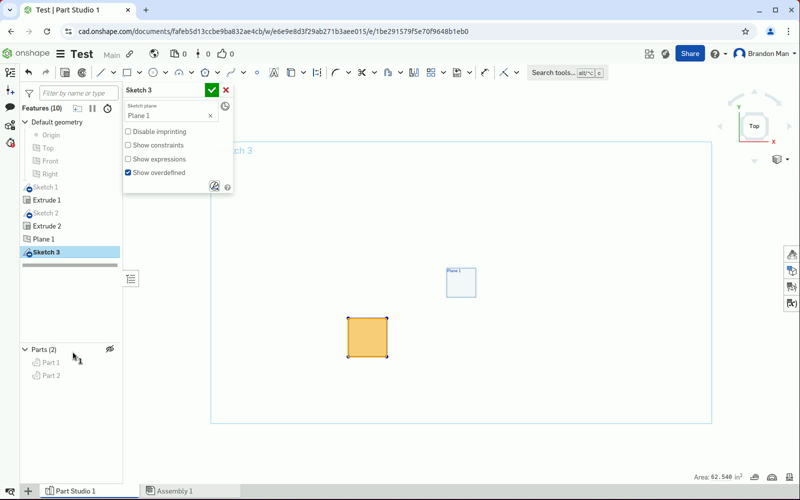
key(shift+y)
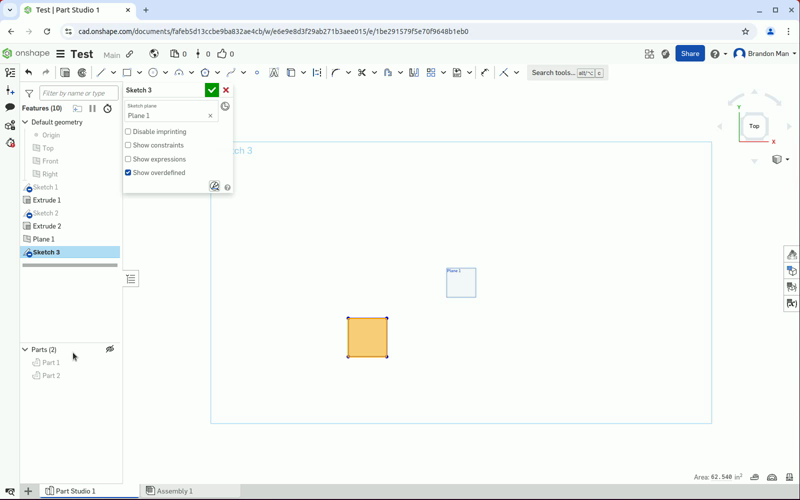
key(shift+e)
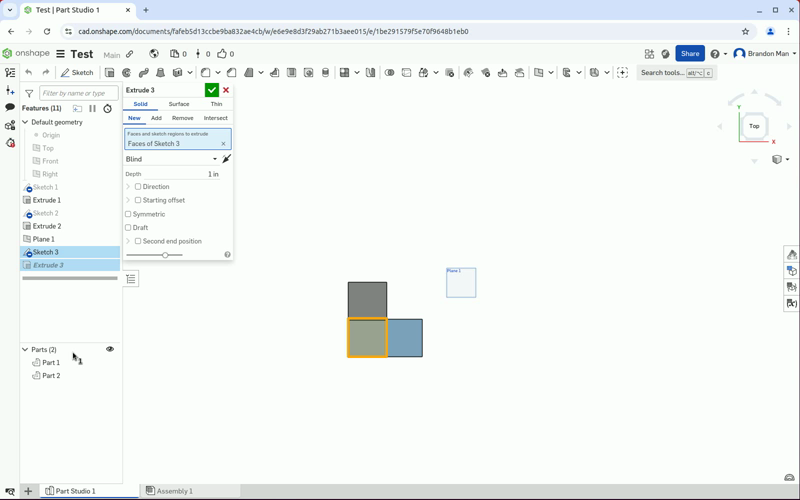
mouse_move(143, 106)
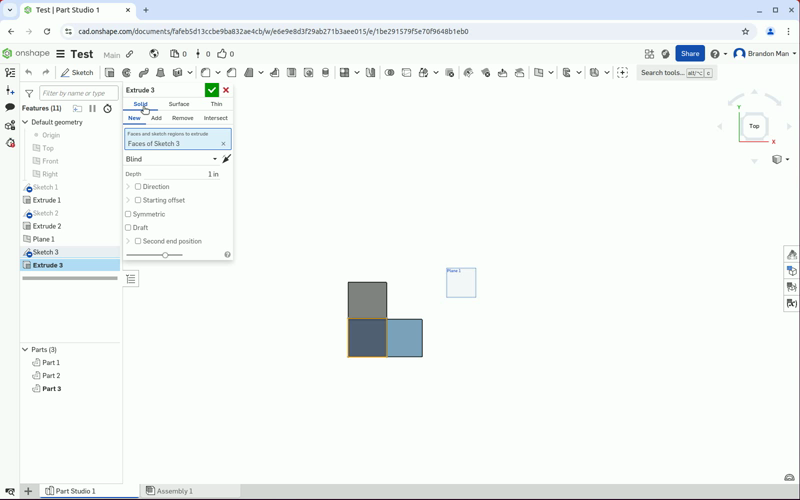
click(143, 106)
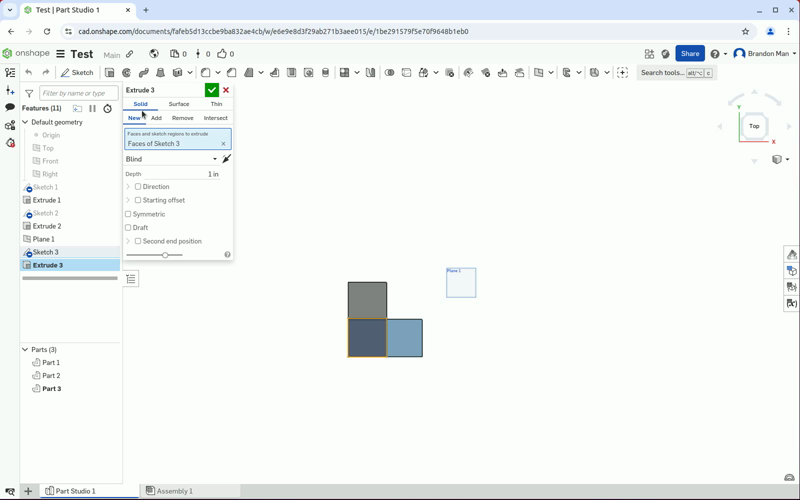
mouse_move(137, 120)
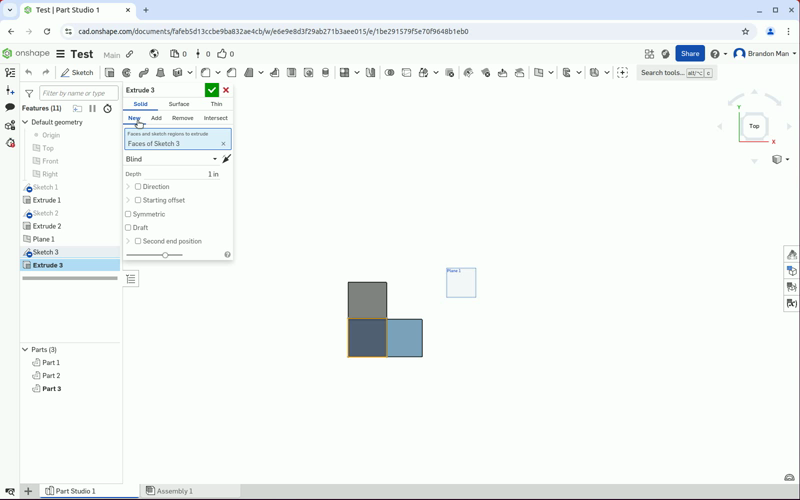
click(137, 120)
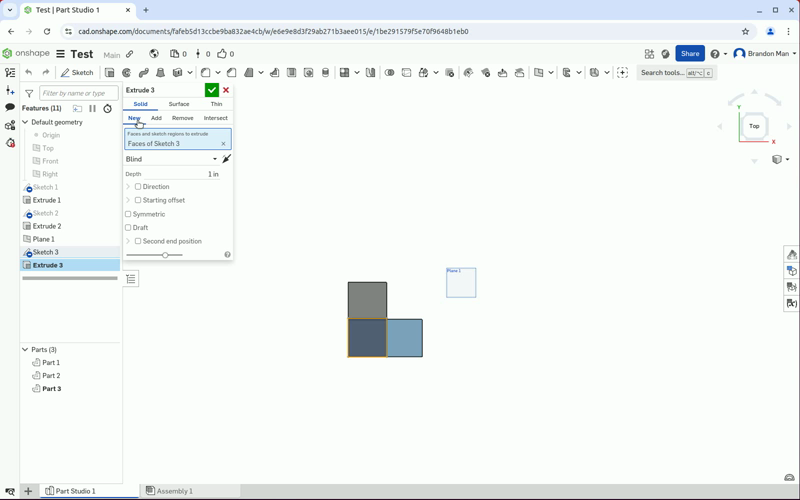
key(tab, 4)
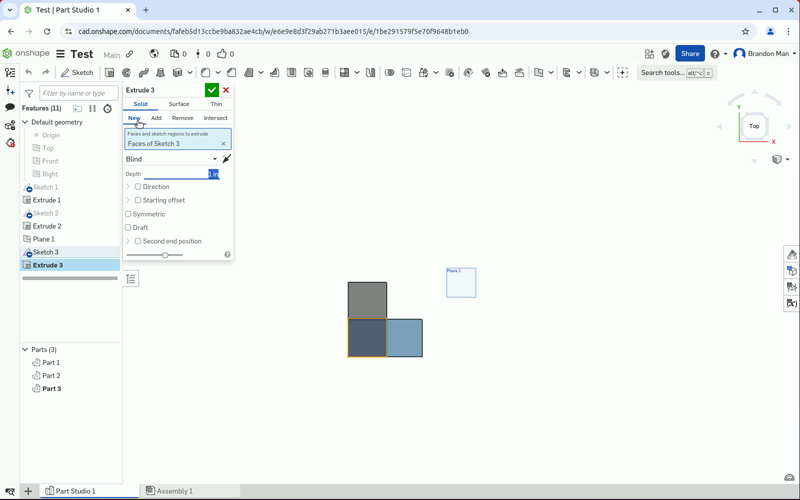
text(7.703)
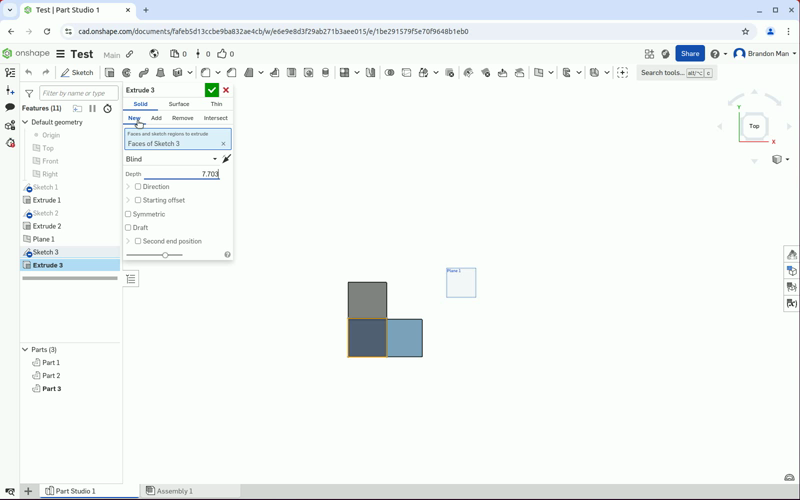
key(enter)
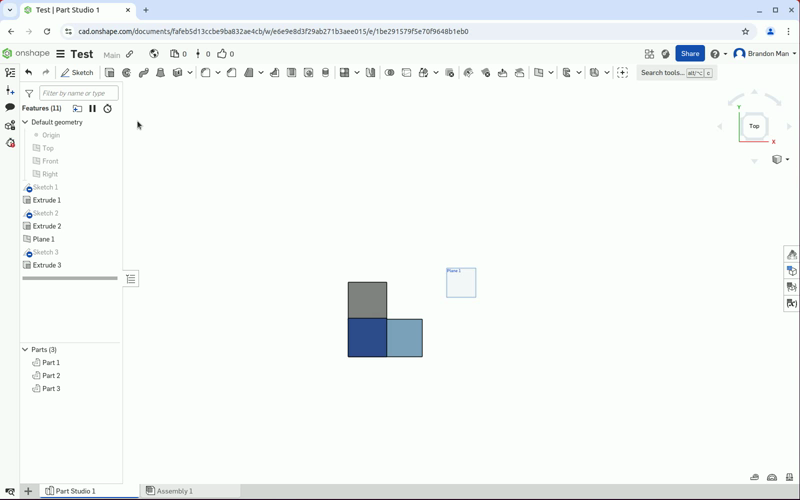
key(shift+h)
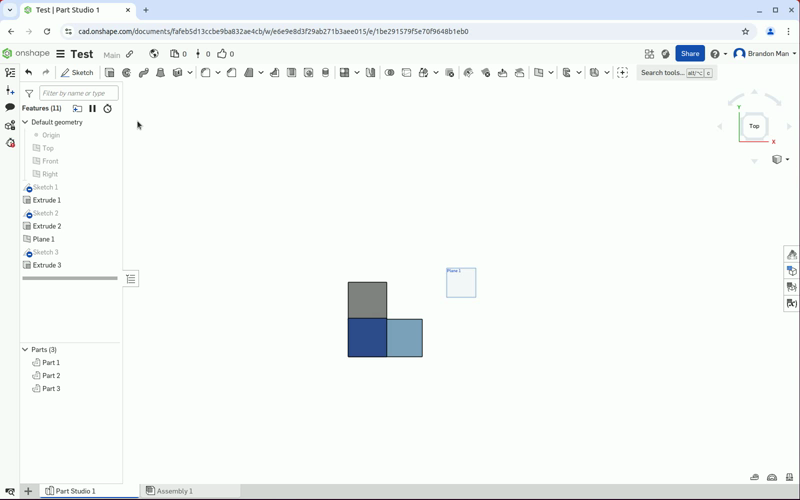
key(shift+h)
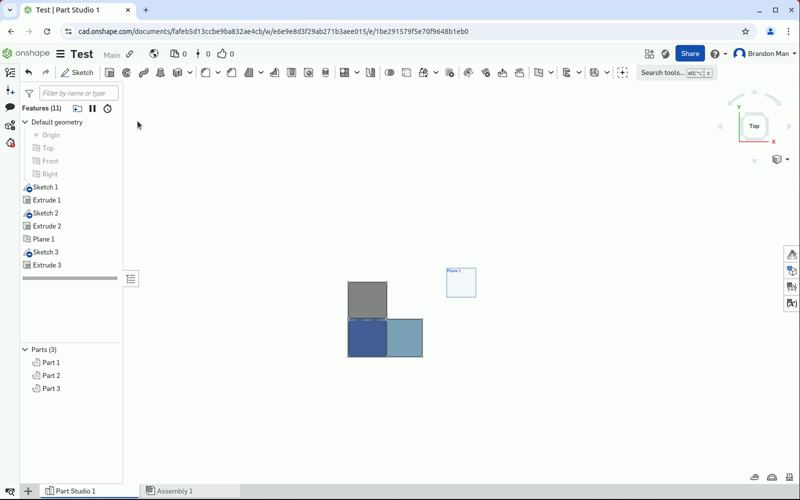
key(shift+7)
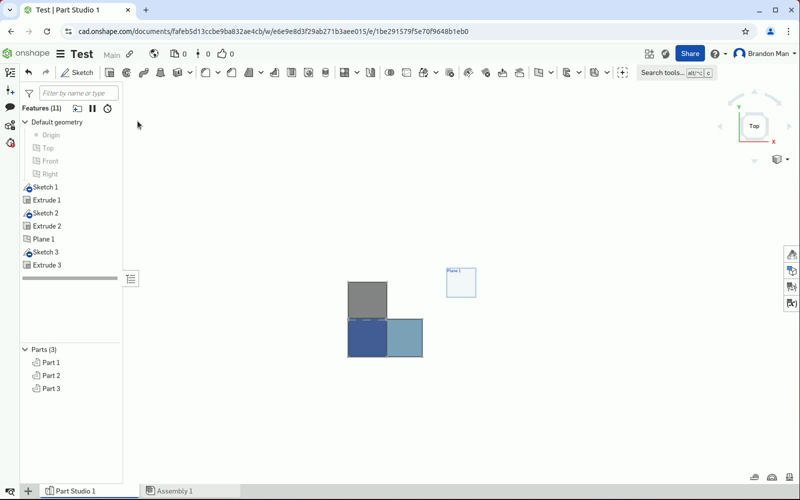
key(up, 3)
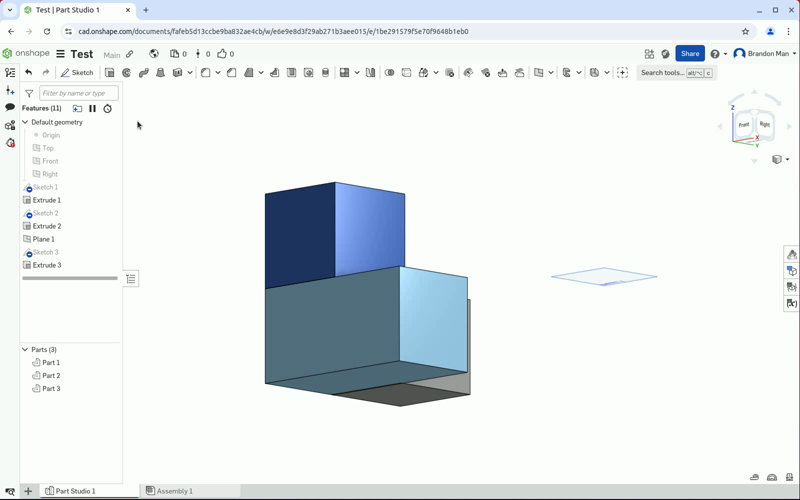
key(left, 3)
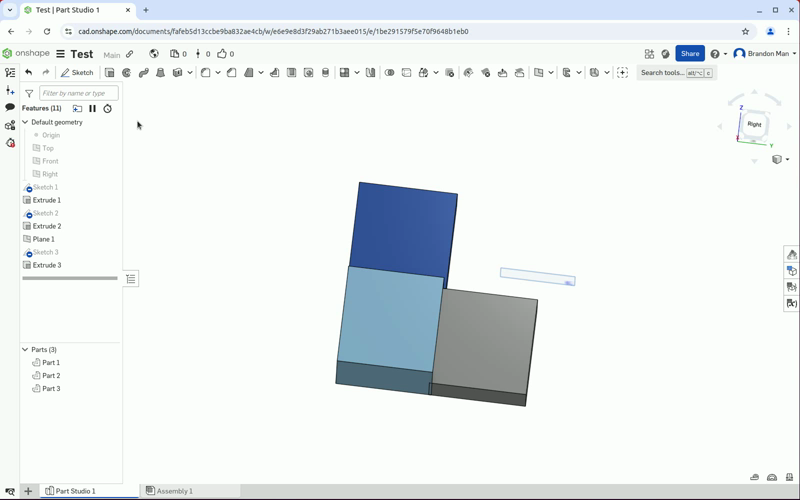
key(right, 3)
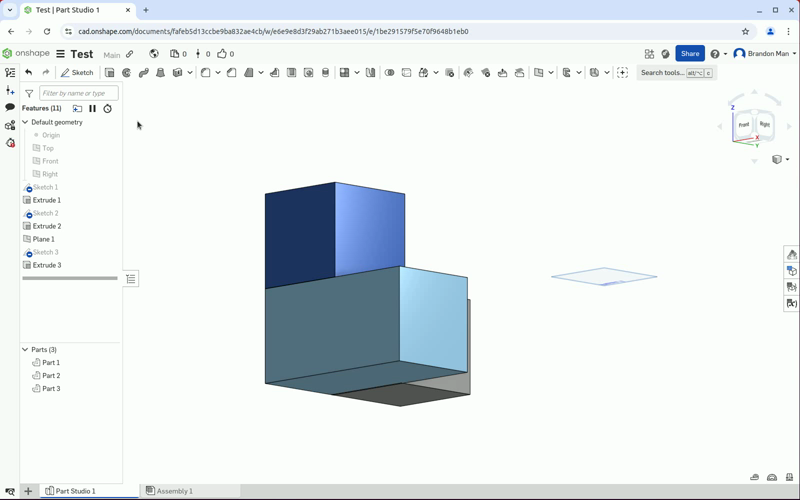
key(down, 3)
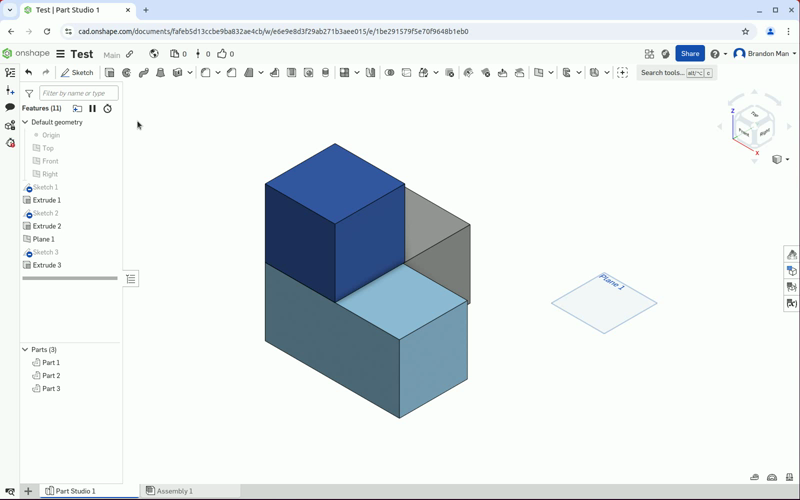
mouse_move(73, 189)
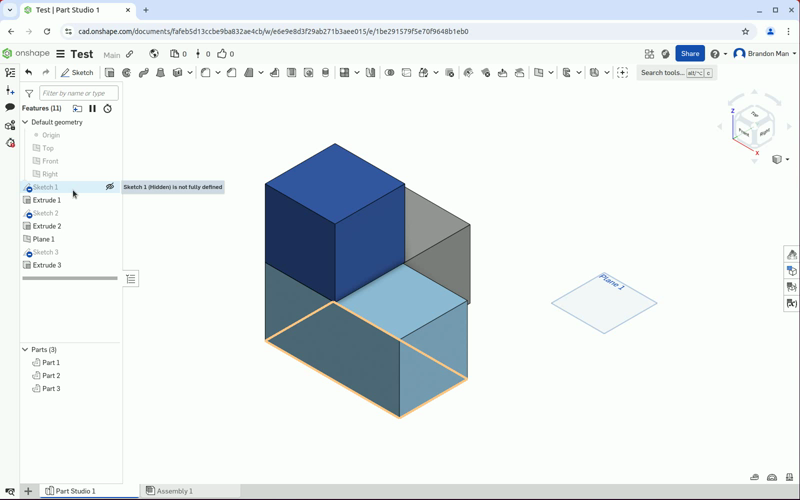
click(73, 189)